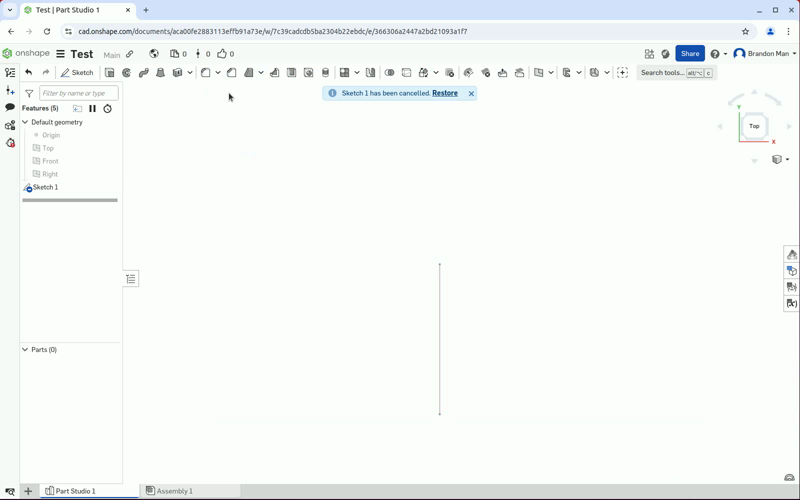
key(shift+h)
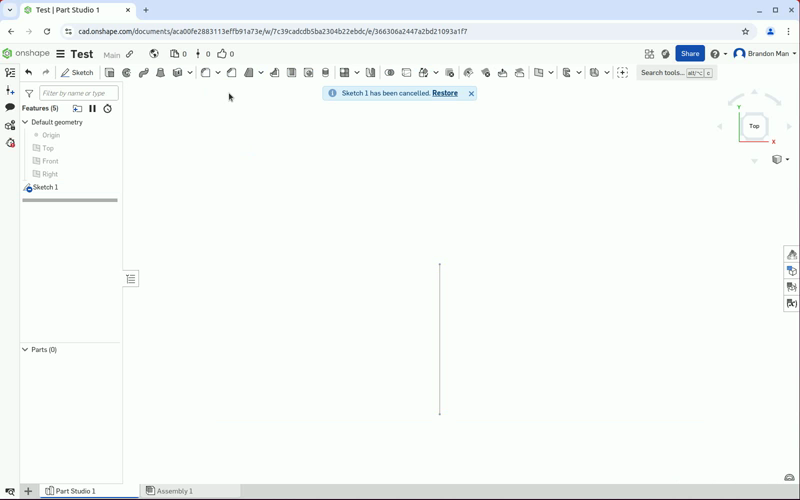
key(shift+s)
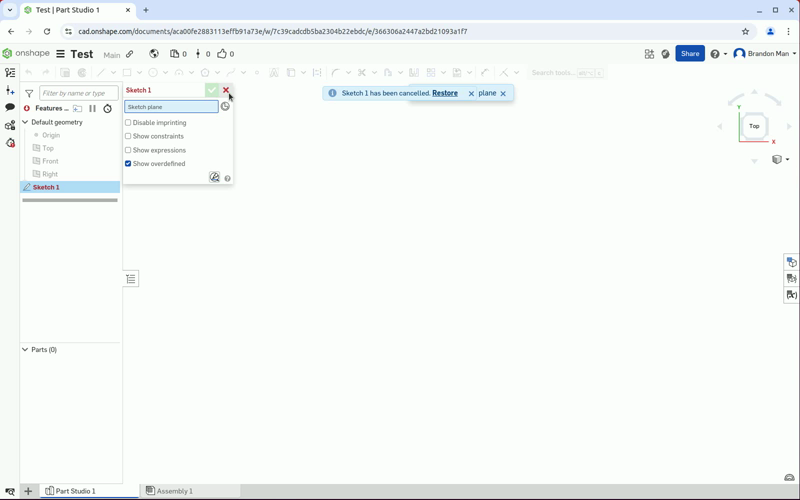
mouse_move(73, 150)
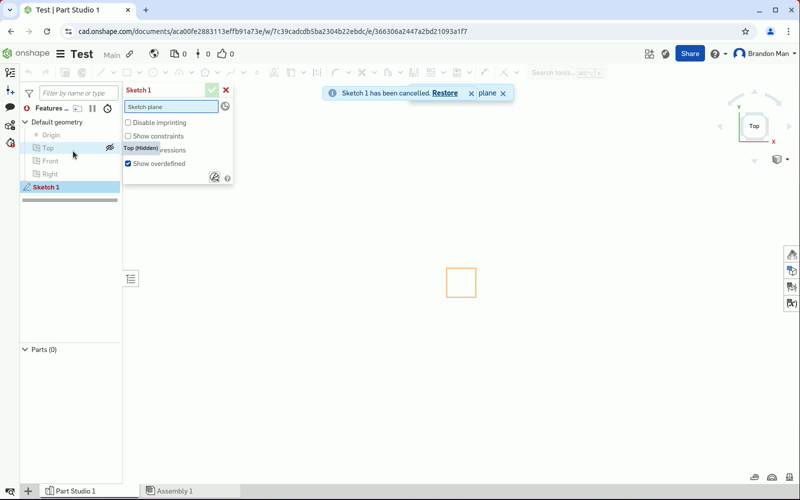
click(73, 150)
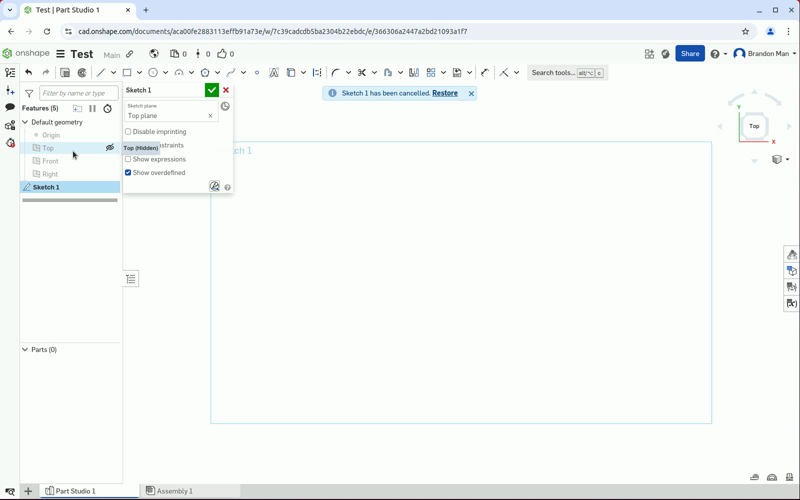
mouse_move(73, 352)
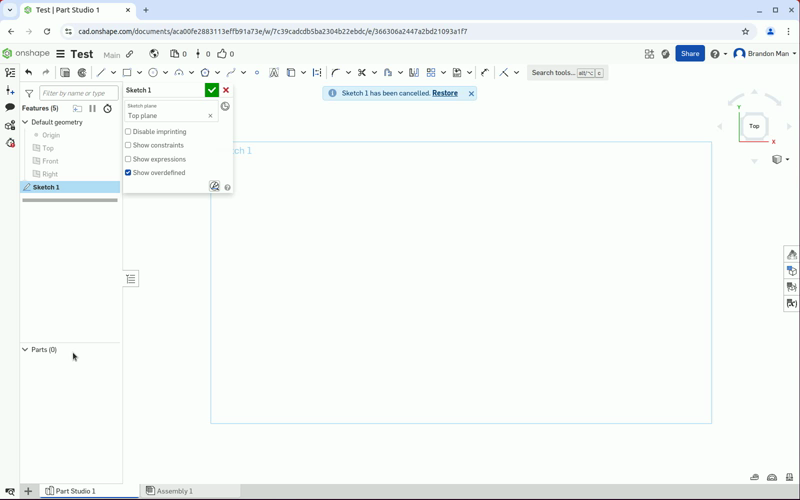
key(y)
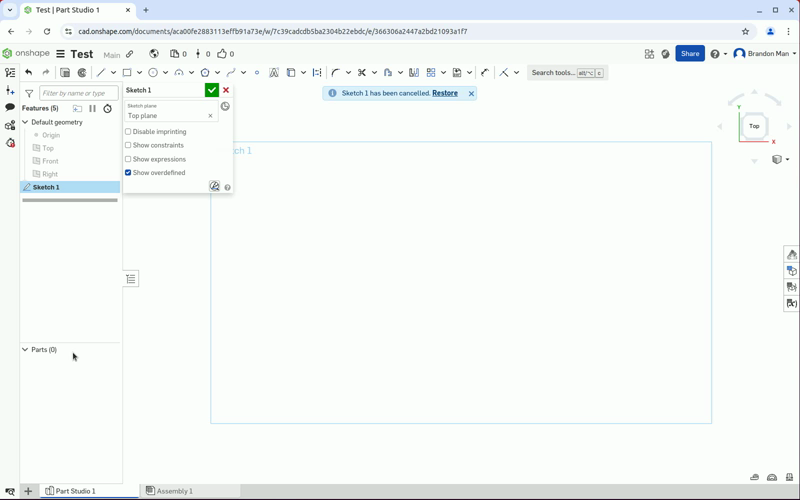
key(l)
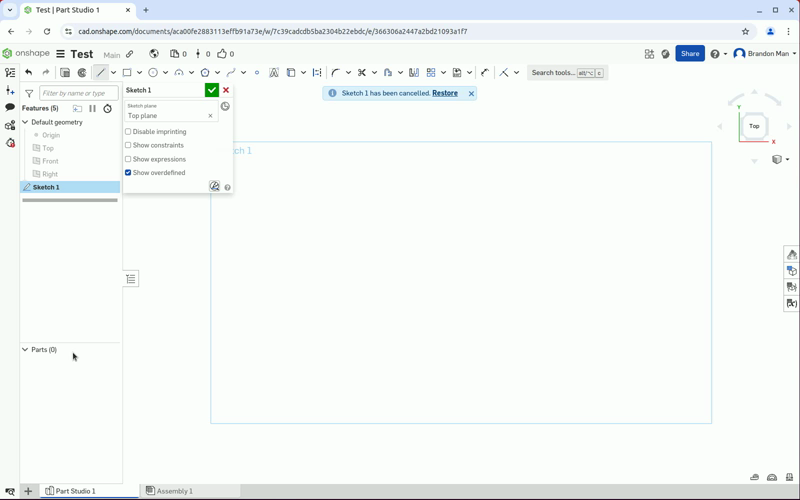
key_down(shift)
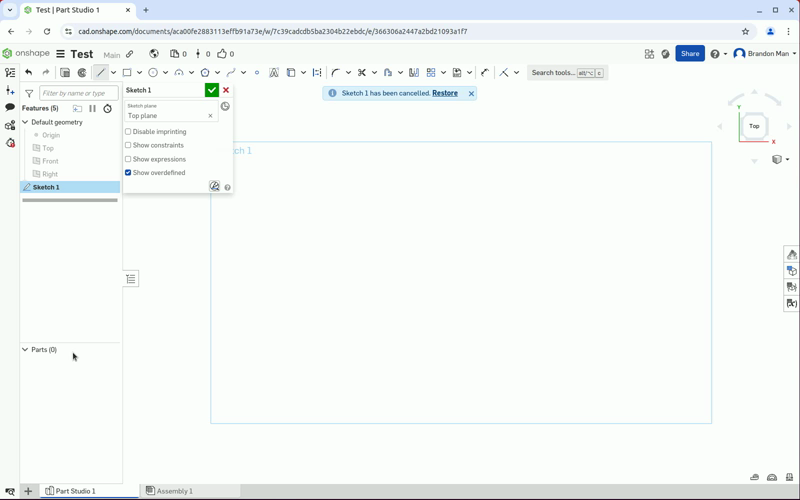
mouse_move(382, 395)
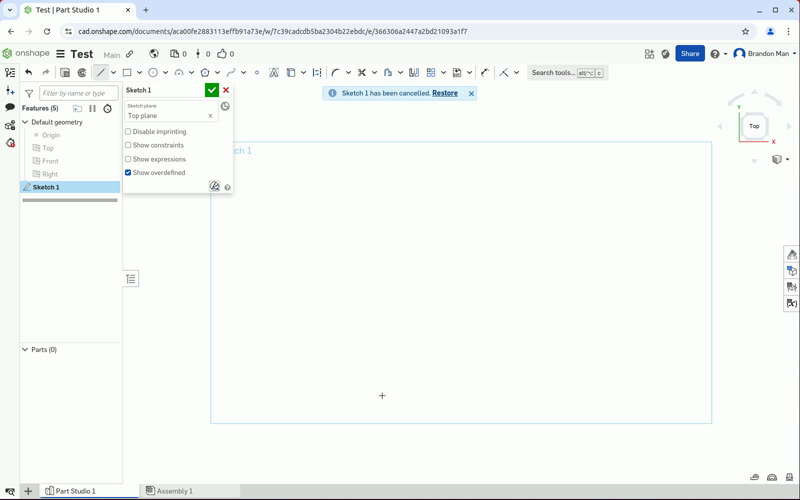
click(382, 395)
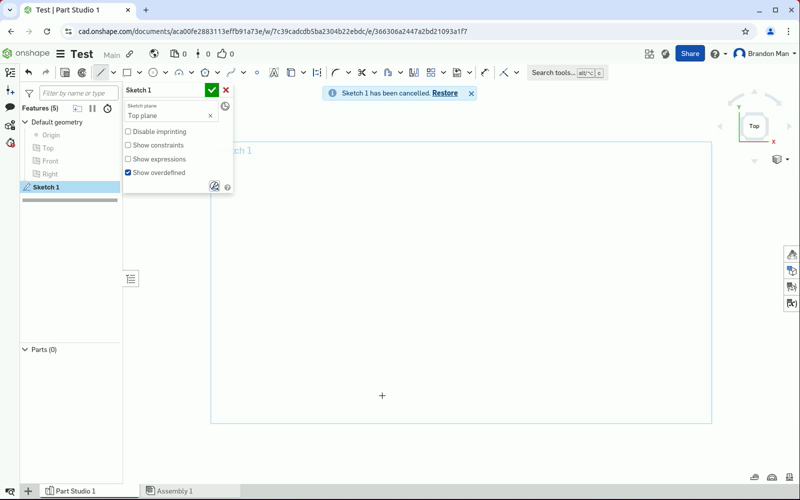
key_up(shift)
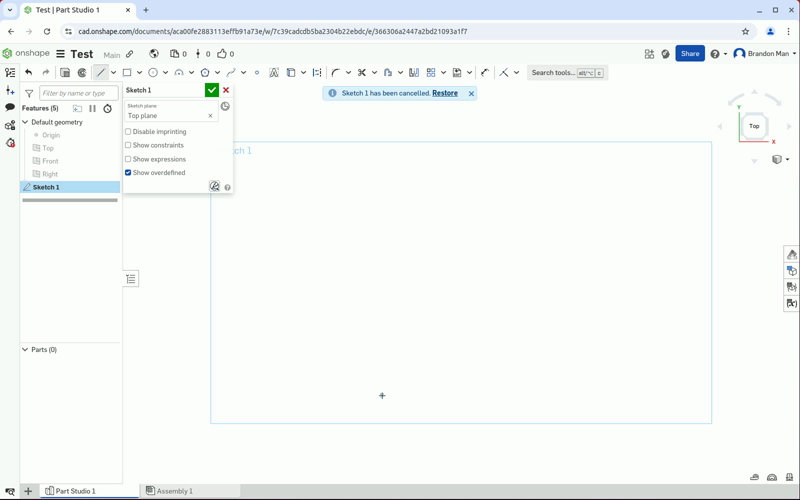
key_down(shift)
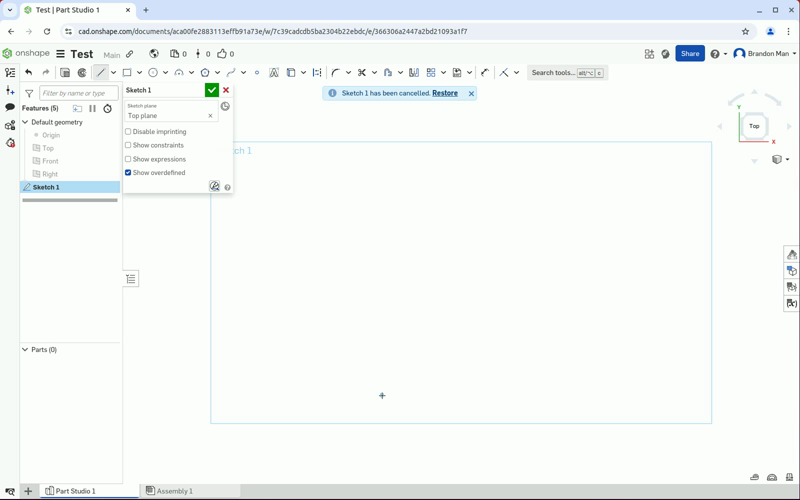
mouse_move(537, 395)
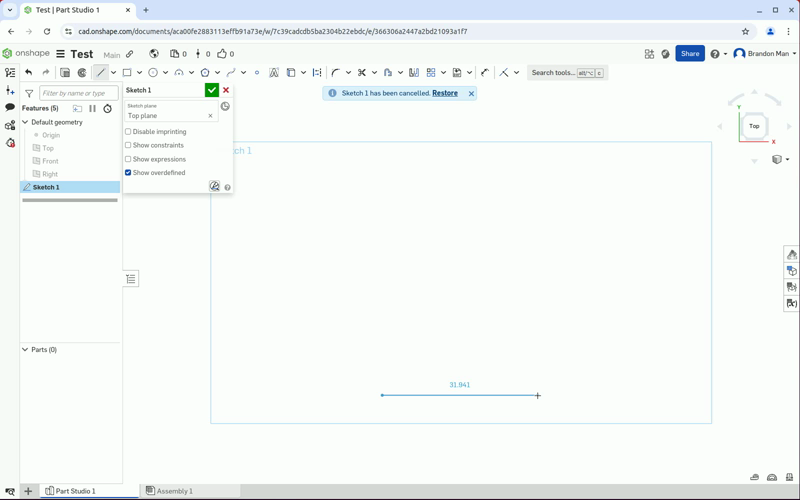
click(537, 395)
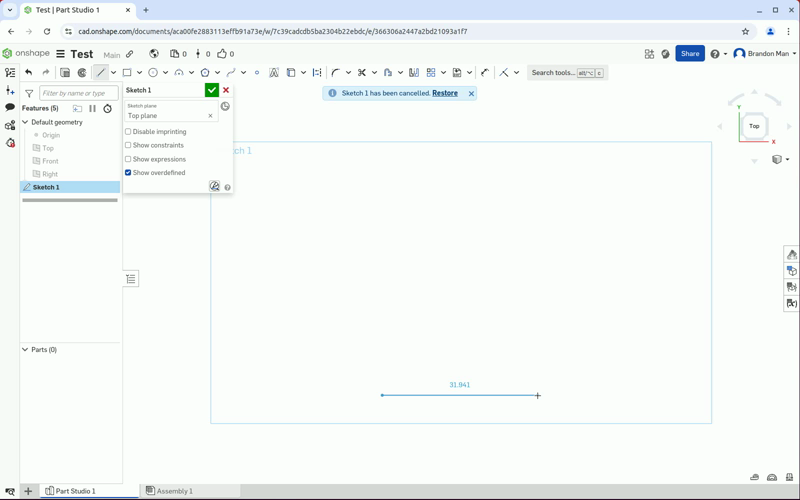
key_up(shift)
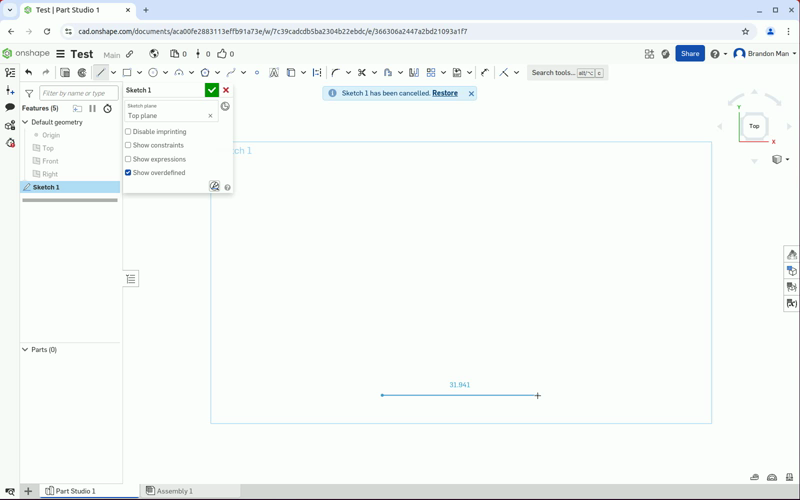
key_down(shift)
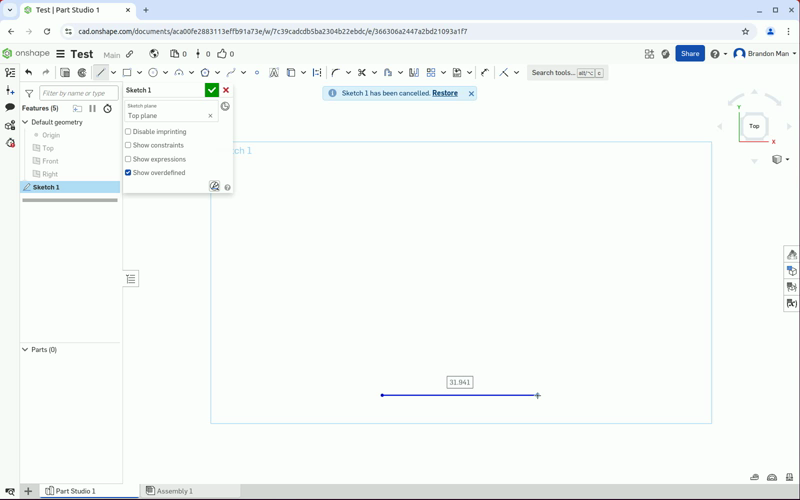
mouse_move(537, 171)
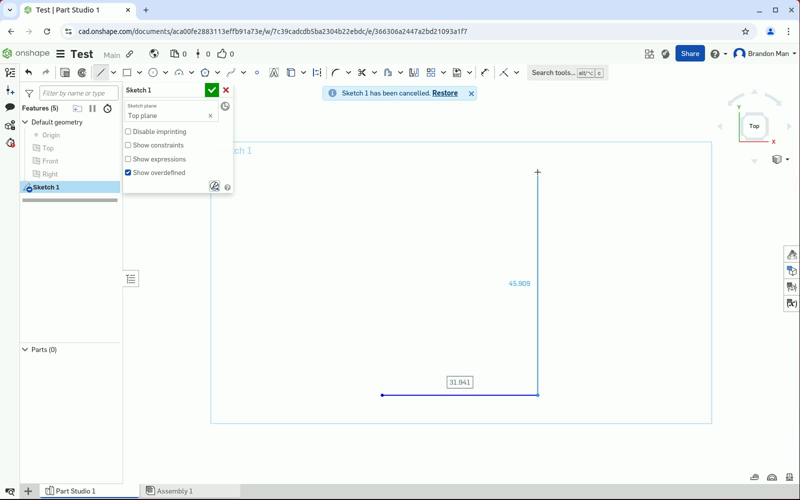
click(537, 171)
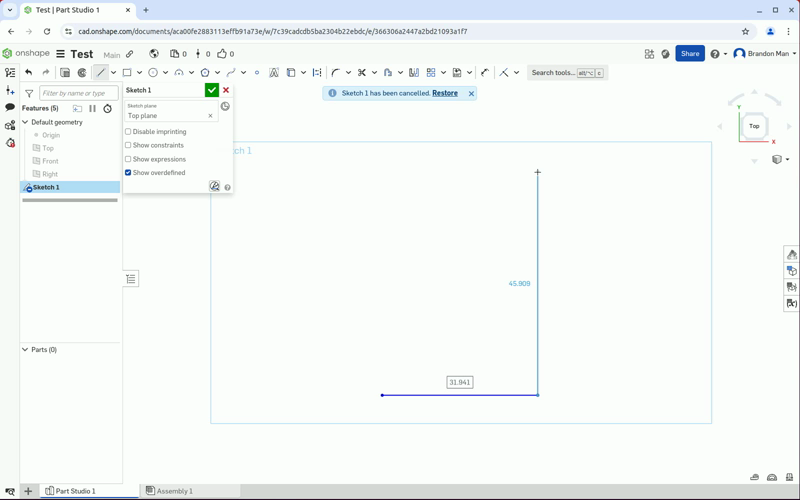
key_up(shift)
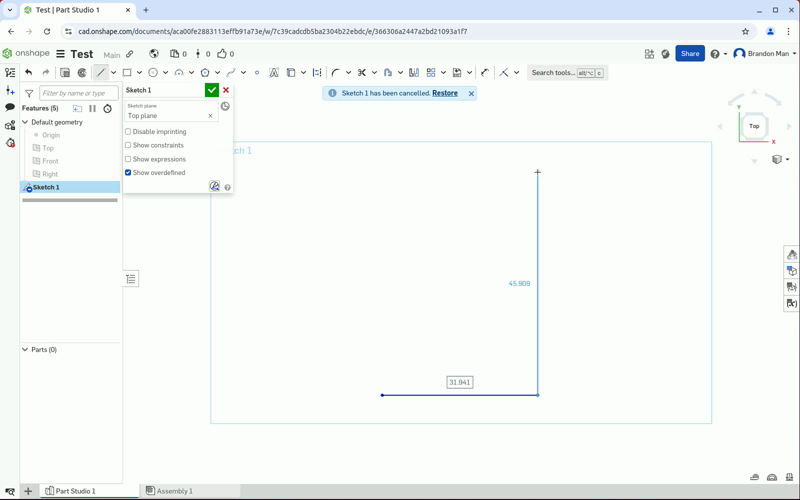
key_down(shift)
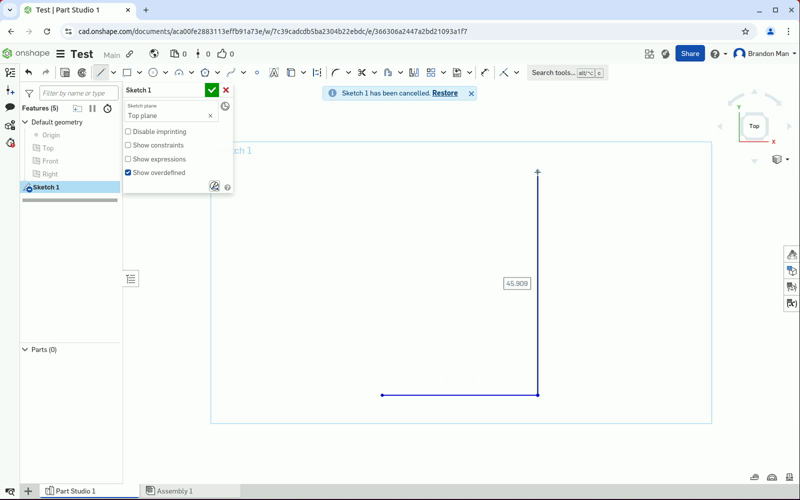
mouse_move(382, 171)
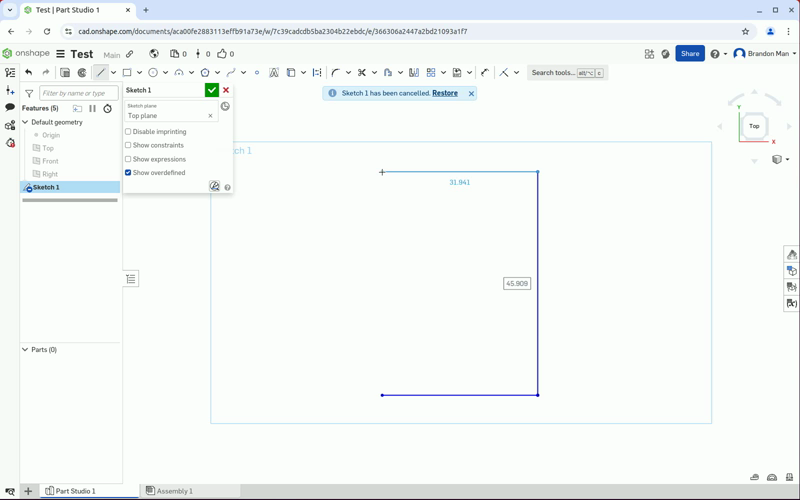
click(382, 171)
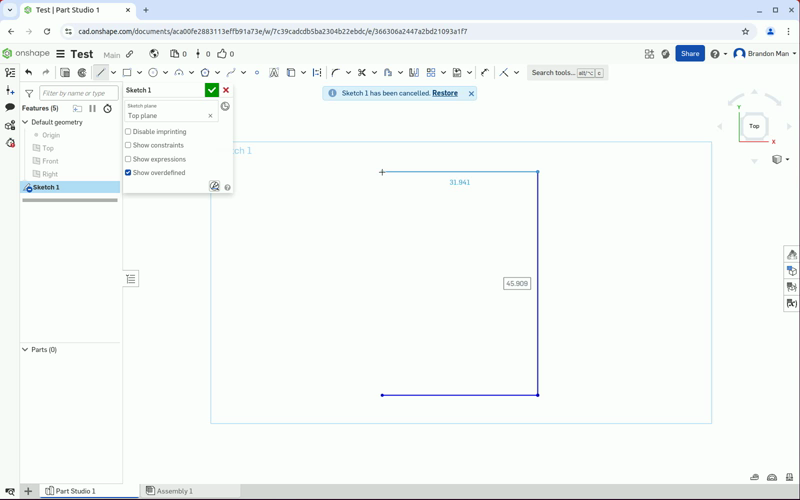
key_up(shift)
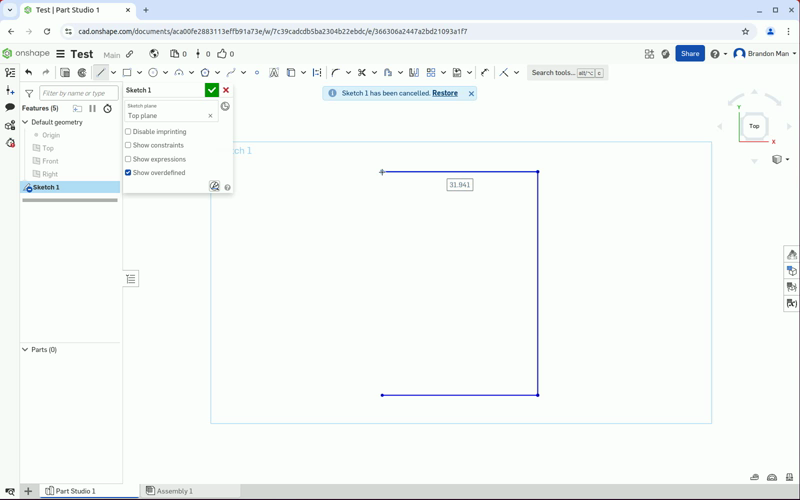
key_down(shift)
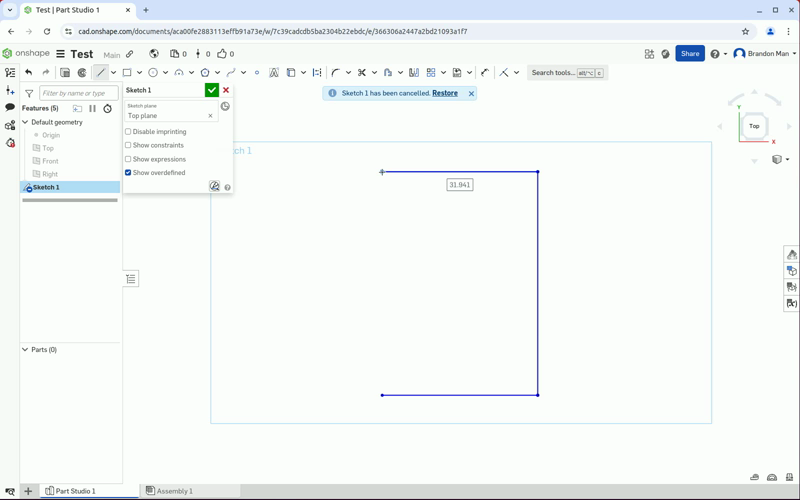
mouse_move(382, 395)
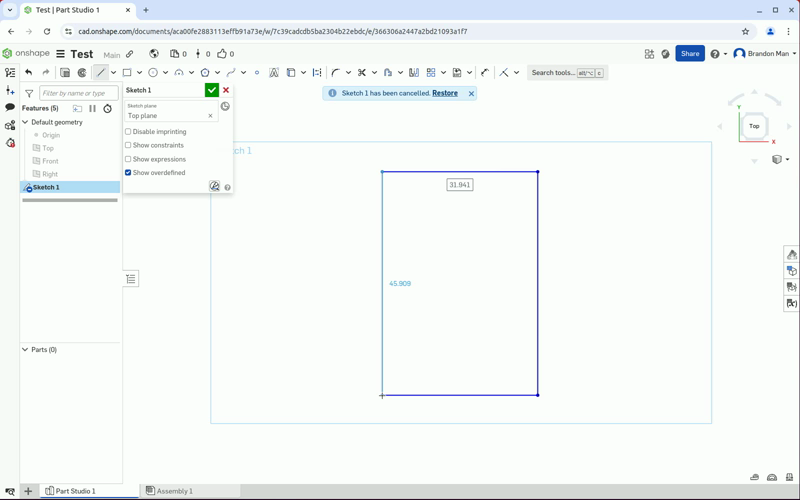
key_up(shift)
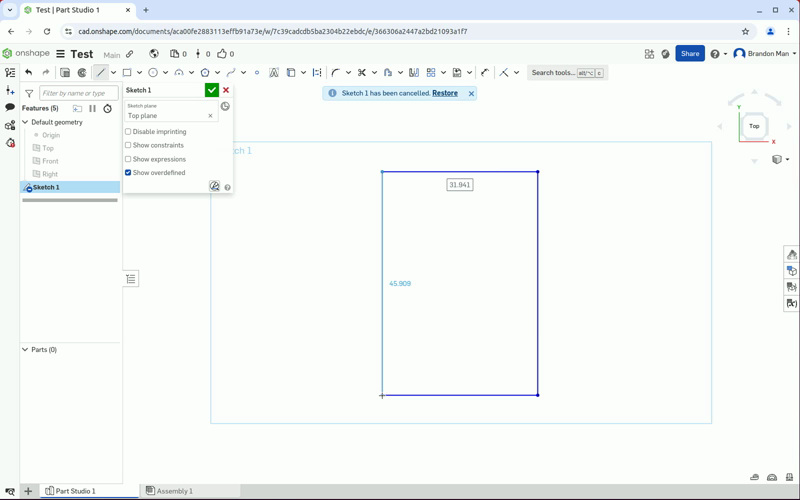
click(382, 395)
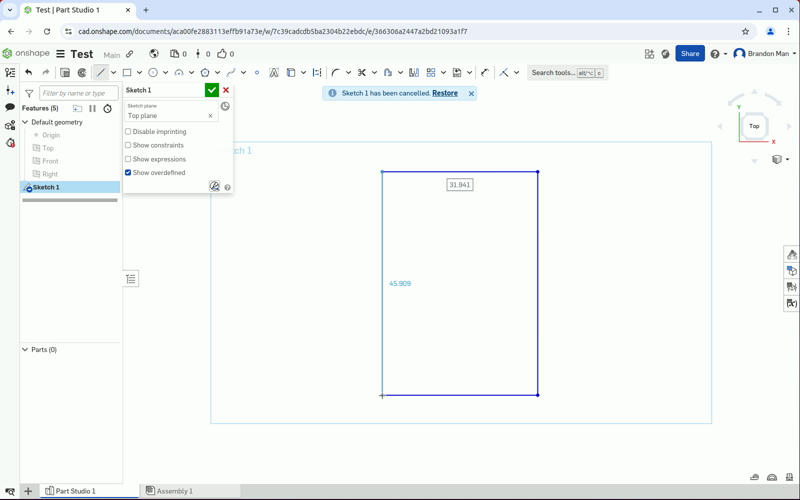
key(esc)
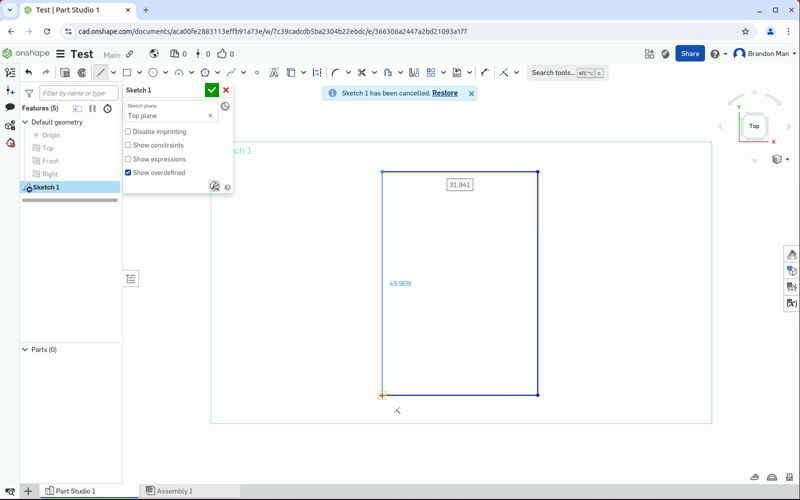
key(c)
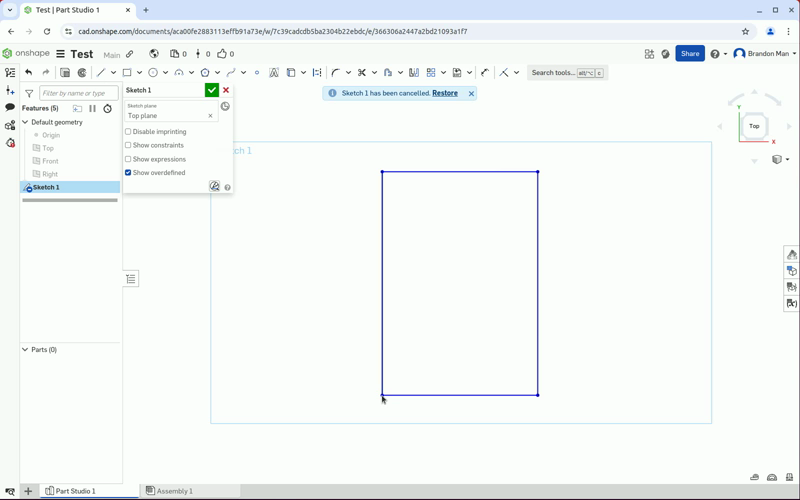
key_down(shift)
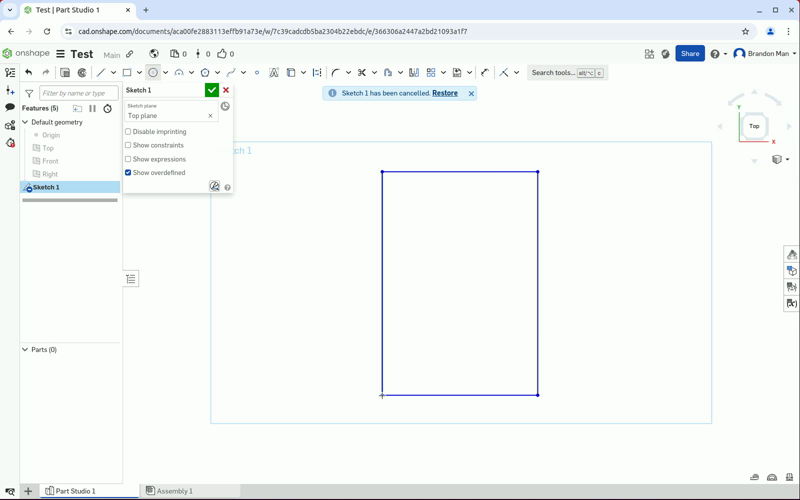
mouse_move(460, 369)
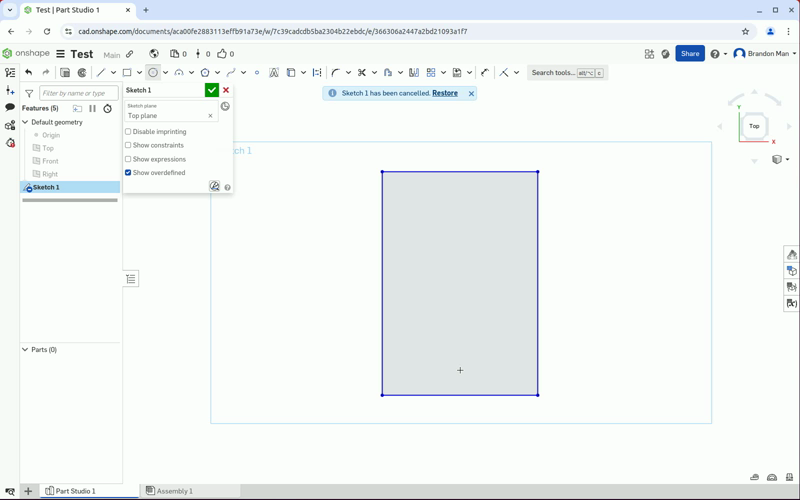
click(460, 369)
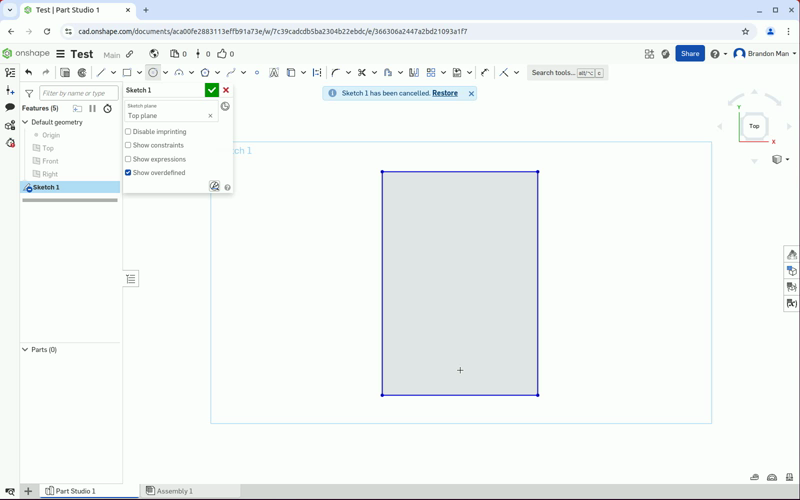
key_up(shift)
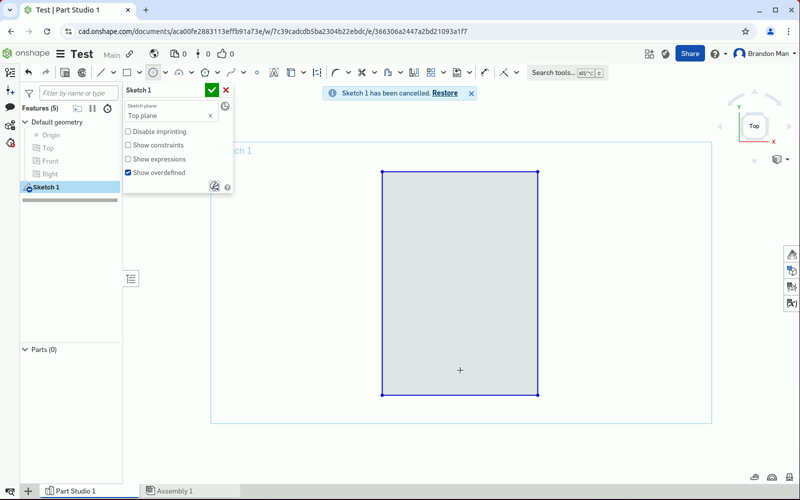
mouse_move(467, 369)
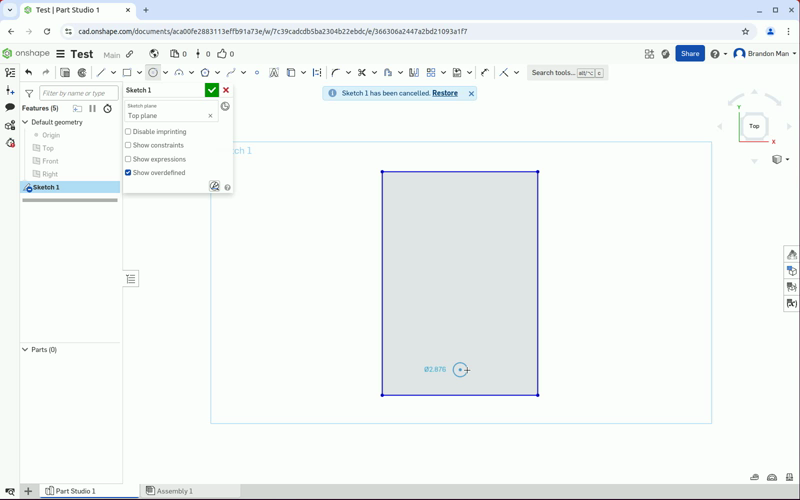
click(467, 369)
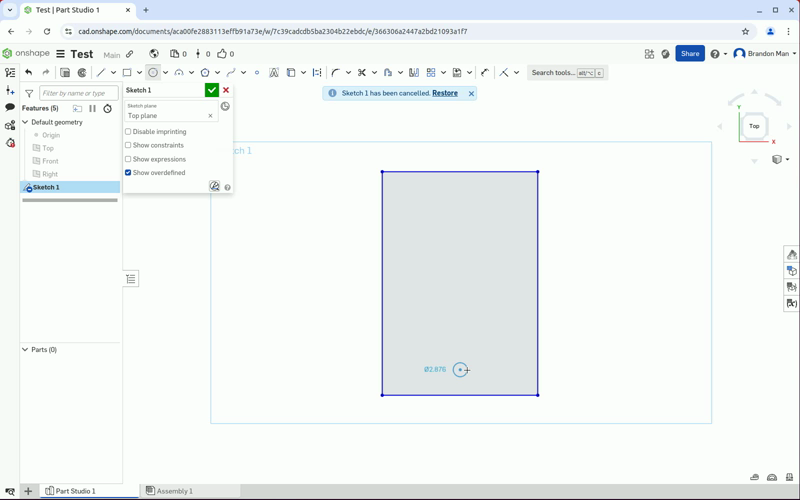
key(esc)
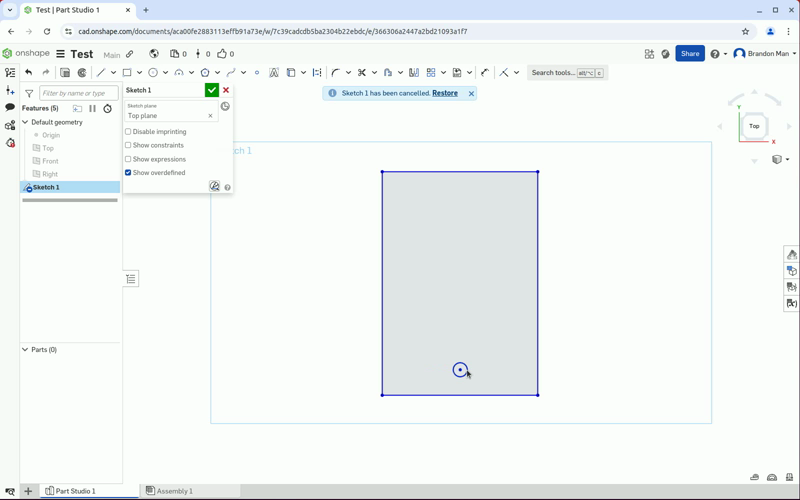
key(c)
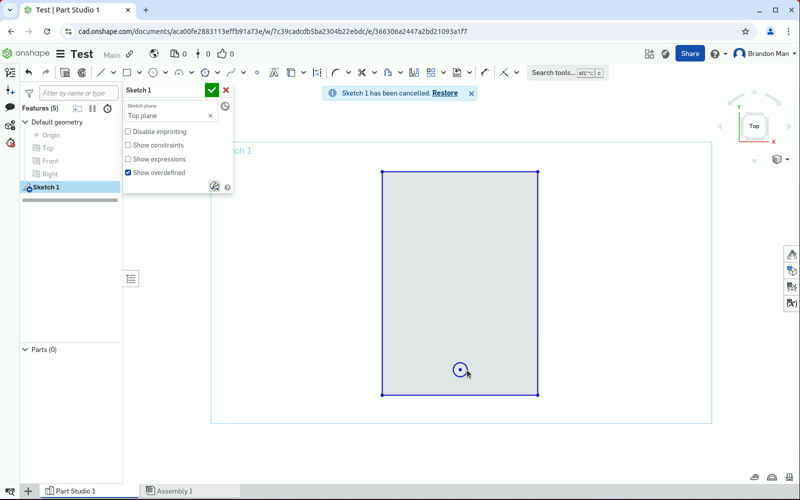
key_down(shift)
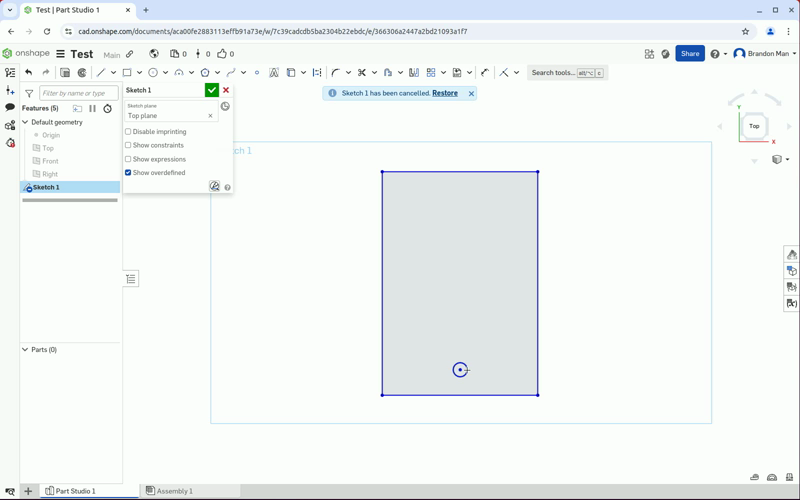
mouse_move(460, 197)
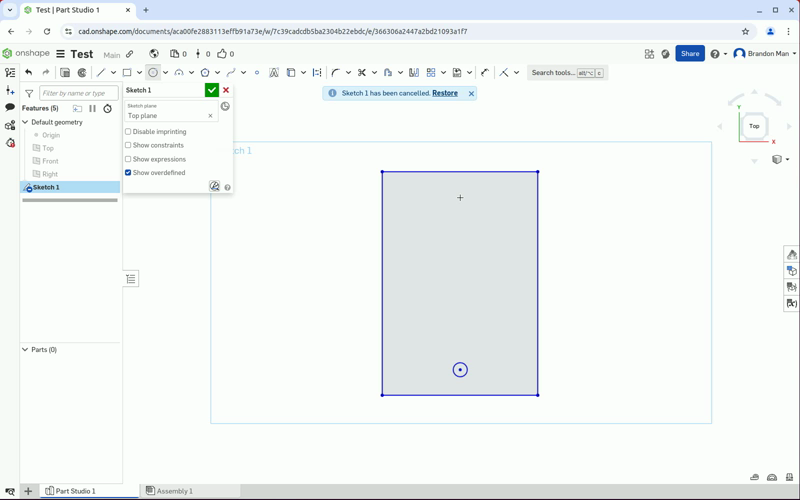
click(460, 197)
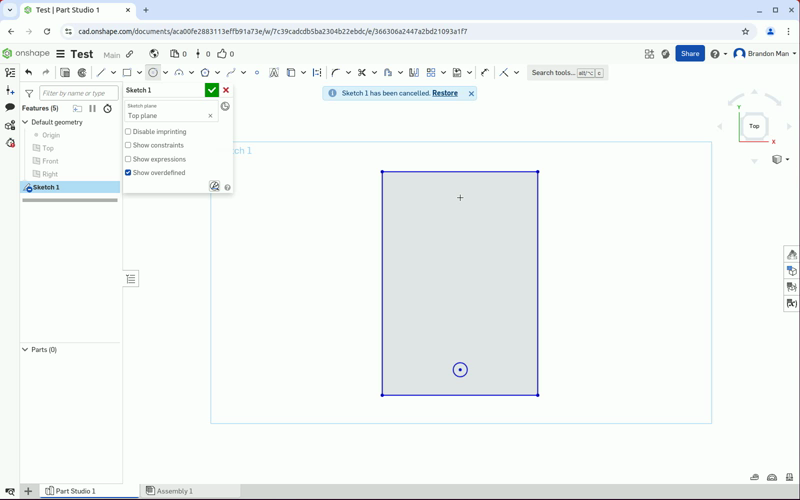
key_up(shift)
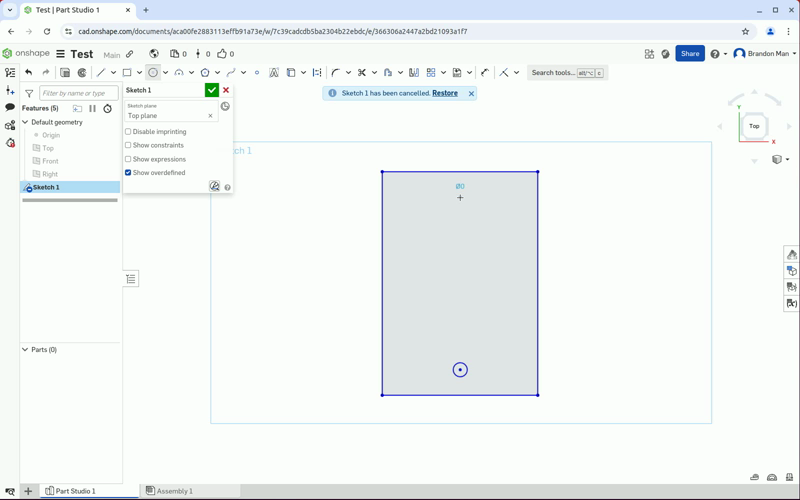
mouse_move(467, 197)
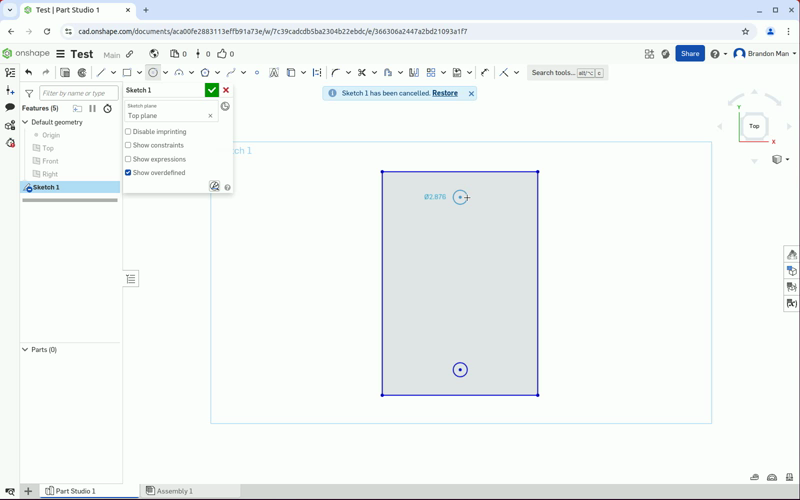
click(467, 197)
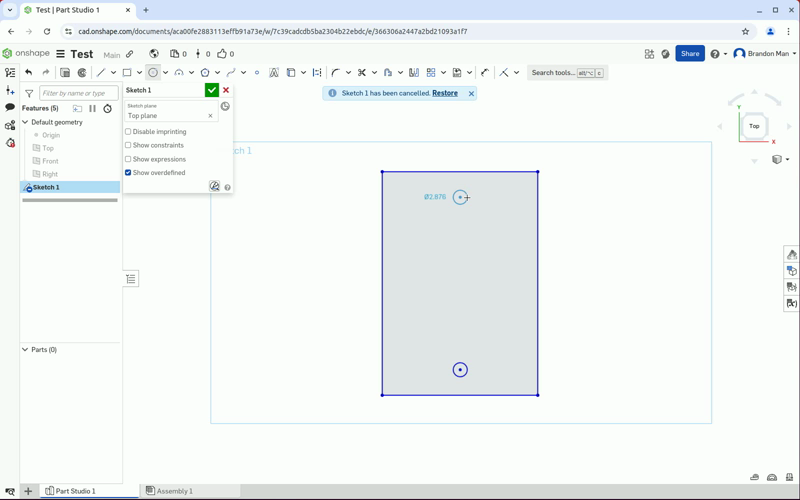
key(esc)
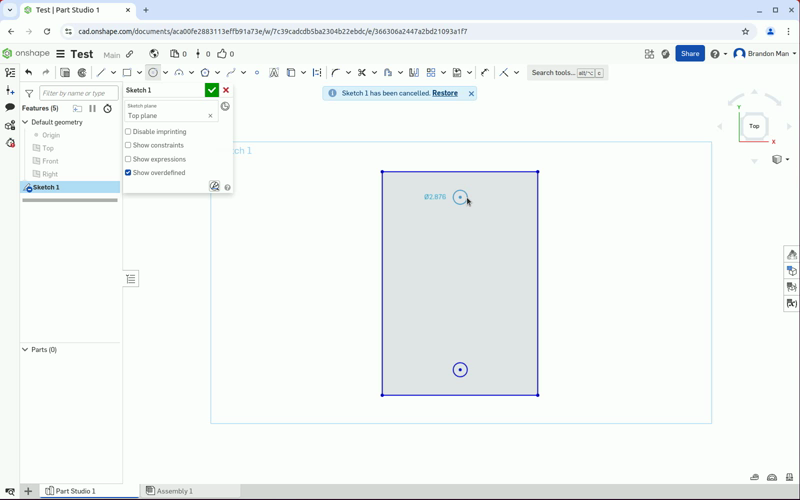
mouse_move(504, 332)
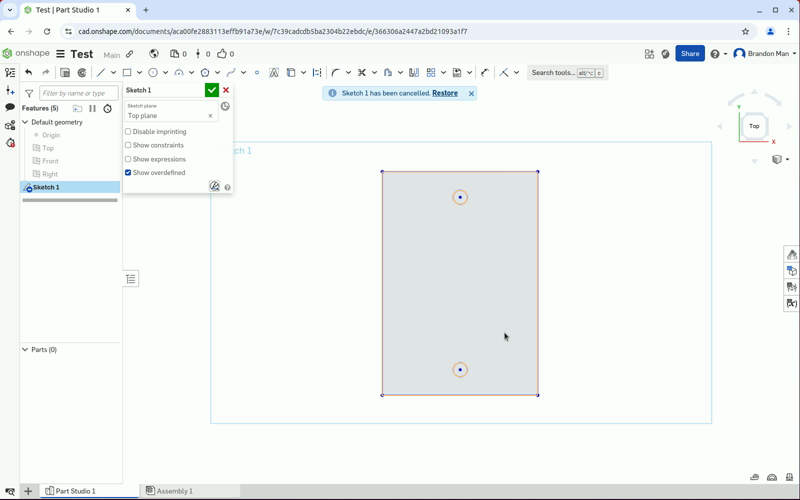
click(504, 332)
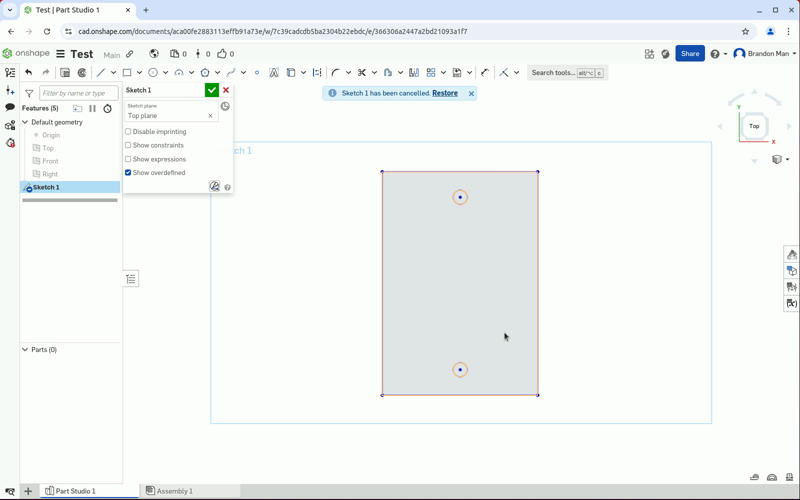
mouse_move(73, 352)
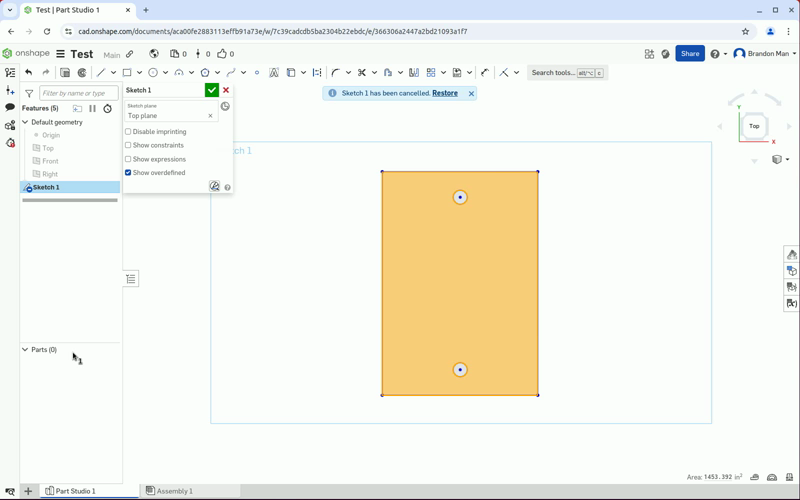
key(shift+y)
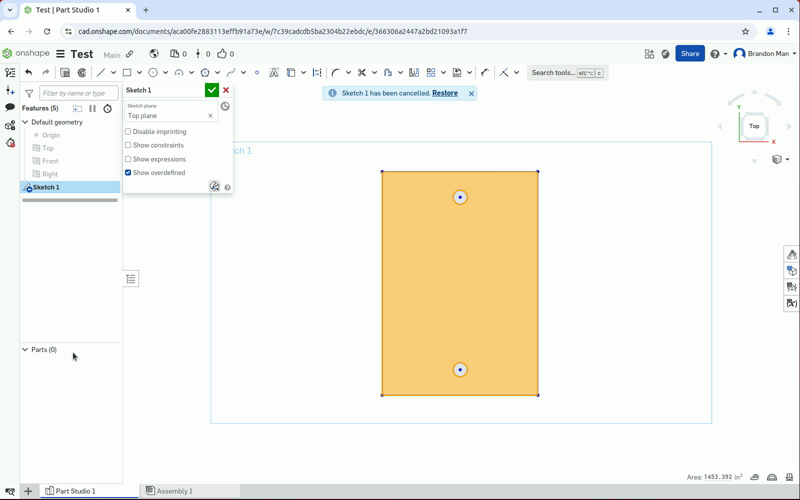
key(shift+e)
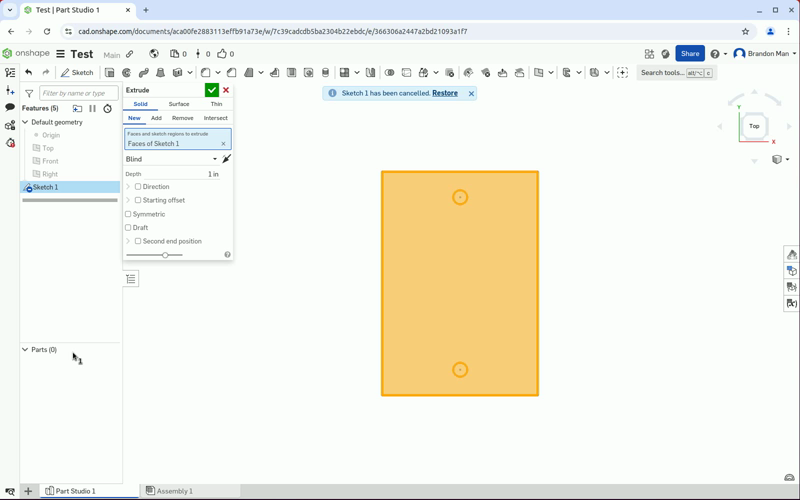
mouse_move(143, 106)
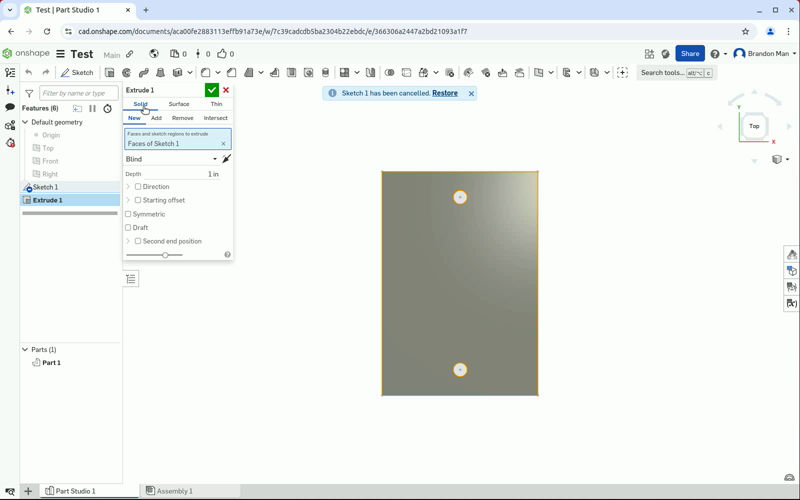
click(143, 106)
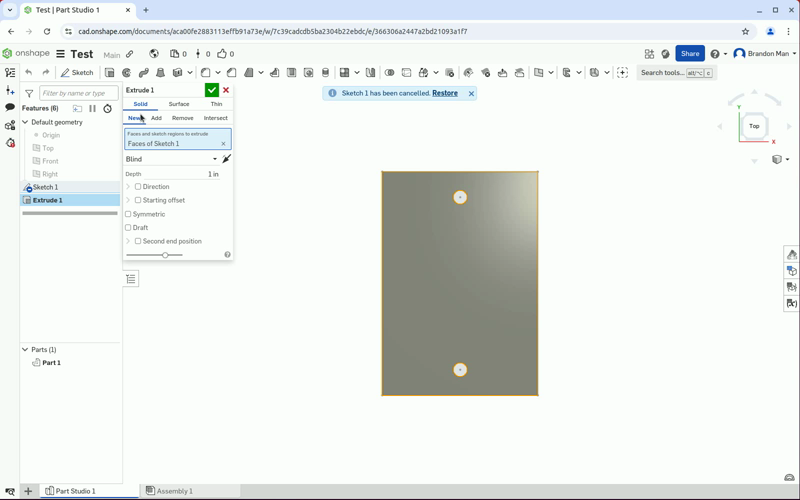
mouse_move(137, 120)
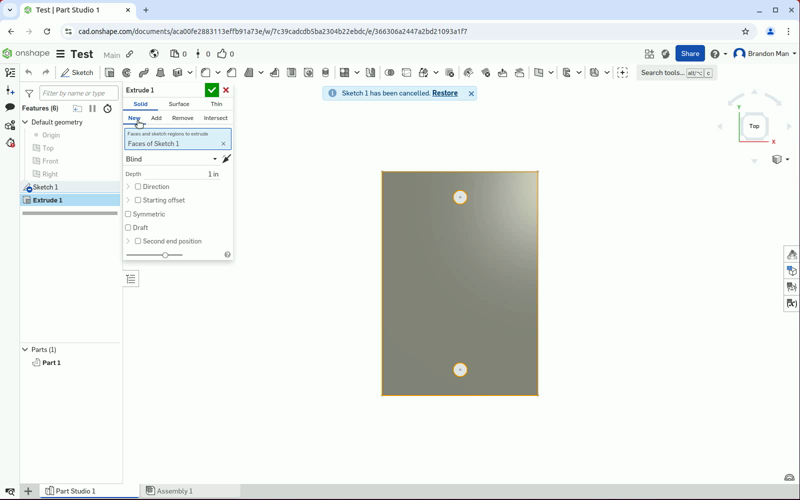
click(137, 120)
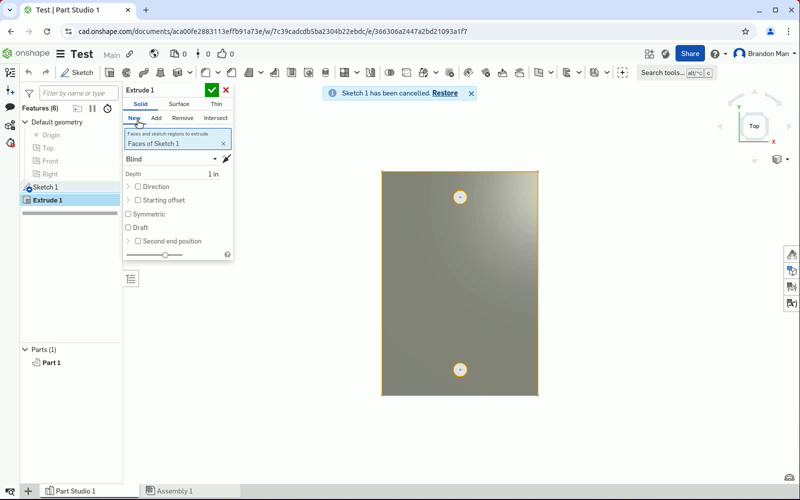
key(tab, 4)
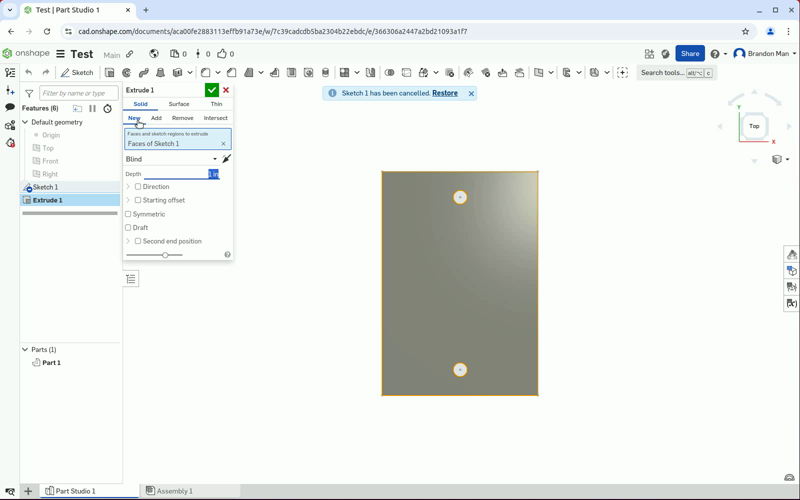
text(16.85)
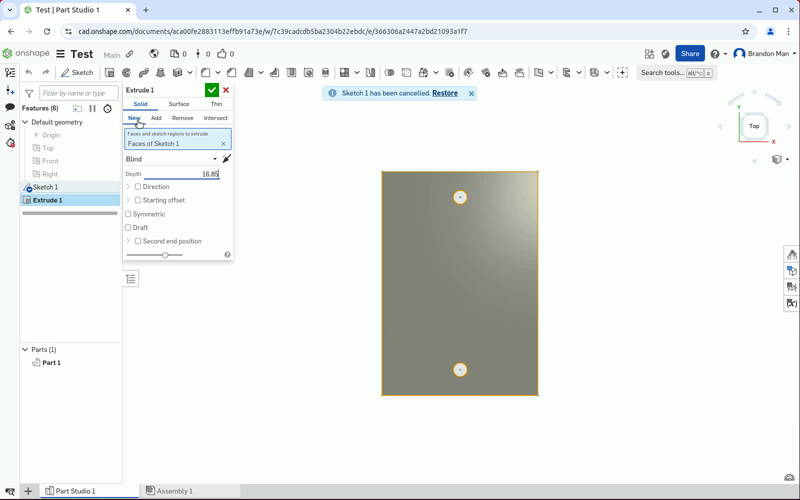
key(enter)
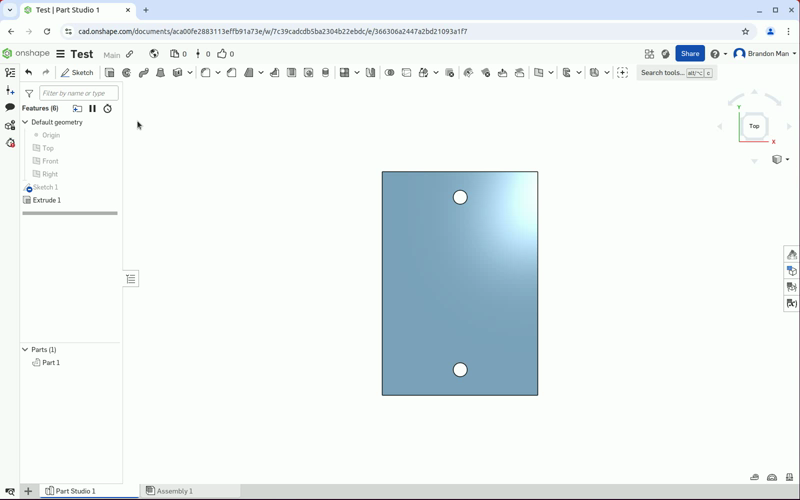
key(shift+h)
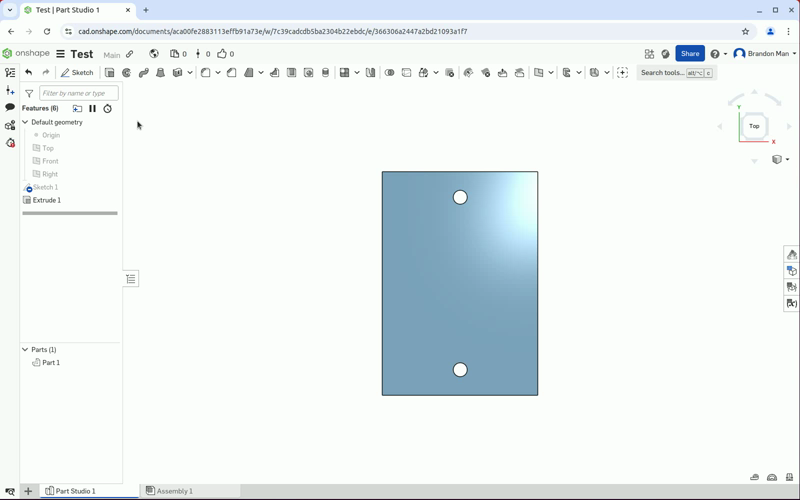
key(shift+h)
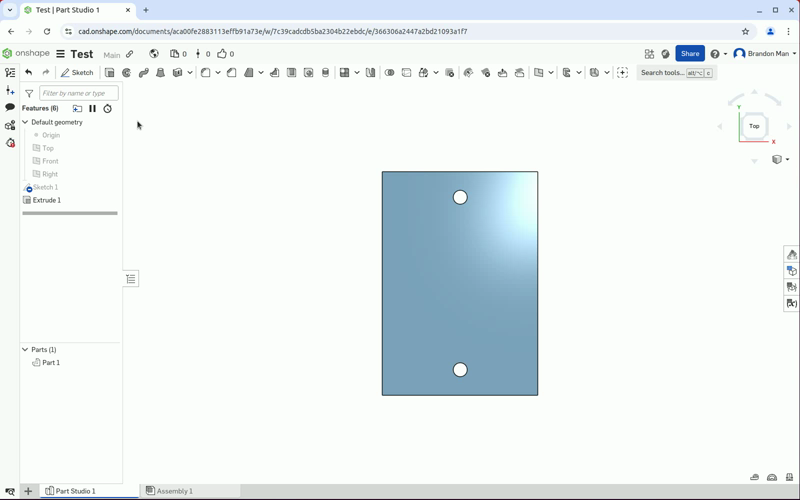
mouse_move(73, 189)
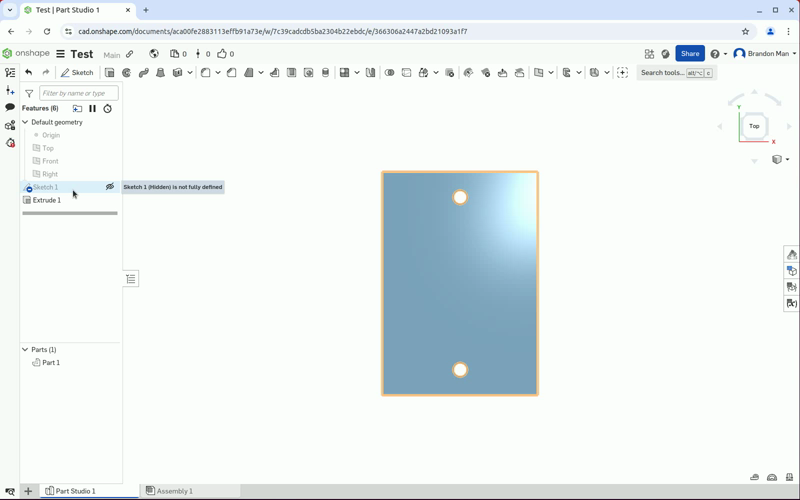
click(73, 189)
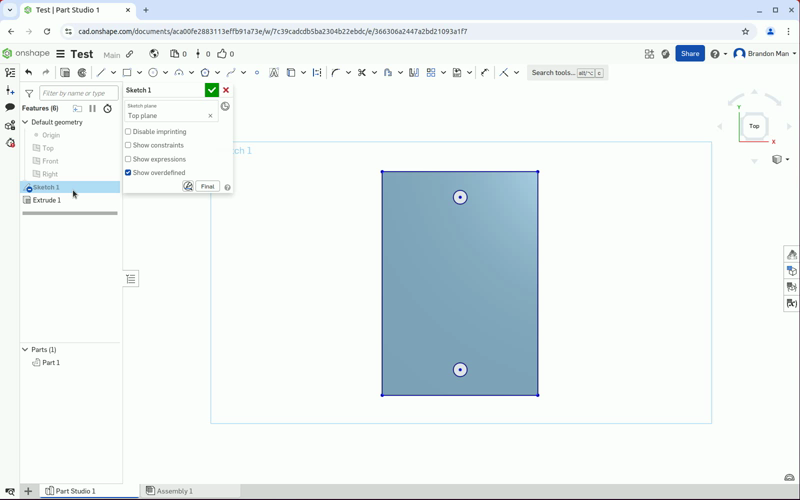
mouse_move(229, 92)
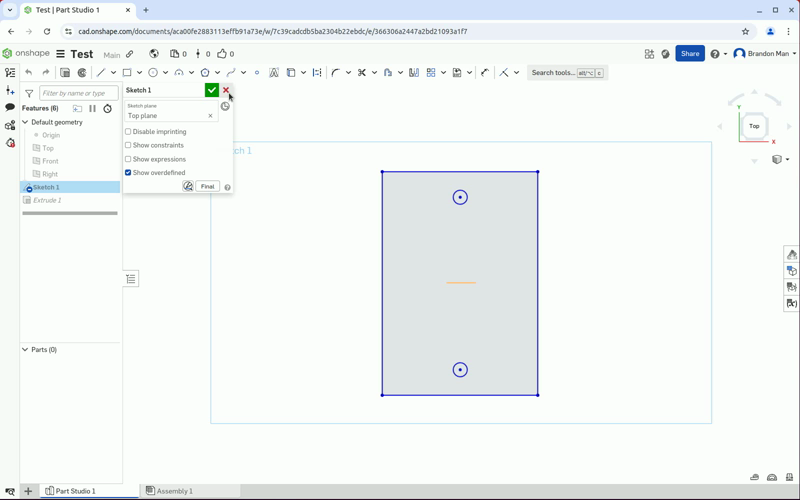
click(229, 92)
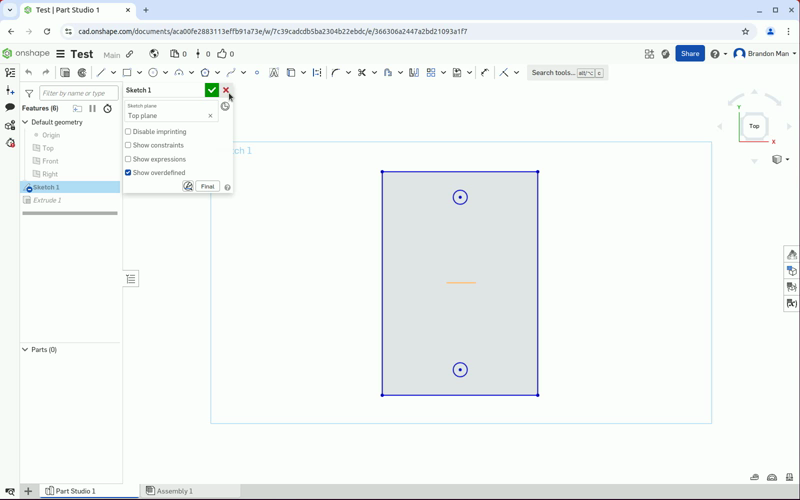
key(shift+s)
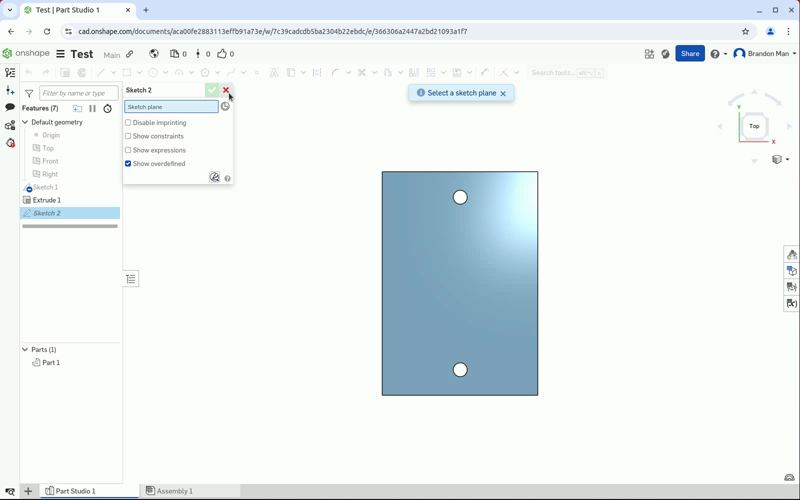
mouse_move(73, 150)
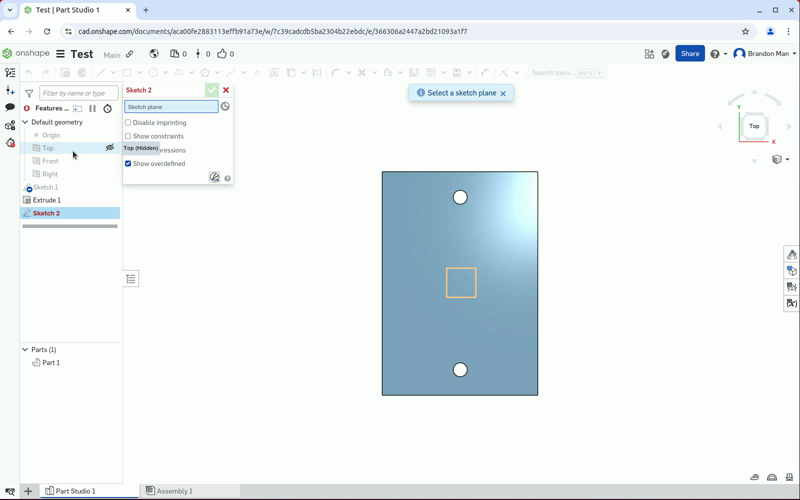
click(73, 150)
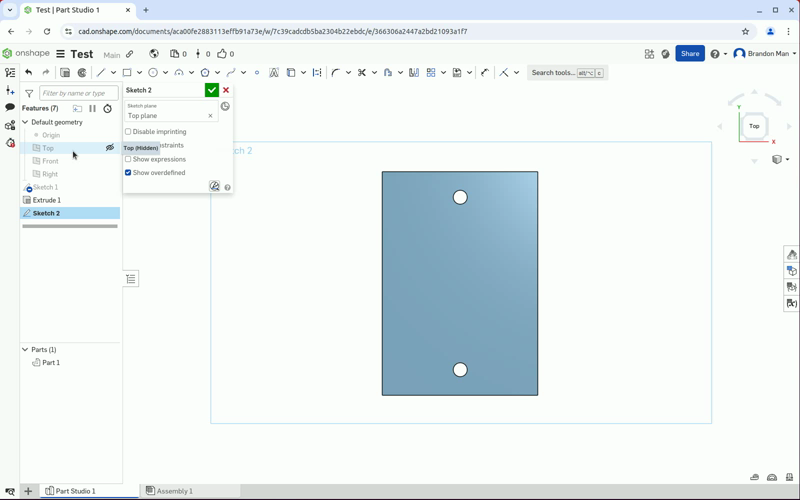
mouse_move(73, 352)
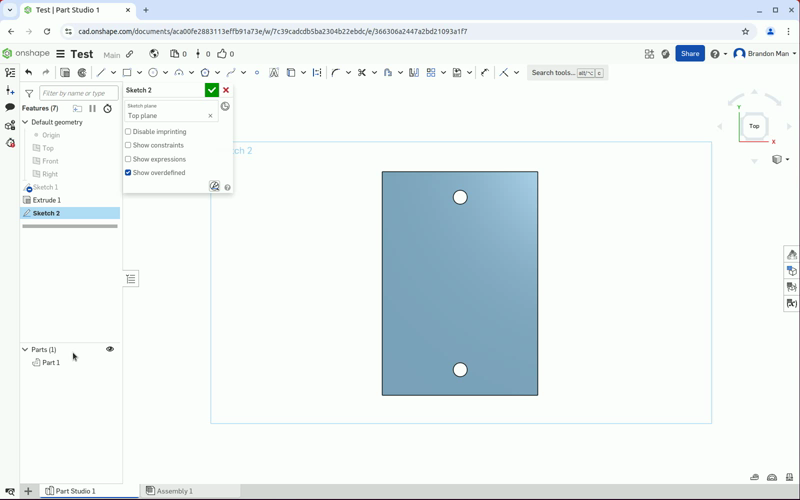
key(y)
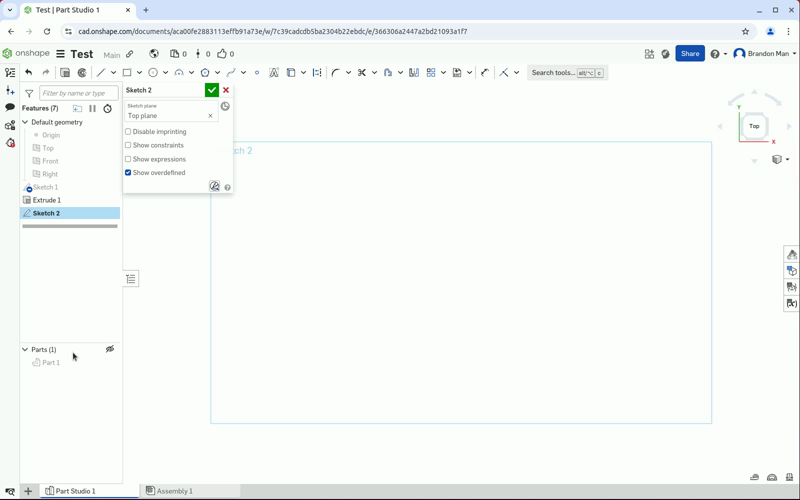
key(a)
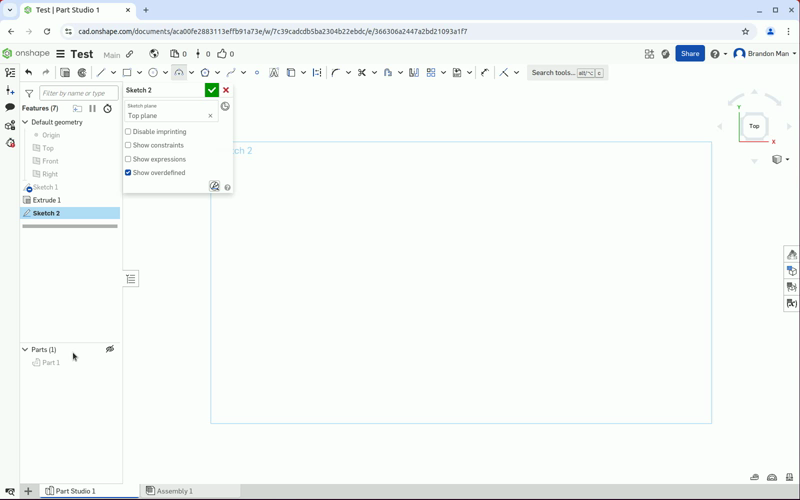
key_down(shift)
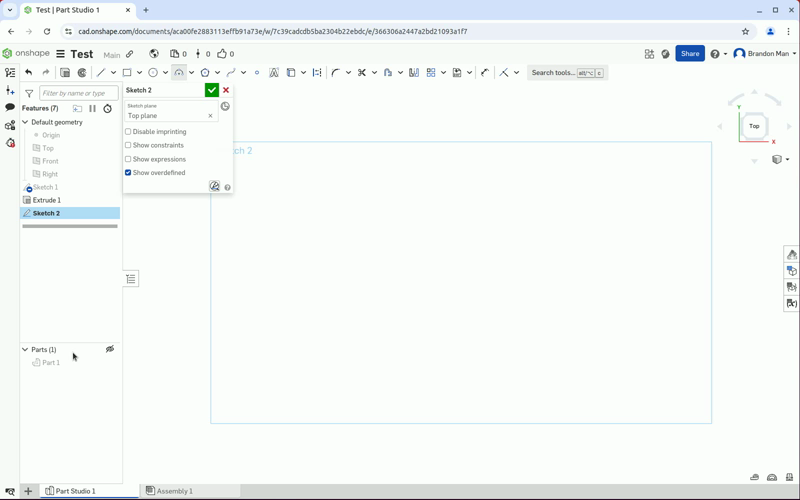
mouse_move(438, 193)
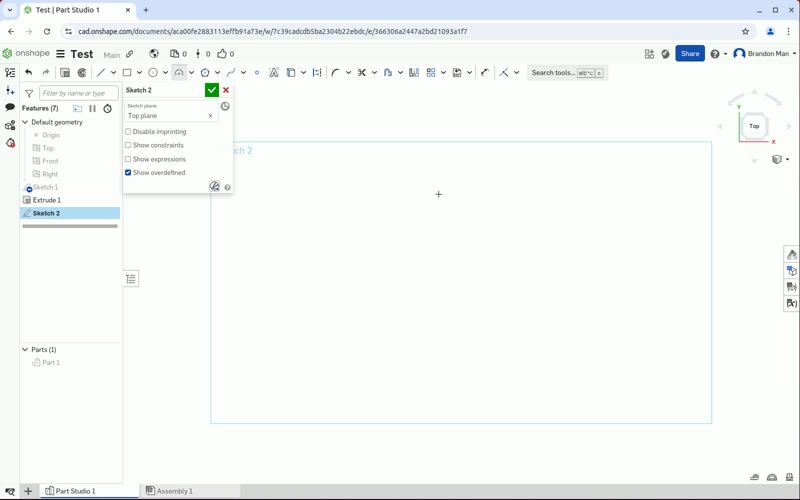
click(438, 193)
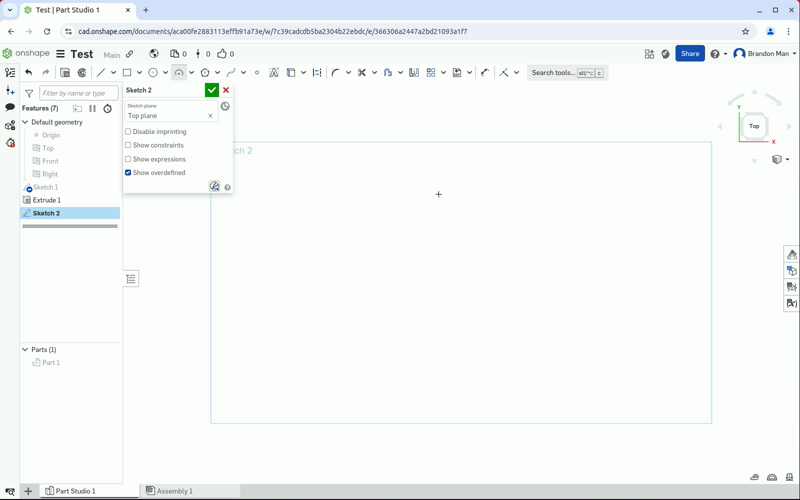
key_up(shift)
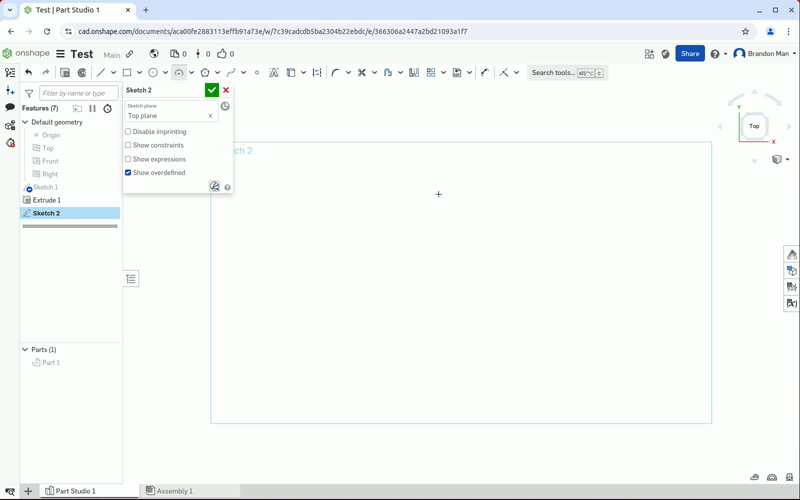
key_down(shift)
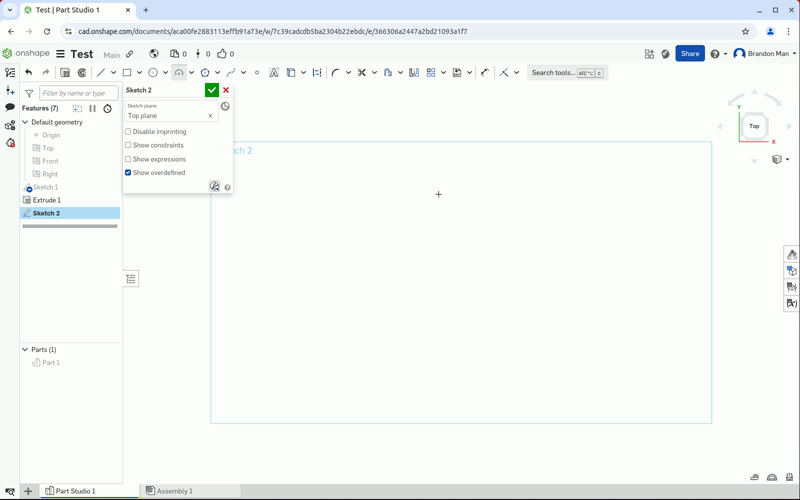
mouse_move(484, 193)
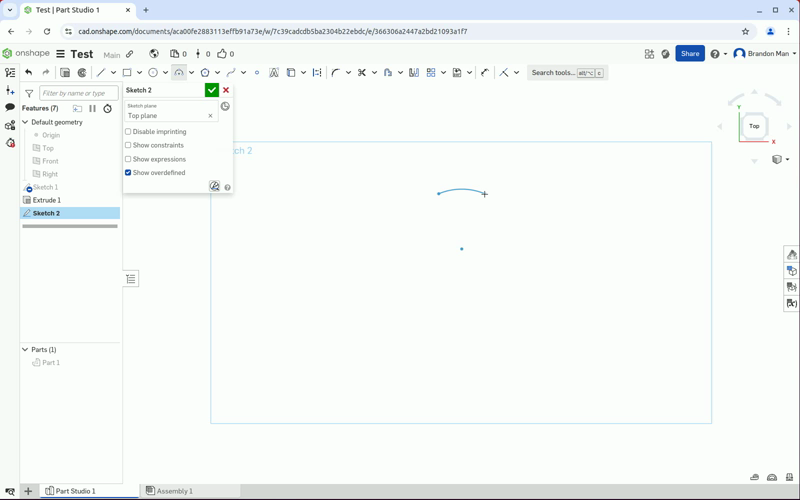
click(484, 193)
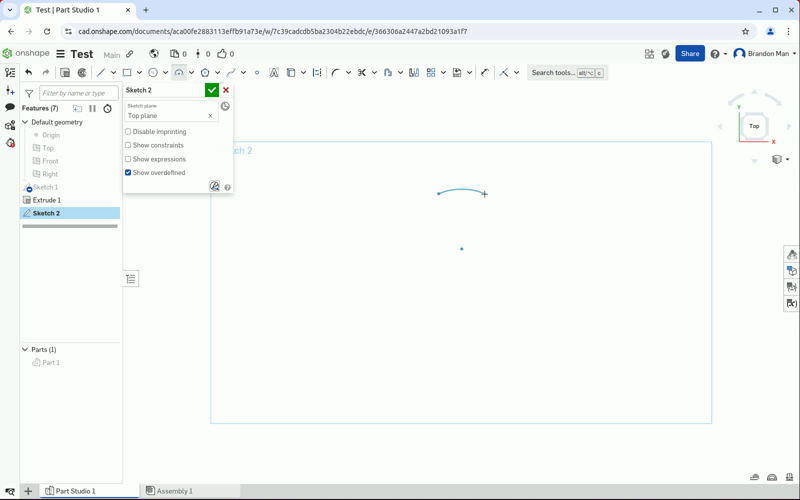
mouse_move(461, 216)
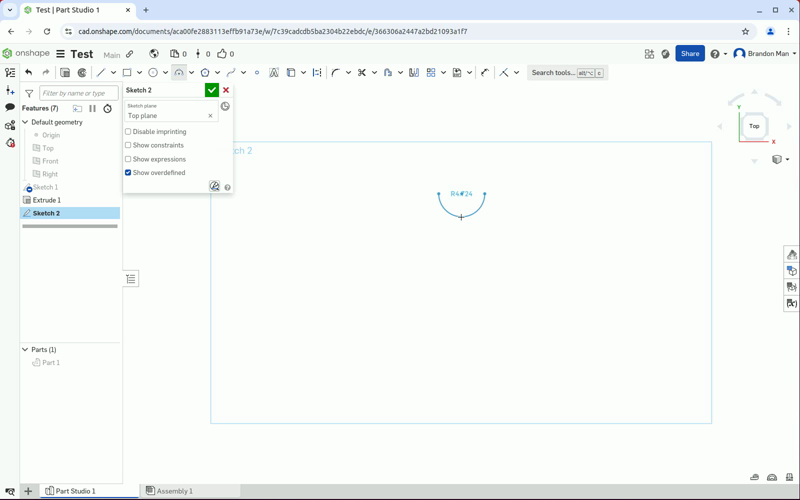
click(461, 216)
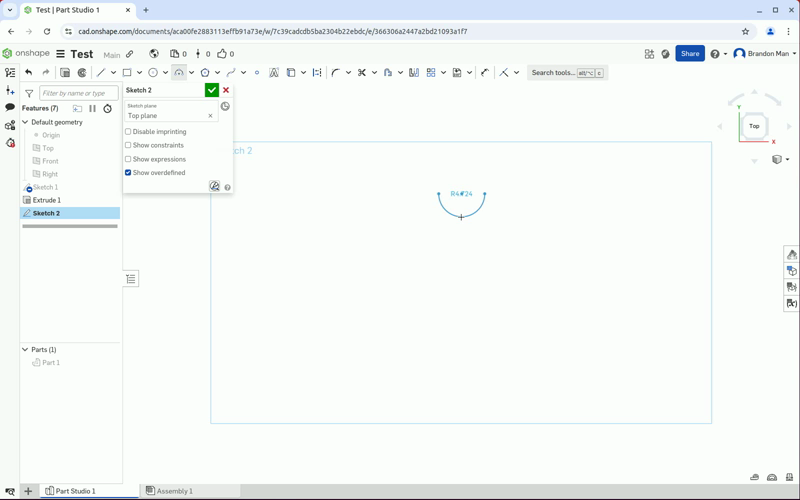
key_up(shift)
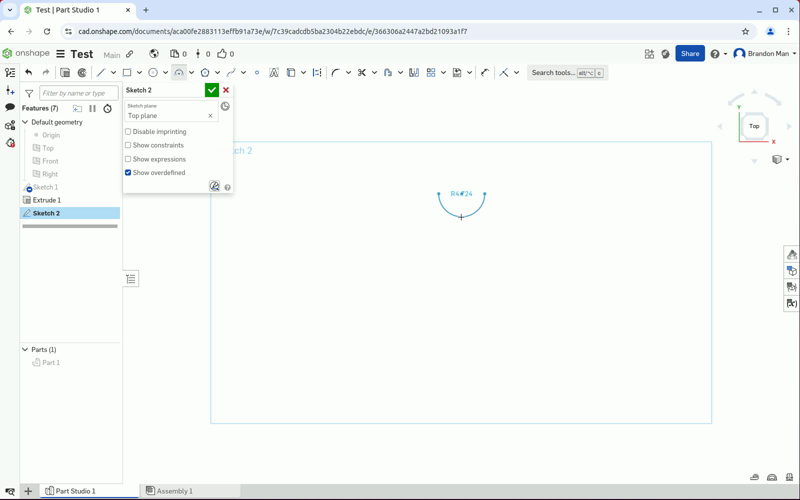
key(esc)
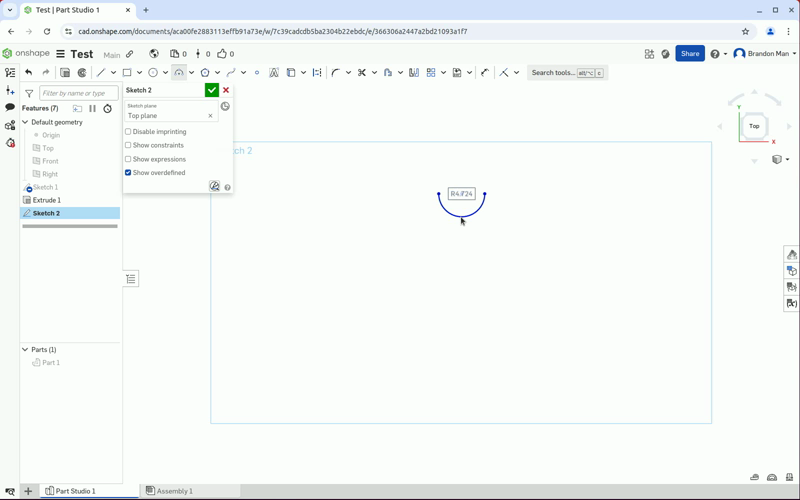
key(l)
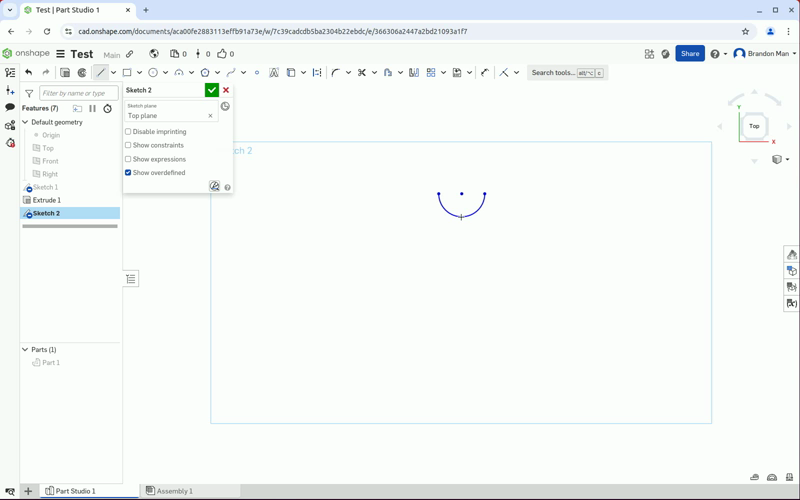
mouse_move(484, 193)
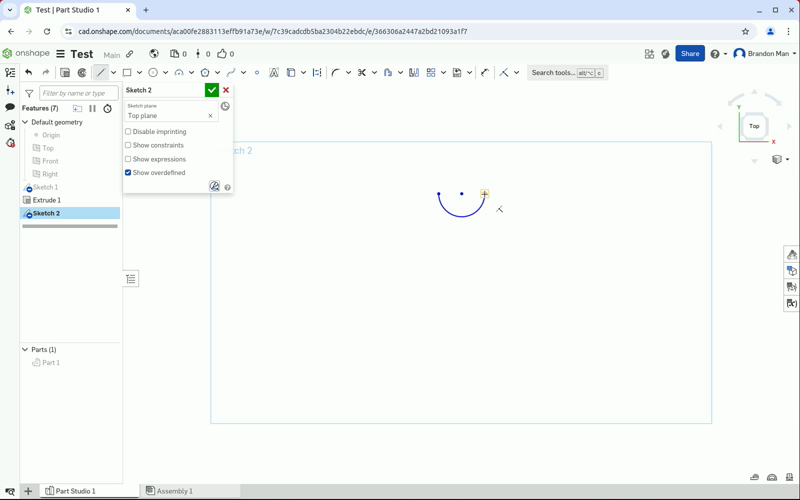
click(484, 193)
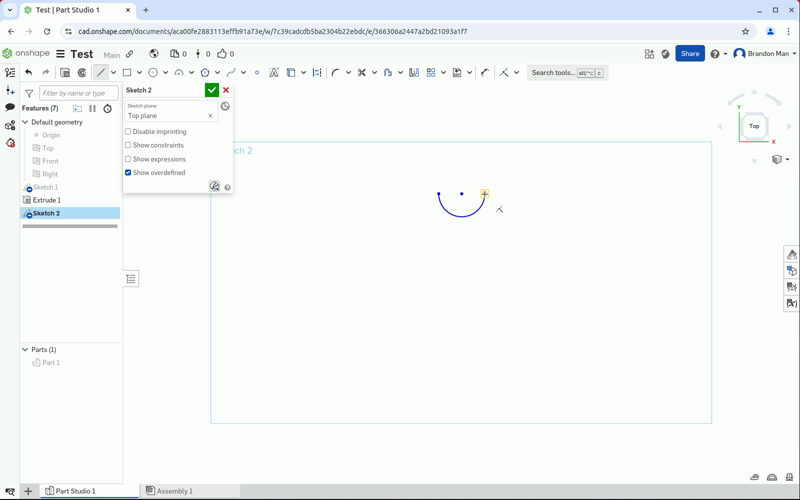
key_down(shift)
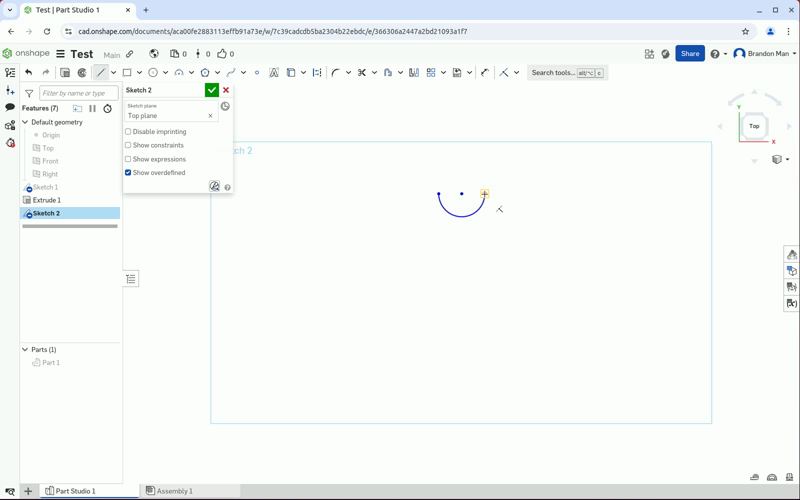
mouse_move(514, 193)
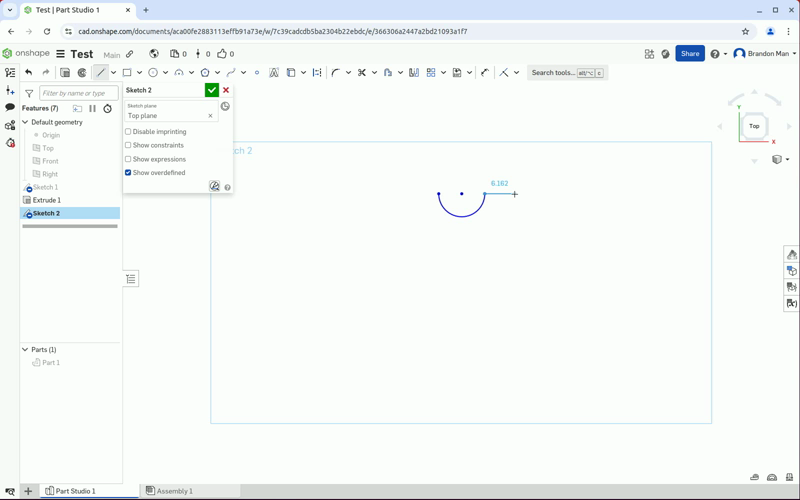
mouse_move(484, 170)
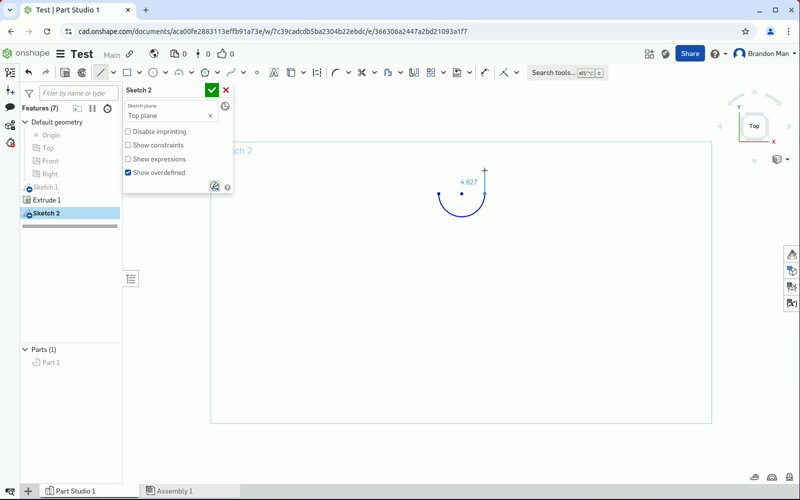
click(484, 170)
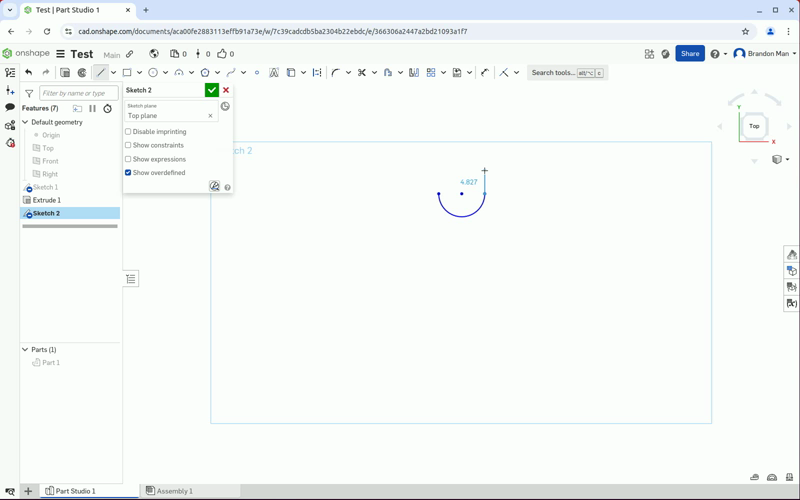
key_up(shift)
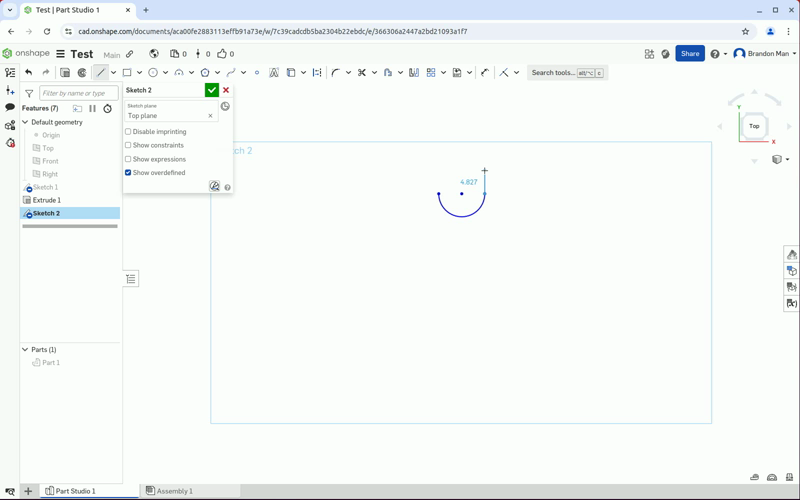
key_down(shift)
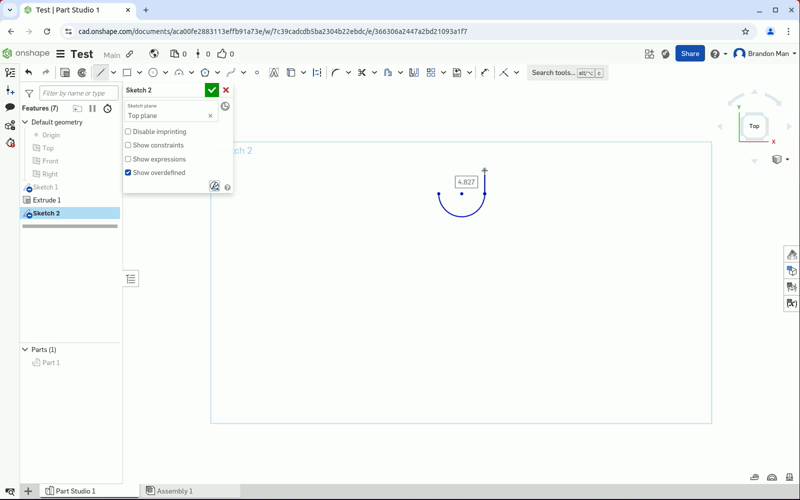
mouse_move(514, 170)
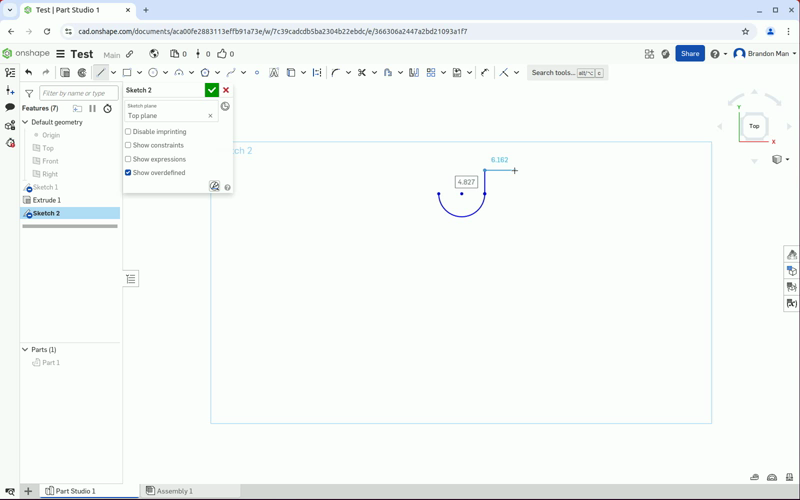
mouse_move(461, 170)
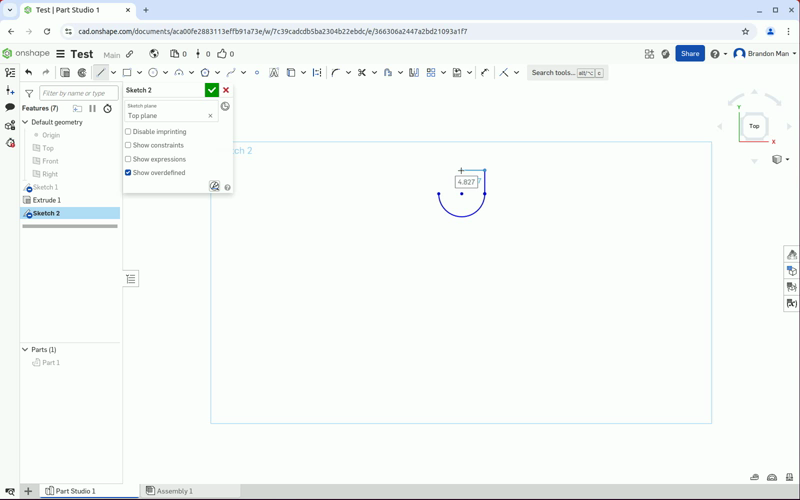
click(461, 170)
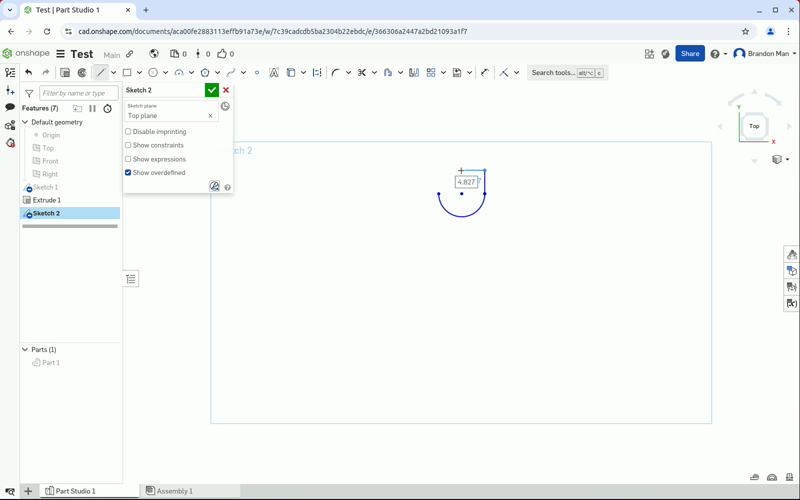
key_up(shift)
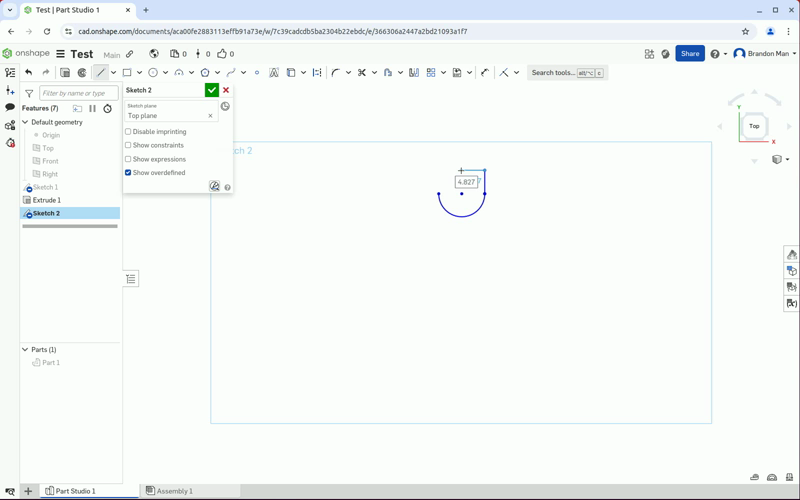
key_down(shift)
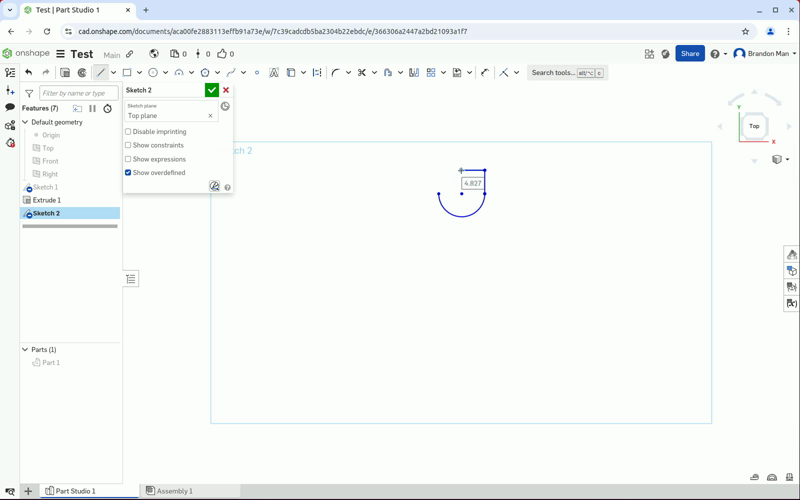
mouse_move(491, 170)
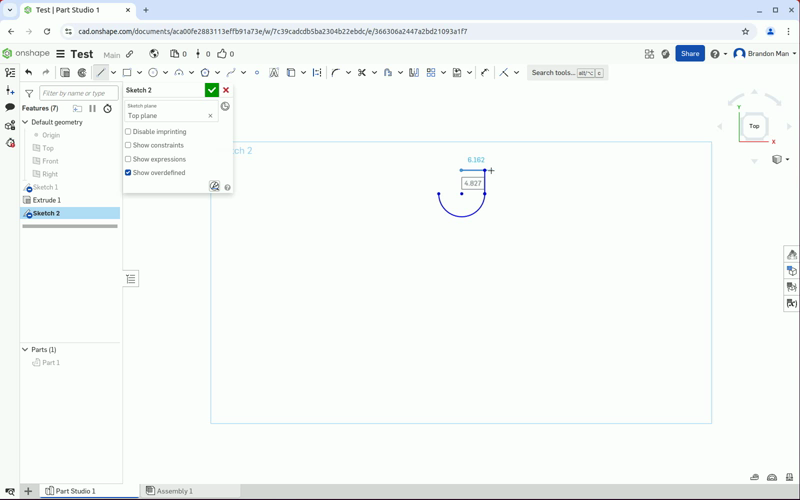
mouse_move(438, 170)
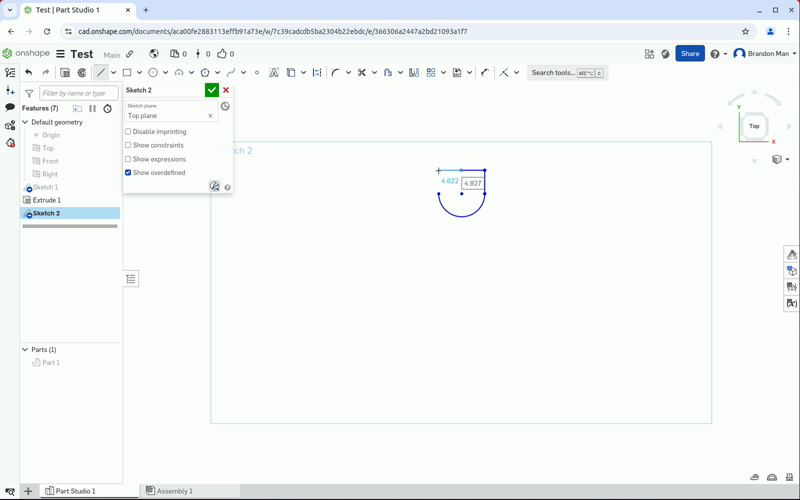
click(438, 170)
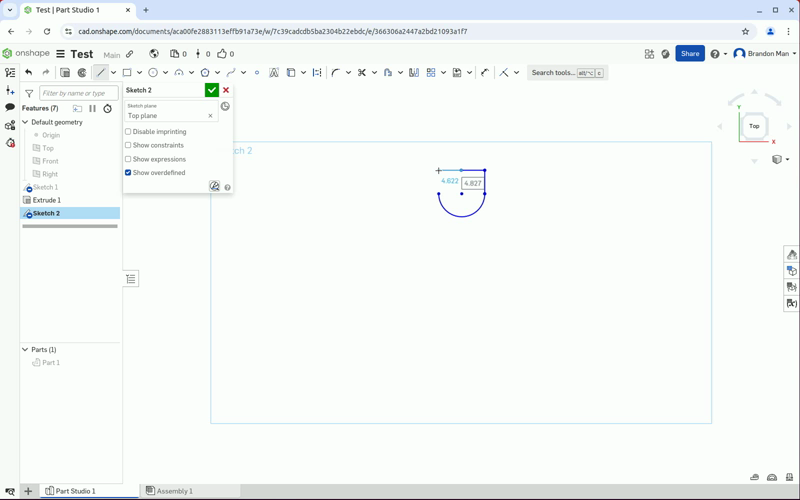
key_up(shift)
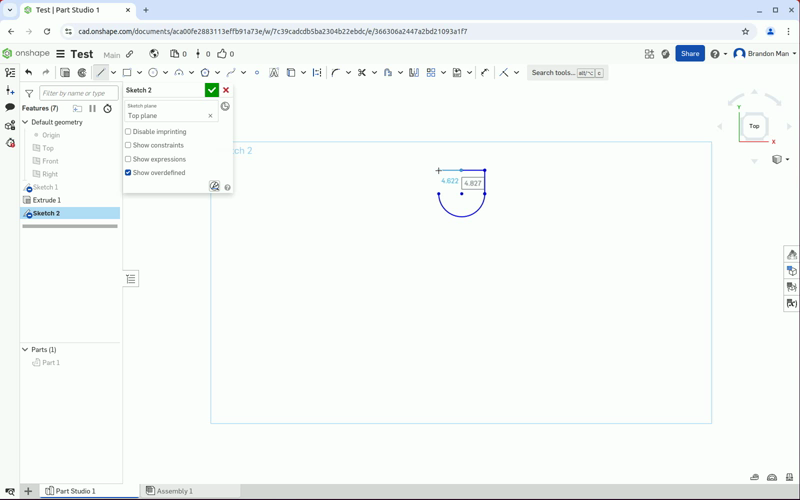
mouse_move(468, 170)
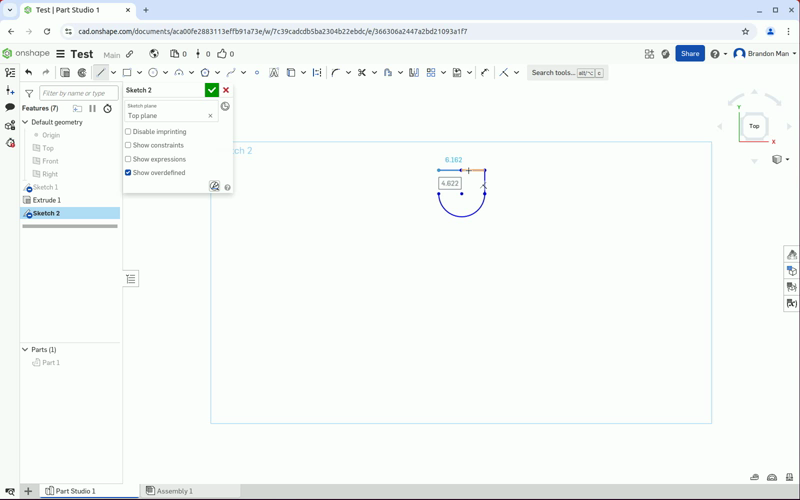
key_down(shift)
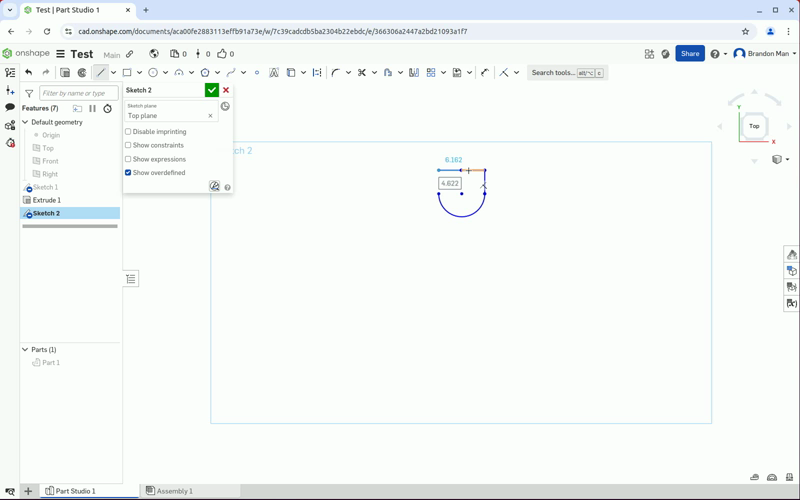
mouse_move(438, 193)
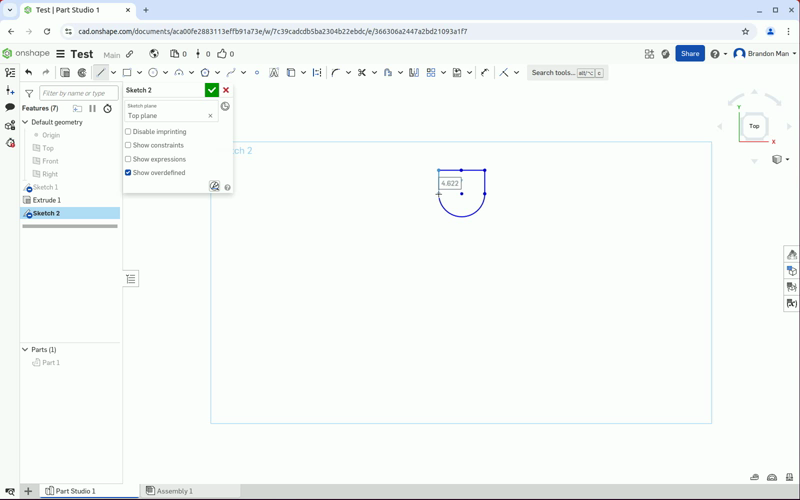
key_up(shift)
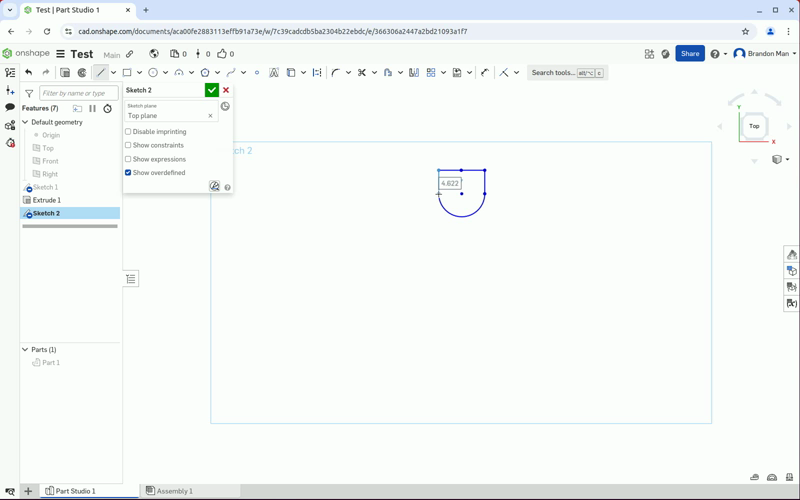
click(438, 193)
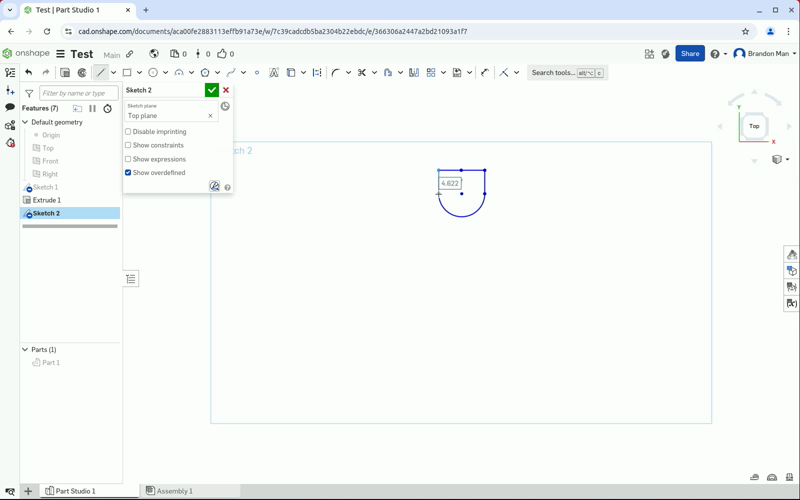
key(esc)
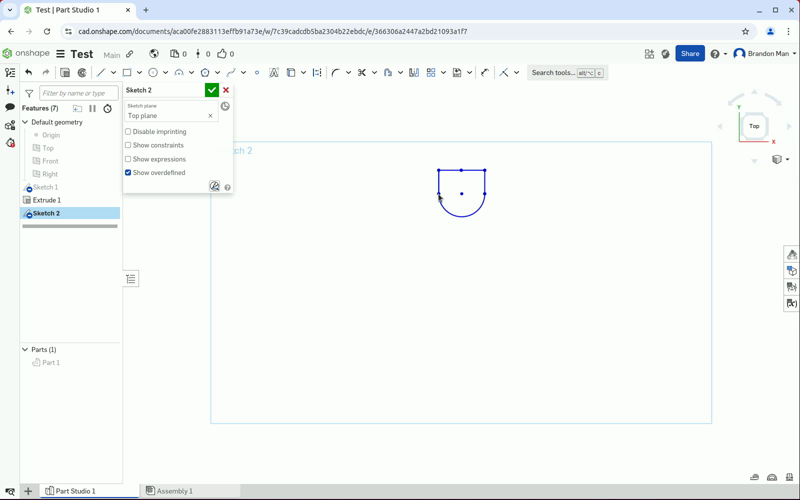
mouse_move(475, 174)
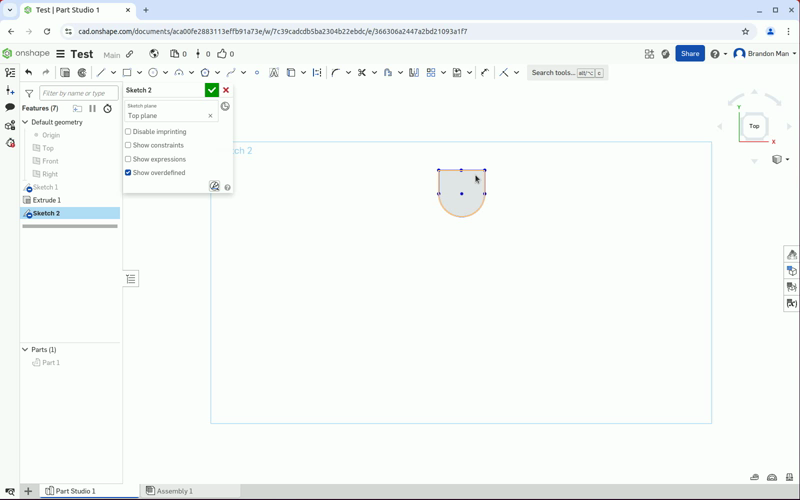
click(475, 174)
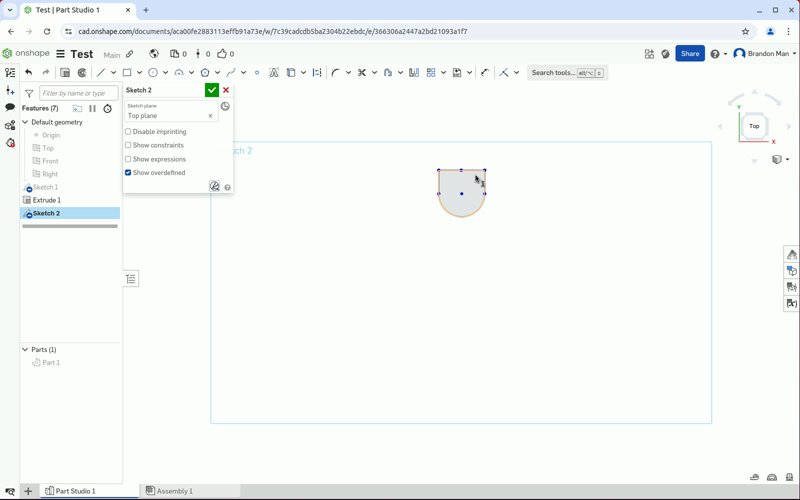
mouse_move(73, 352)
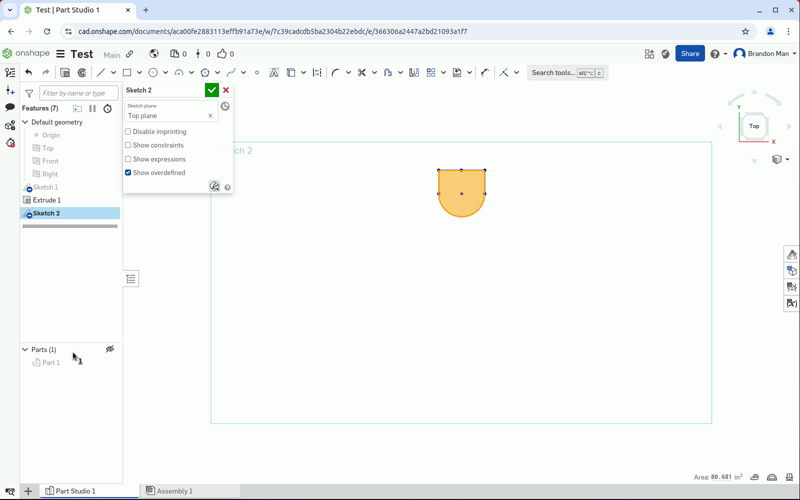
key(shift+y)
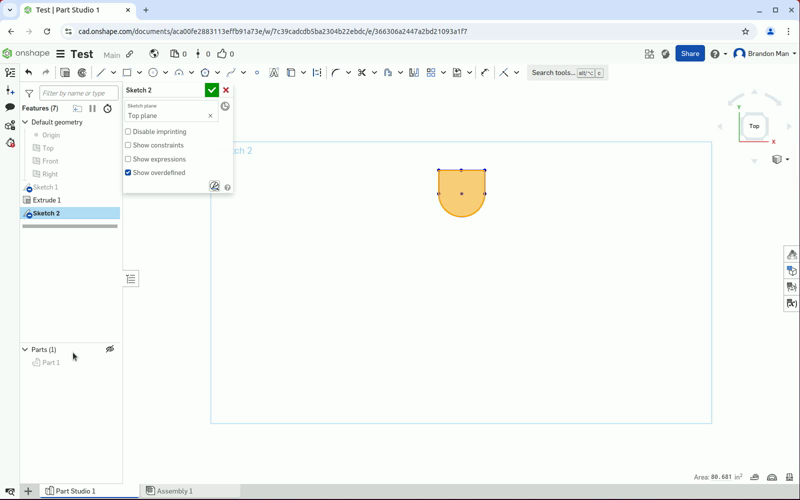
key(shift+e)
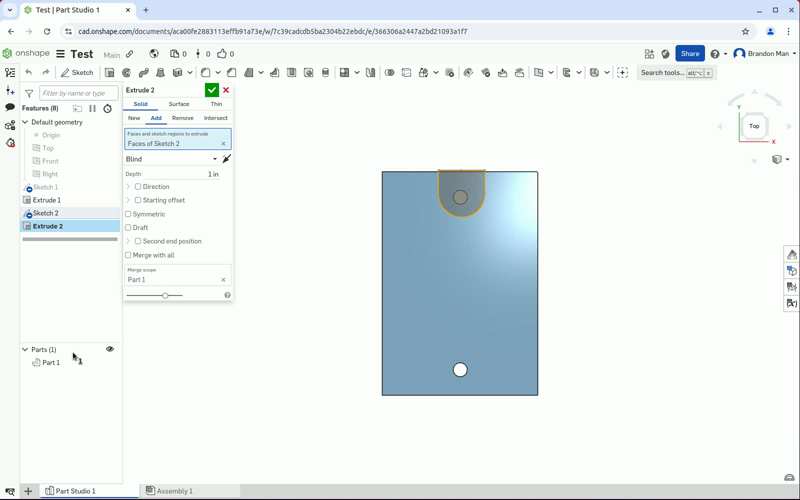
mouse_move(143, 106)
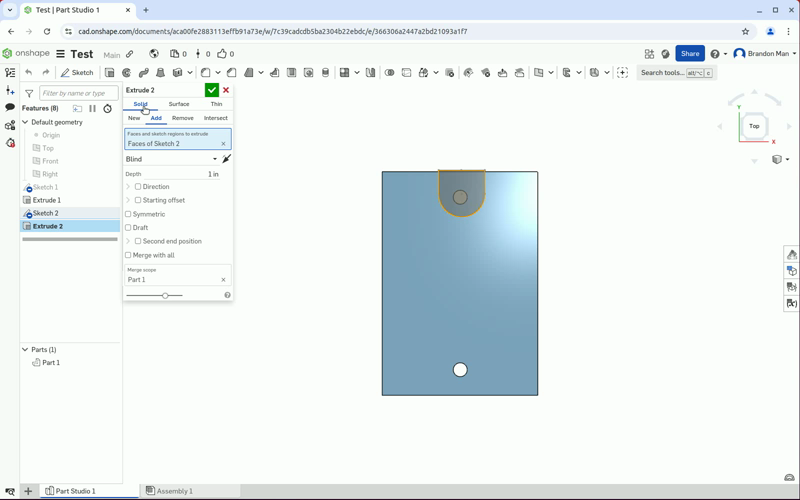
click(143, 106)
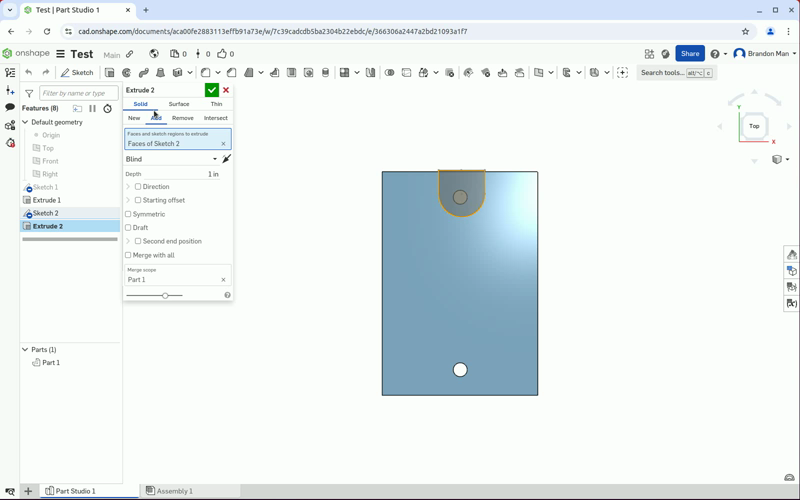
mouse_move(186, 120)
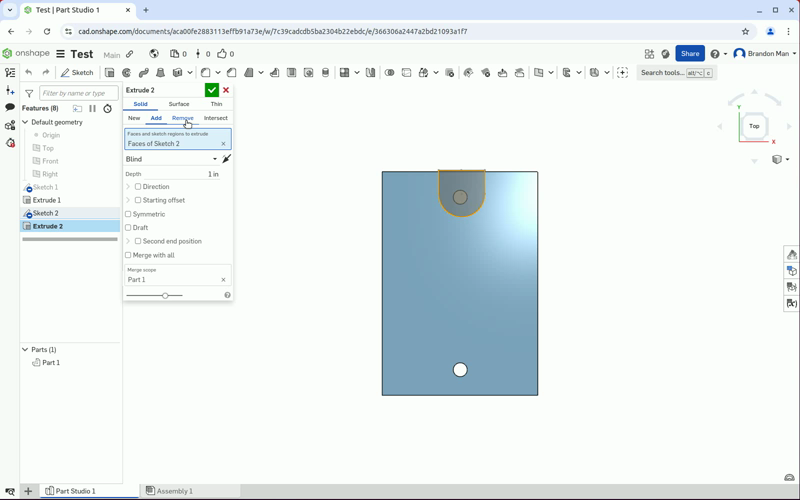
click(186, 120)
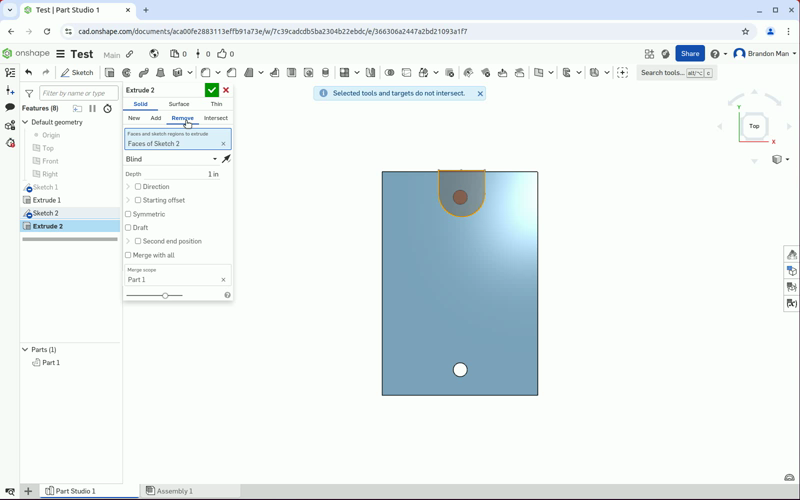
key(tab, 4)
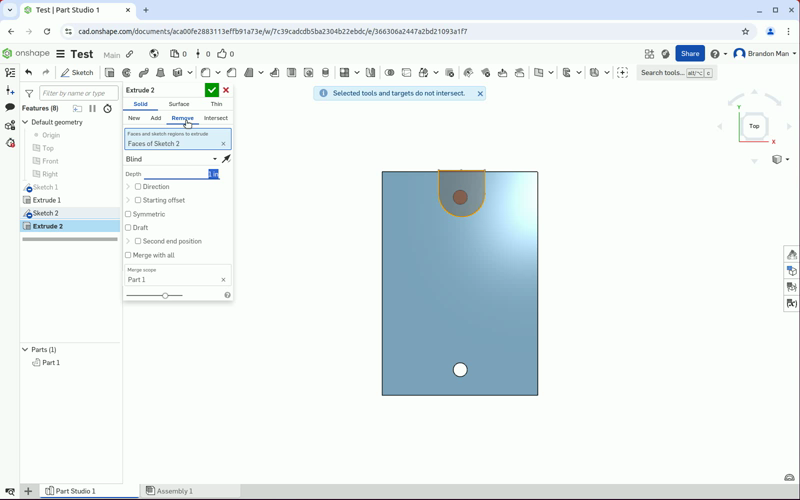
text(-14.683)
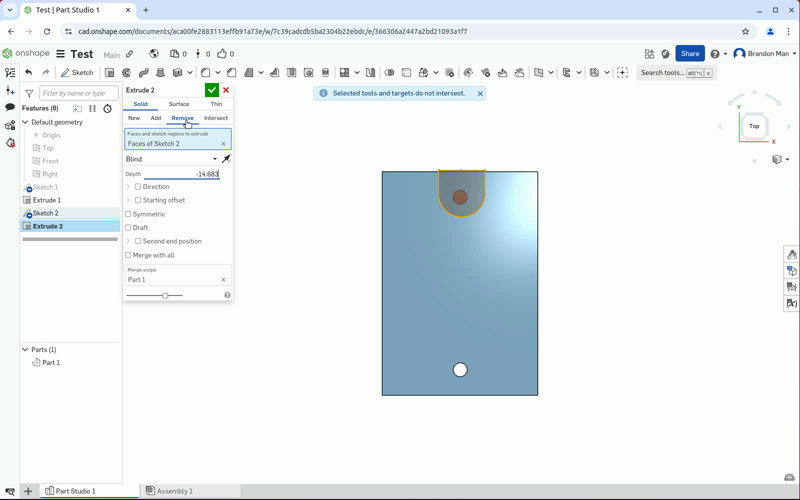
key(tab, 6)
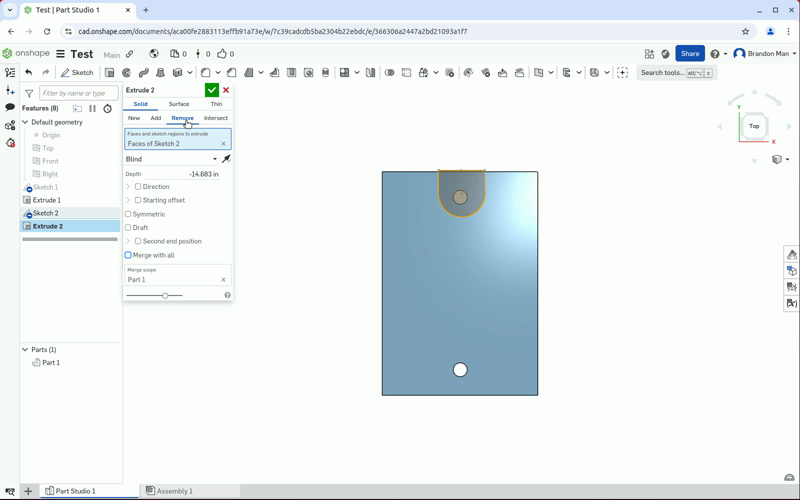
key(space)
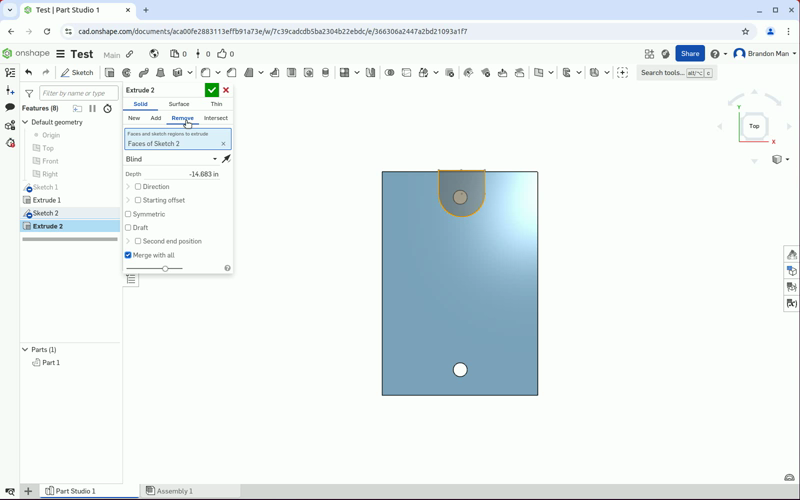
key(enter)
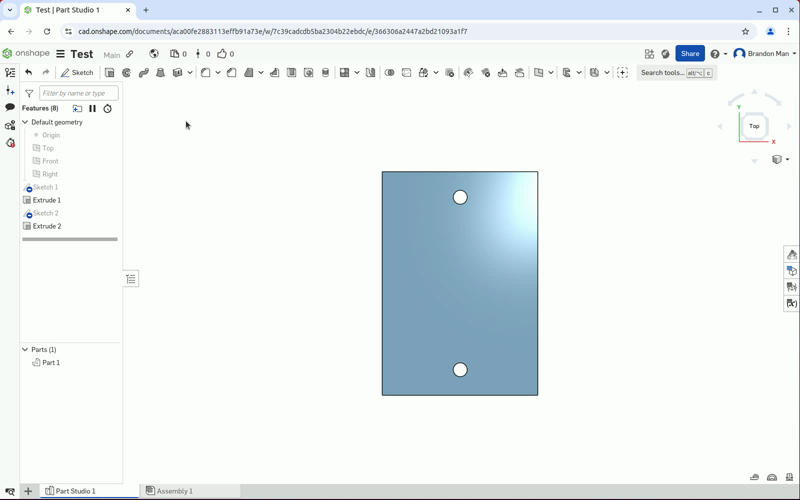
key(shift+h)
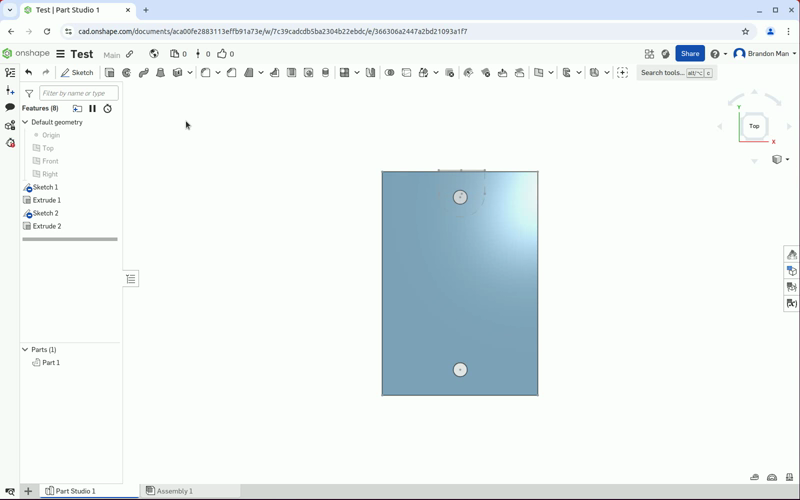
key(shift+h)
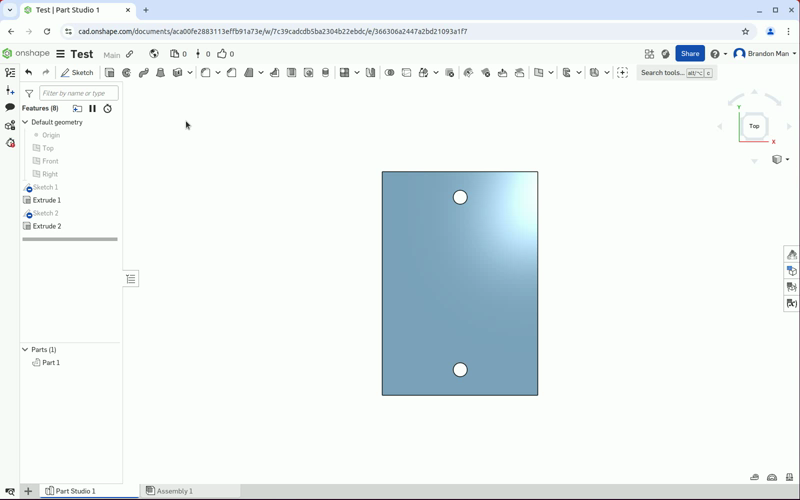
mouse_move(73, 189)
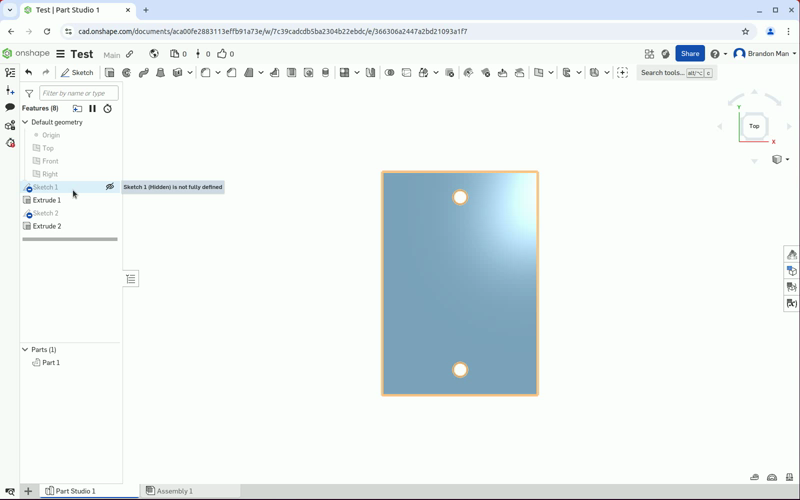
click(73, 189)
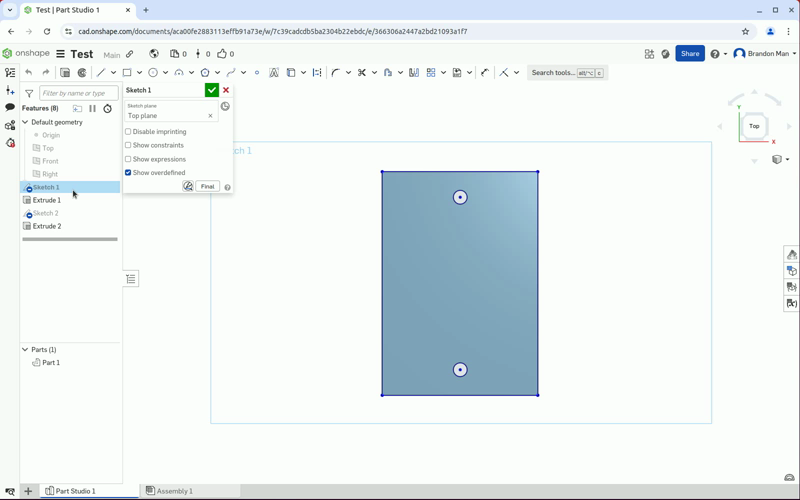
mouse_move(229, 92)
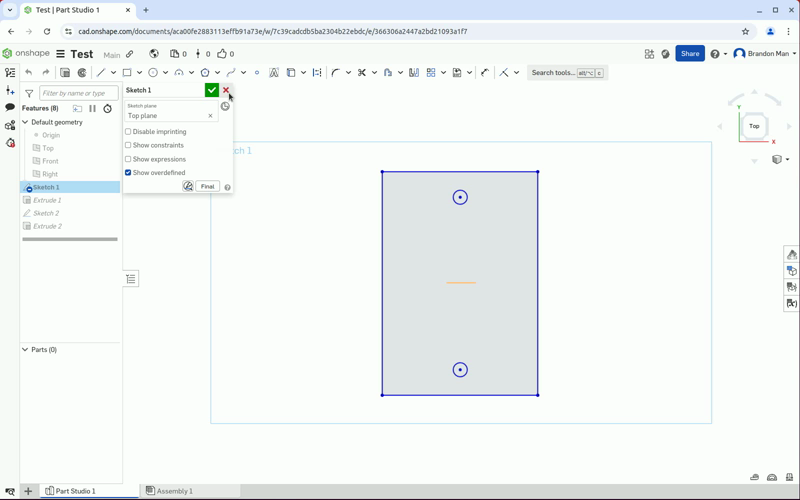
click(229, 92)
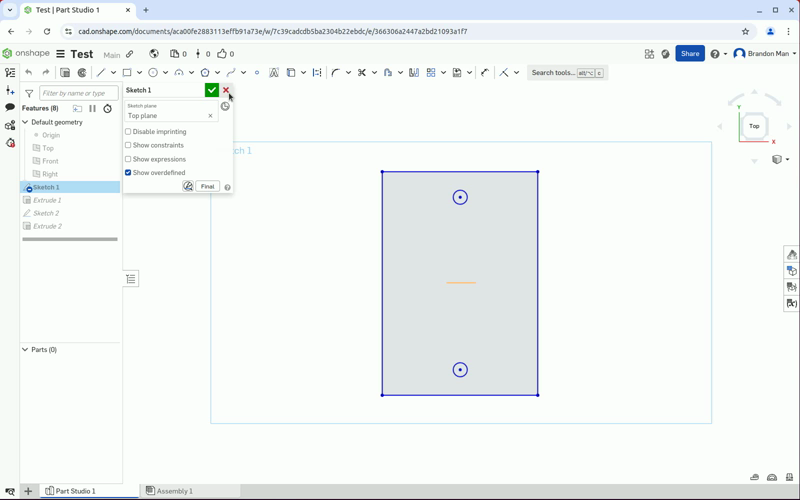
key(shift+s)
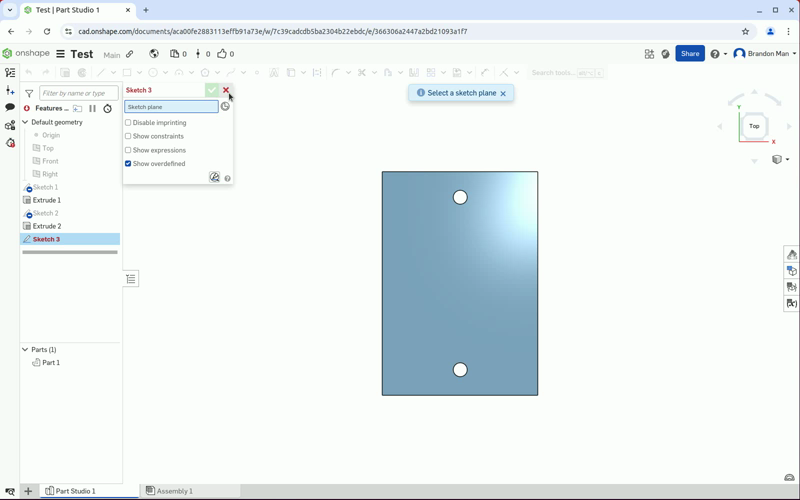
mouse_move(73, 150)
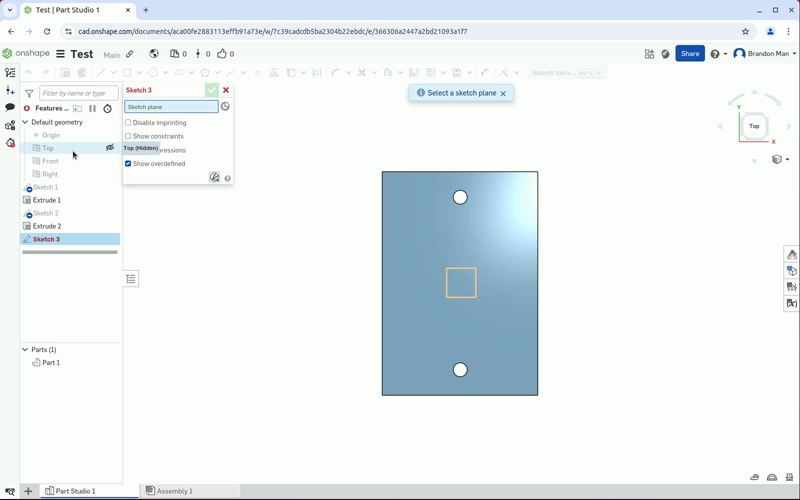
click(73, 150)
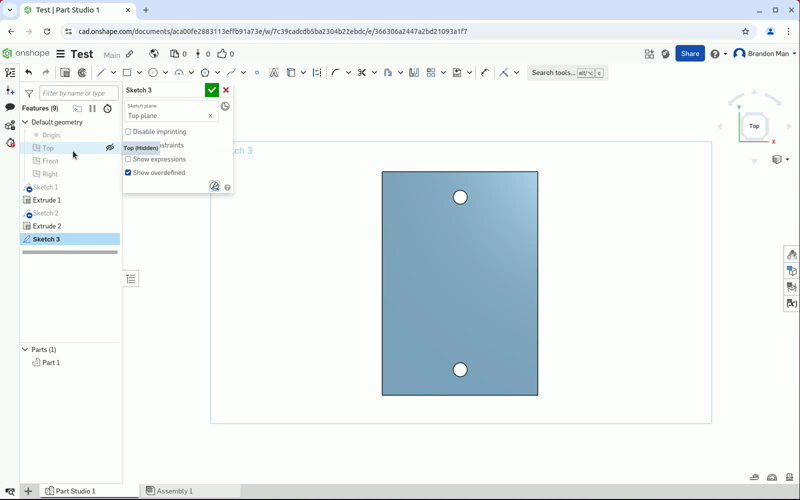
mouse_move(73, 352)
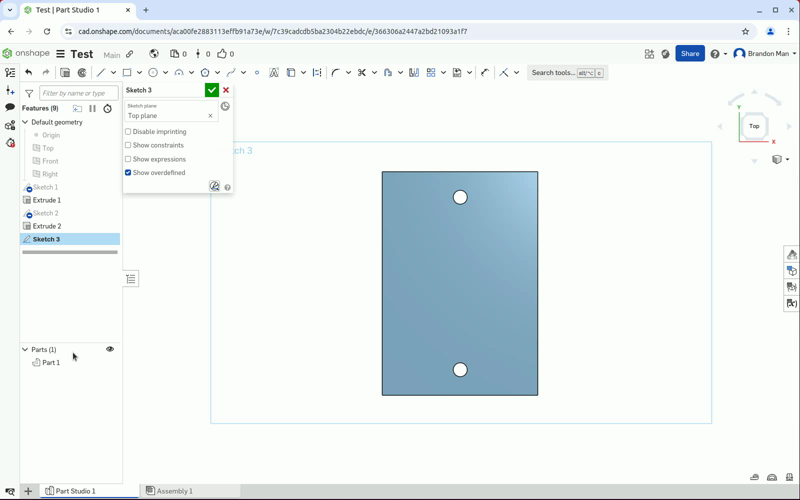
key(y)
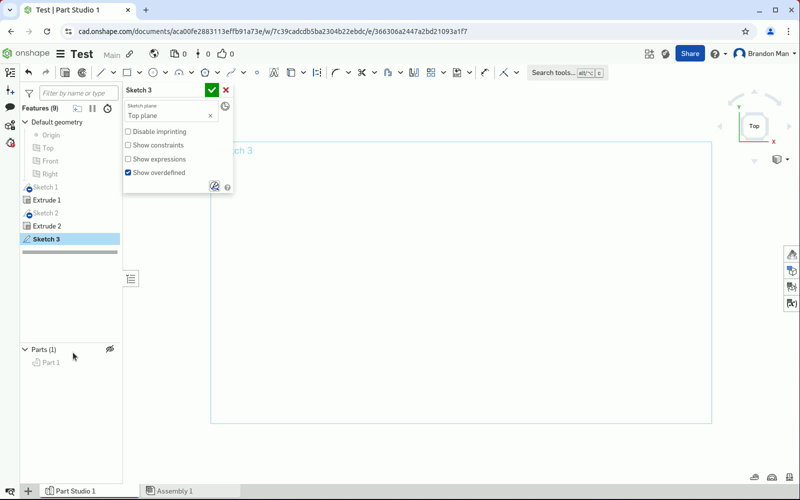
key(l)
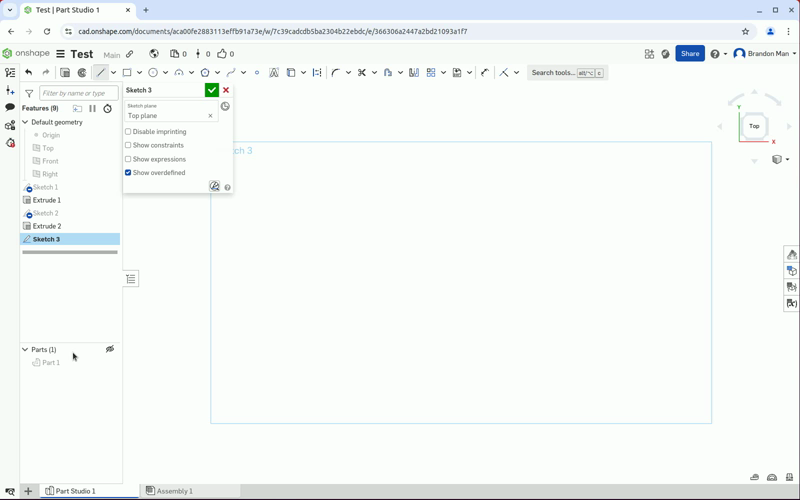
key_down(shift)
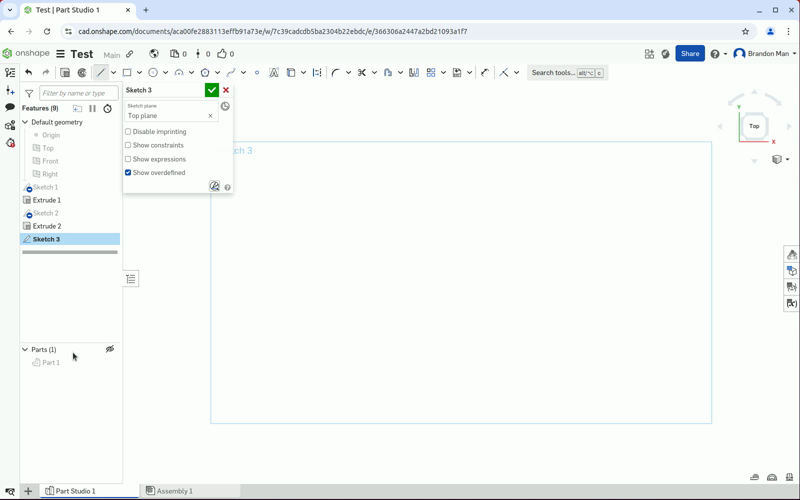
mouse_move(438, 395)
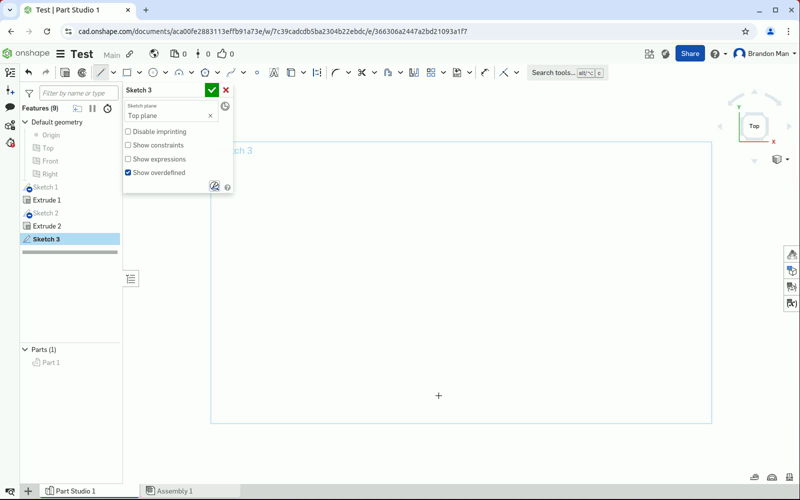
click(438, 395)
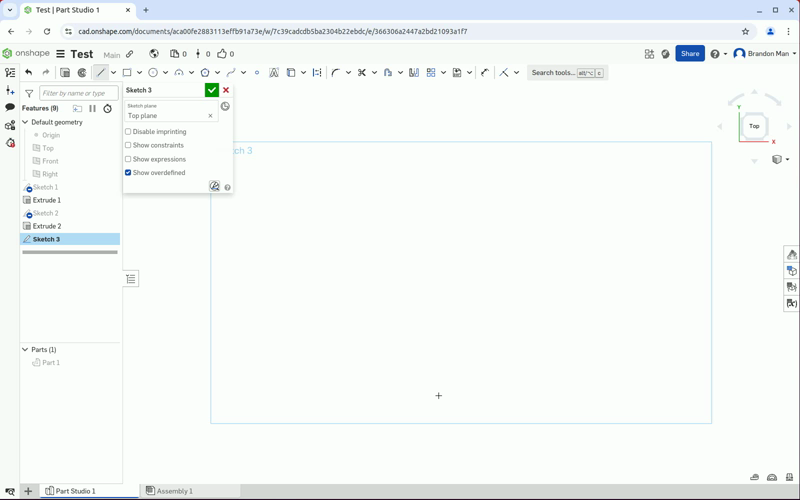
key_up(shift)
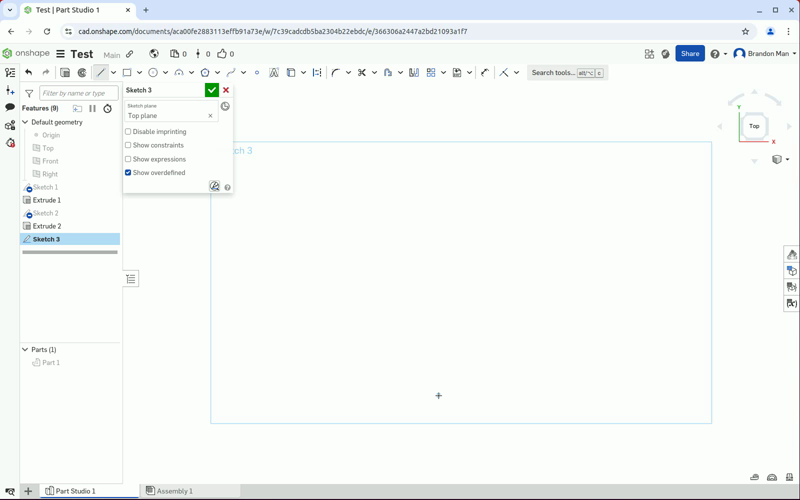
key_down(shift)
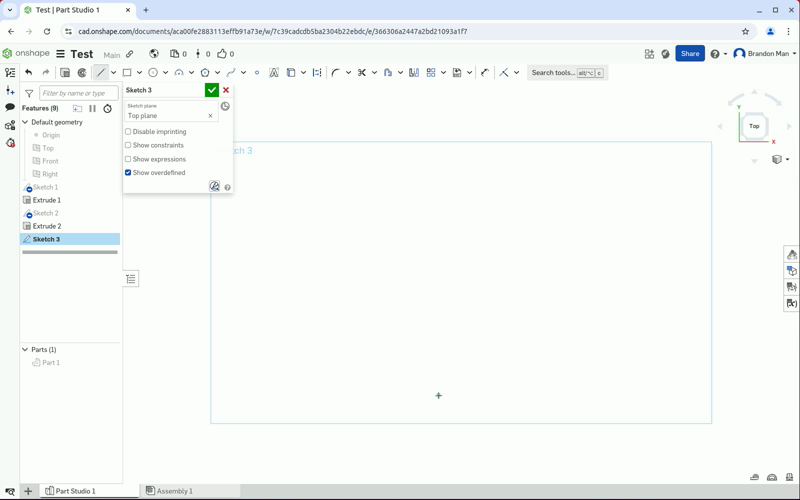
mouse_move(468, 395)
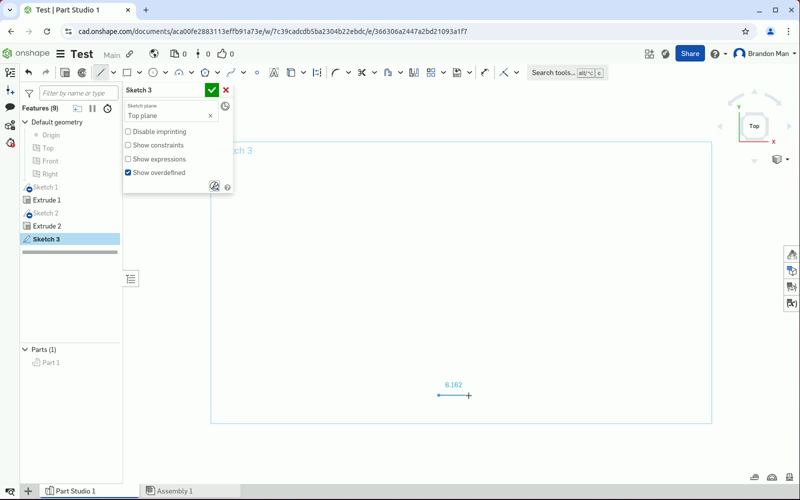
mouse_move(461, 395)
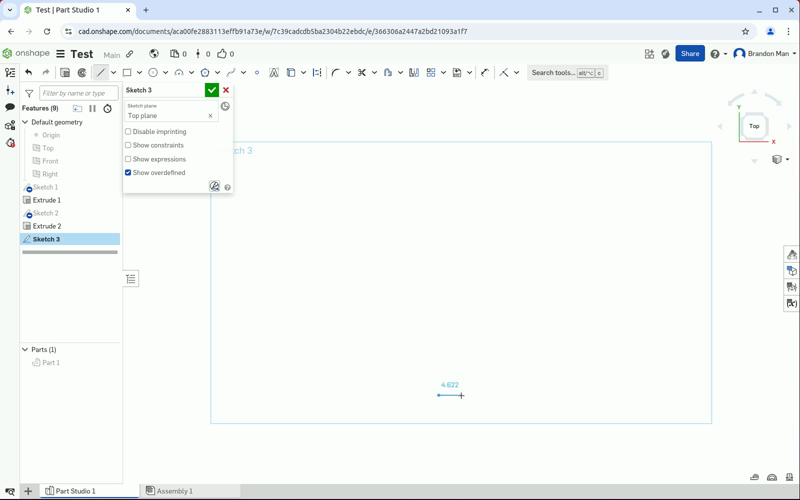
click(461, 395)
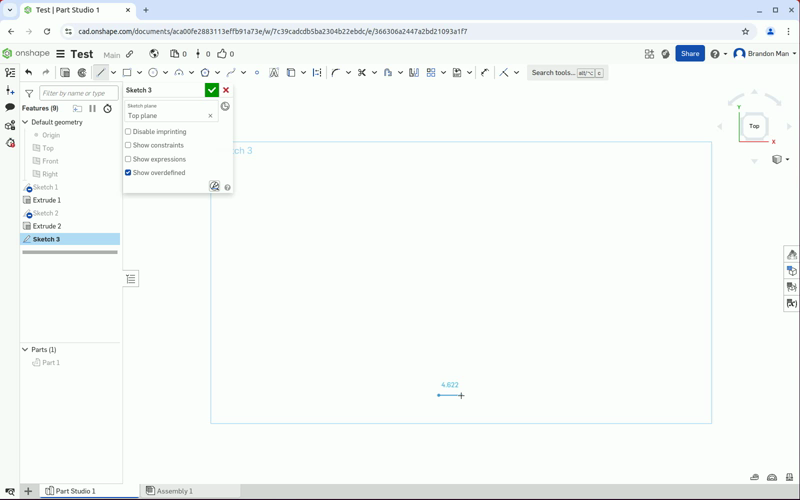
key_up(shift)
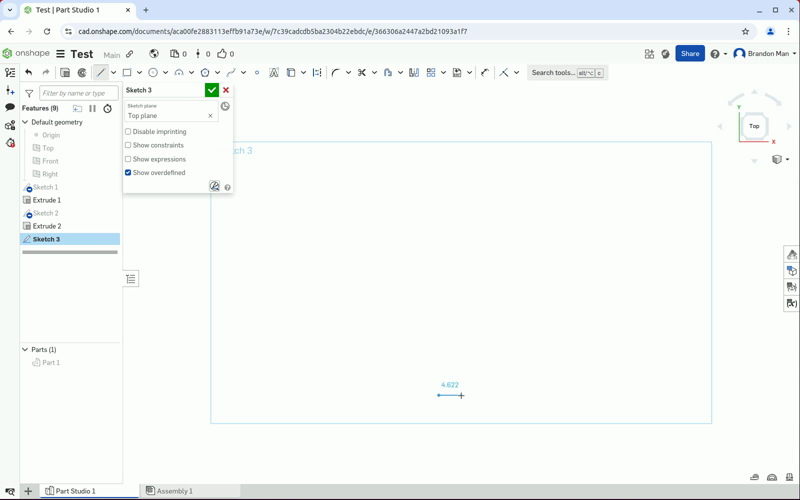
key_down(shift)
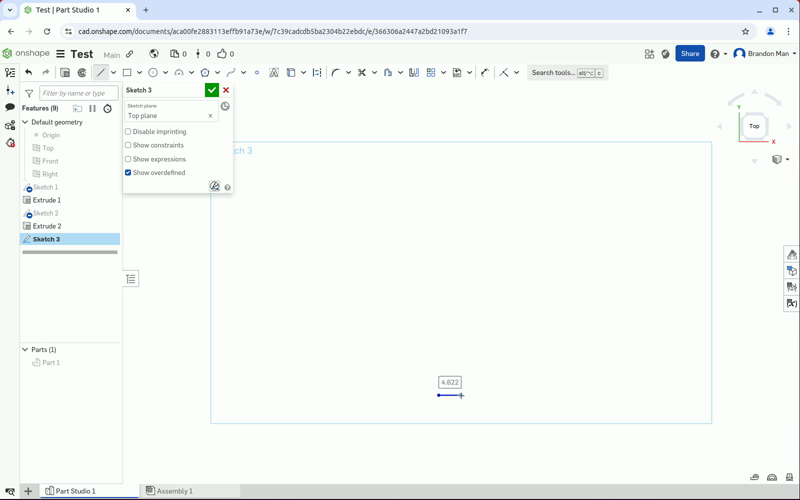
mouse_move(491, 395)
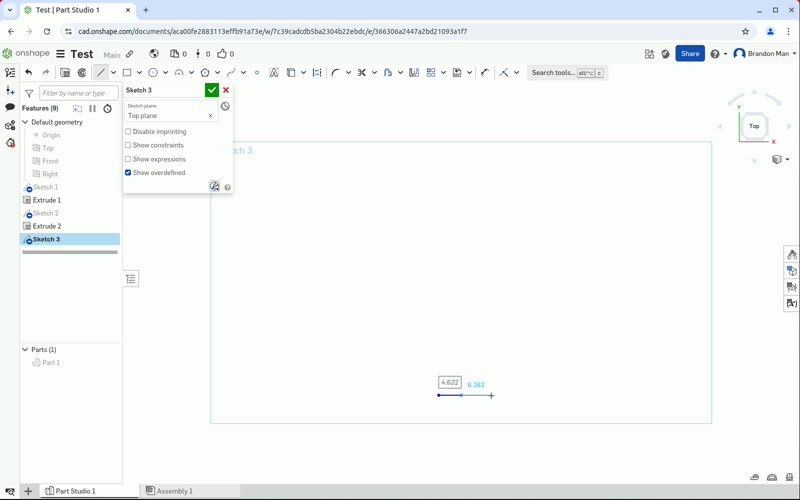
mouse_move(484, 395)
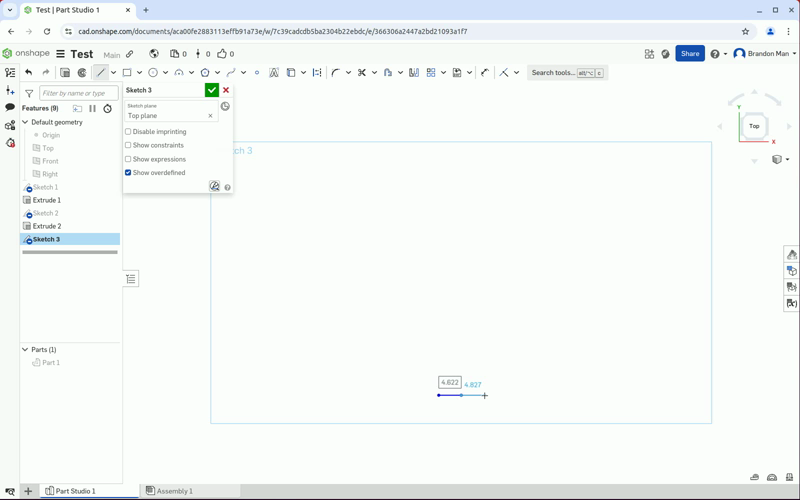
click(484, 395)
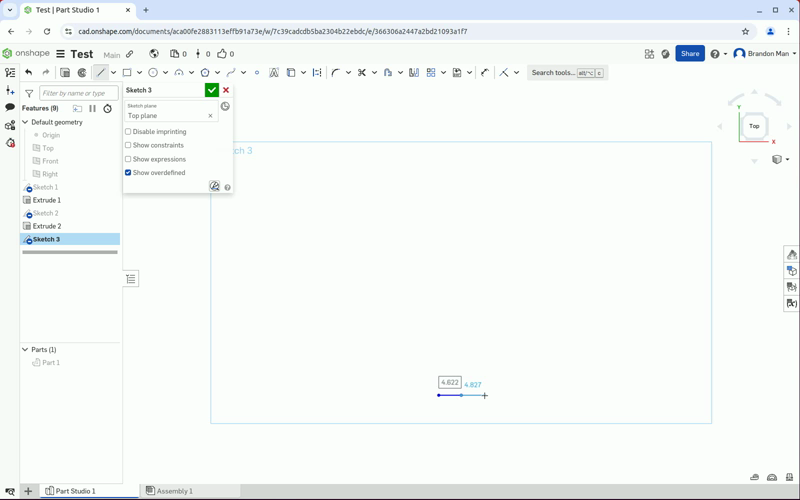
key_up(shift)
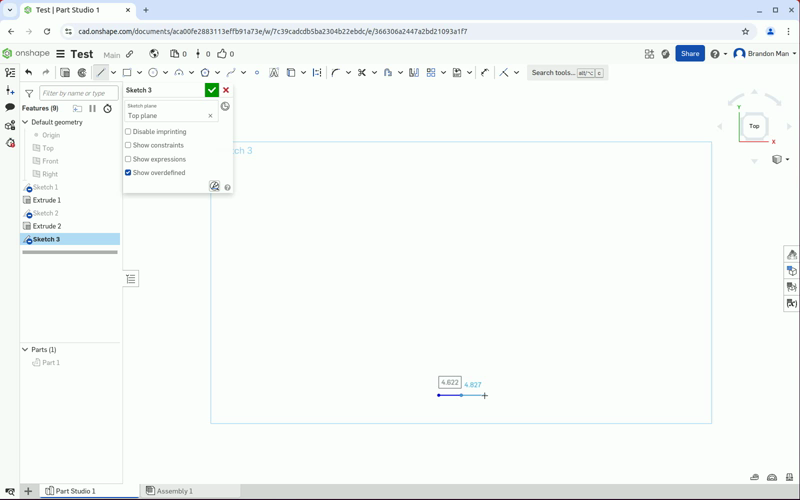
key_down(shift)
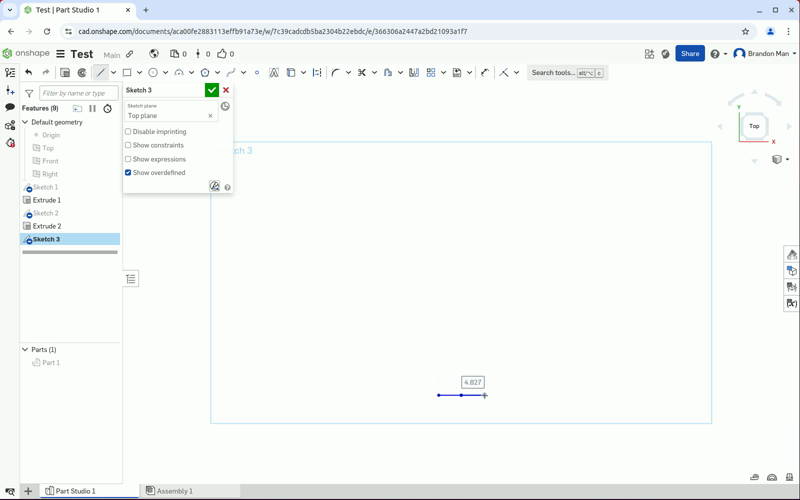
mouse_move(514, 395)
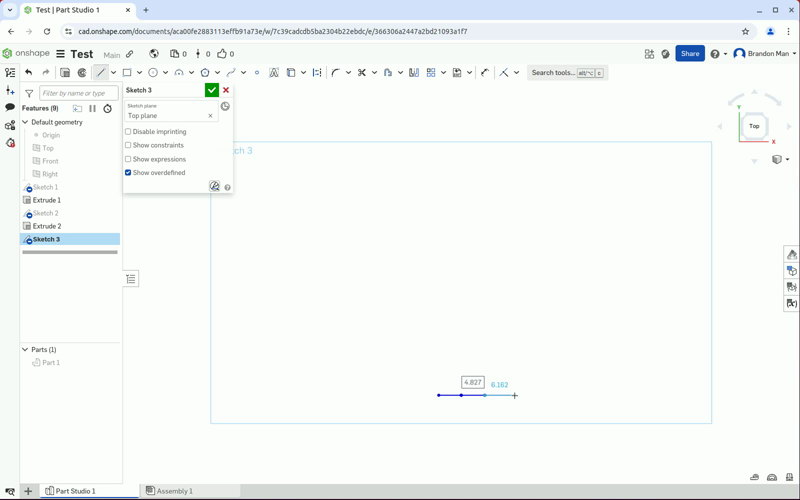
mouse_move(484, 372)
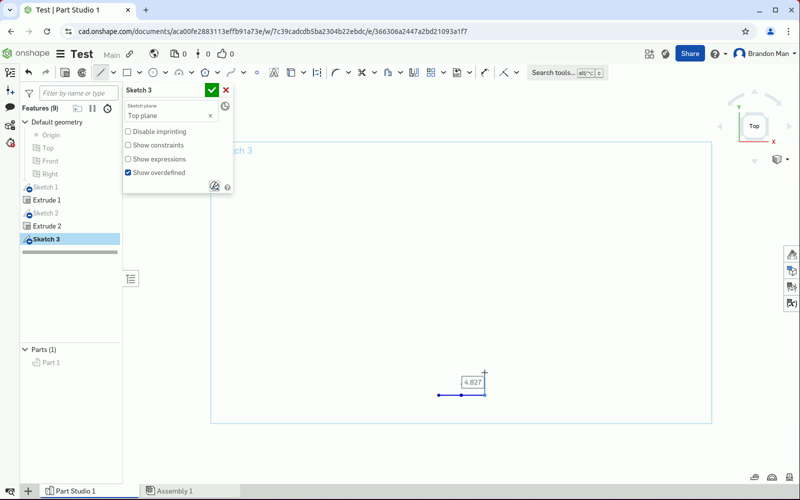
click(484, 372)
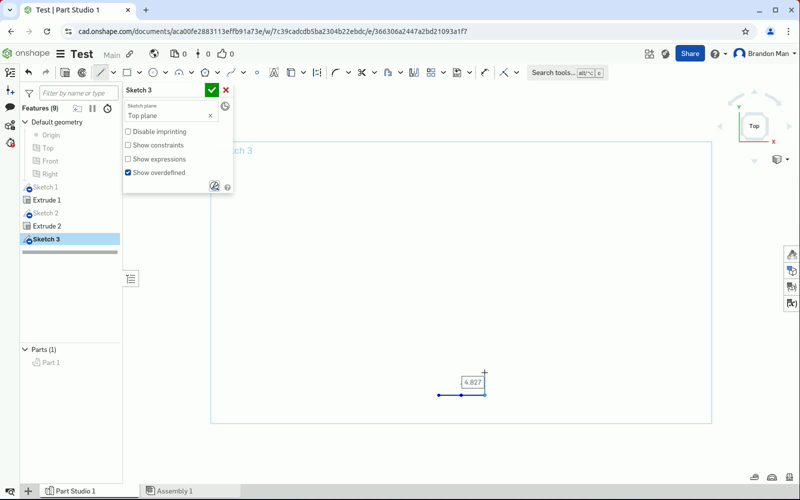
key_up(shift)
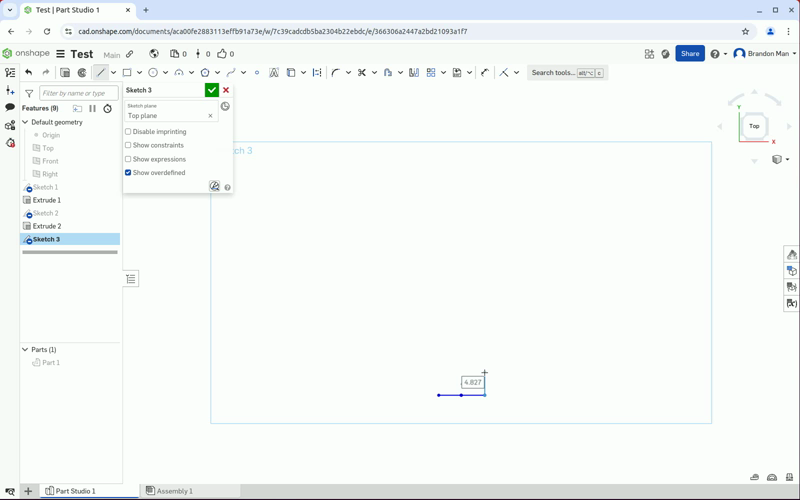
key(esc)
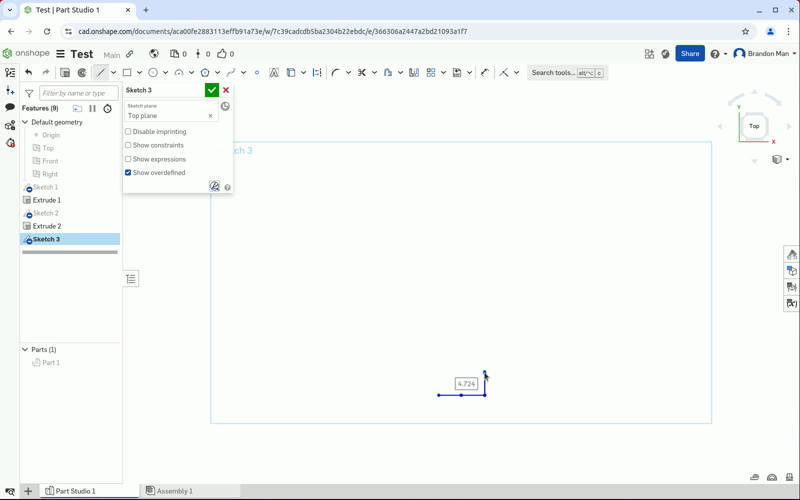
key(a)
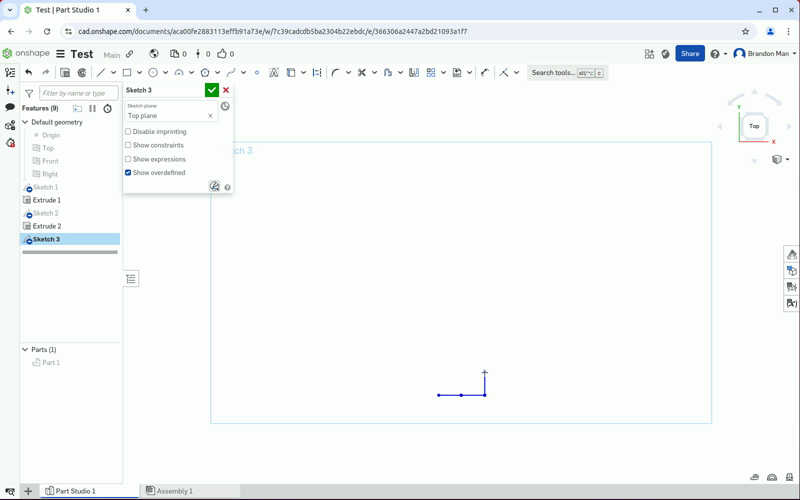
mouse_move(484, 372)
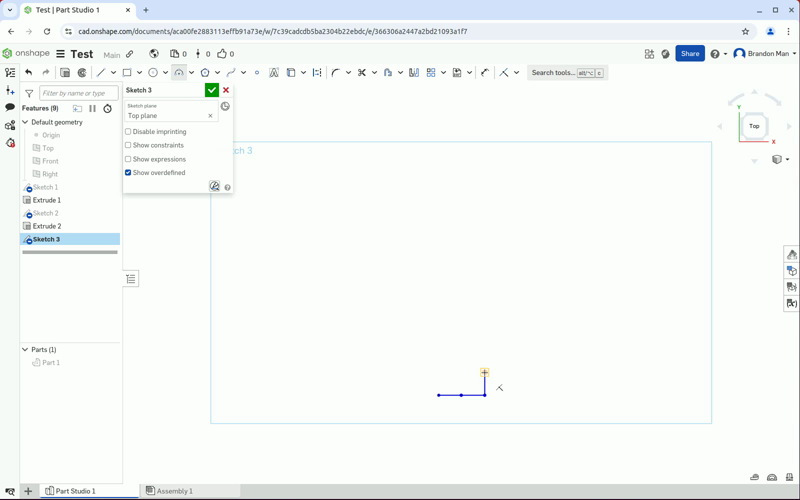
click(484, 372)
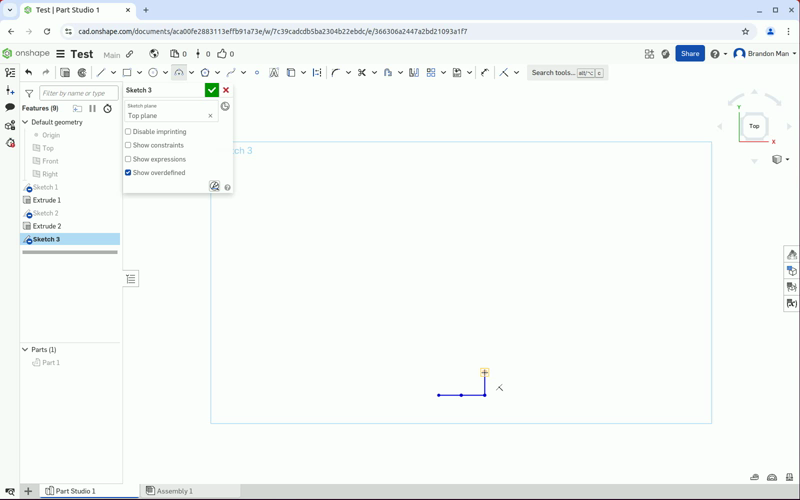
key_down(shift)
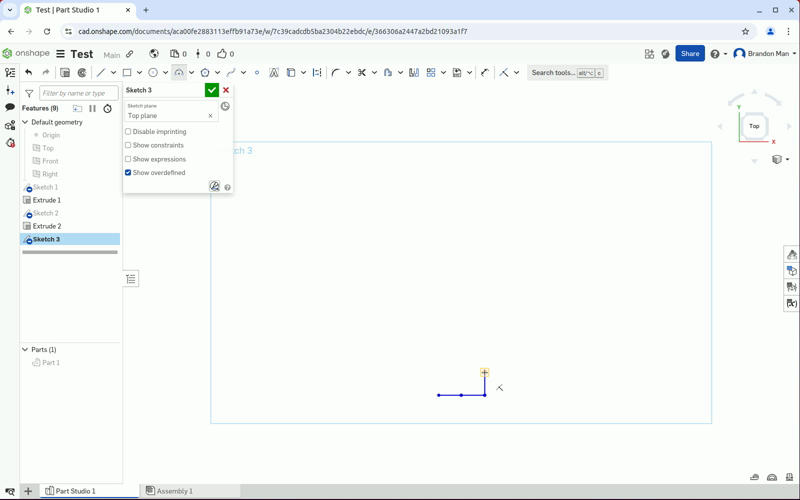
mouse_move(438, 372)
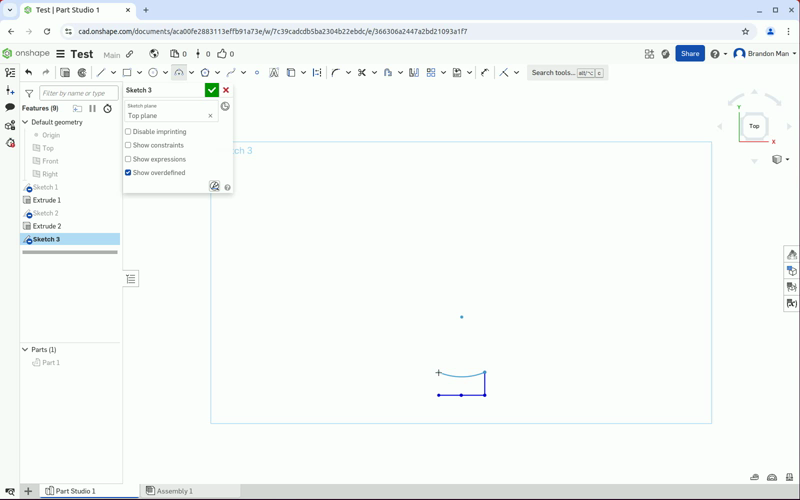
click(438, 372)
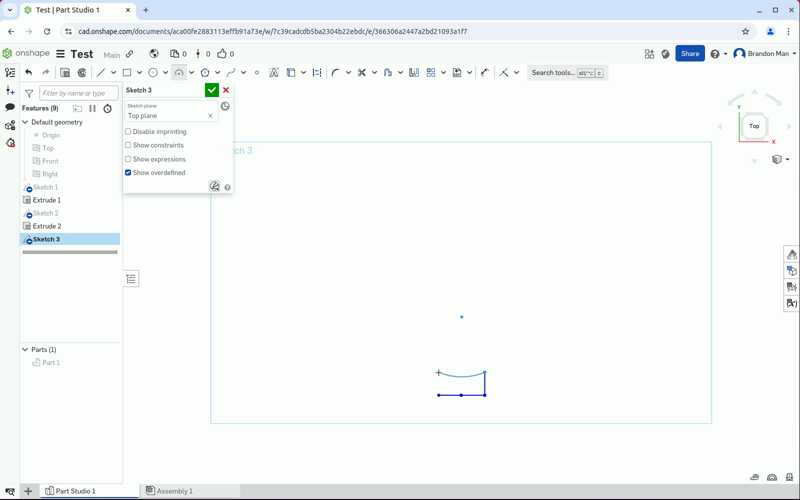
mouse_move(461, 348)
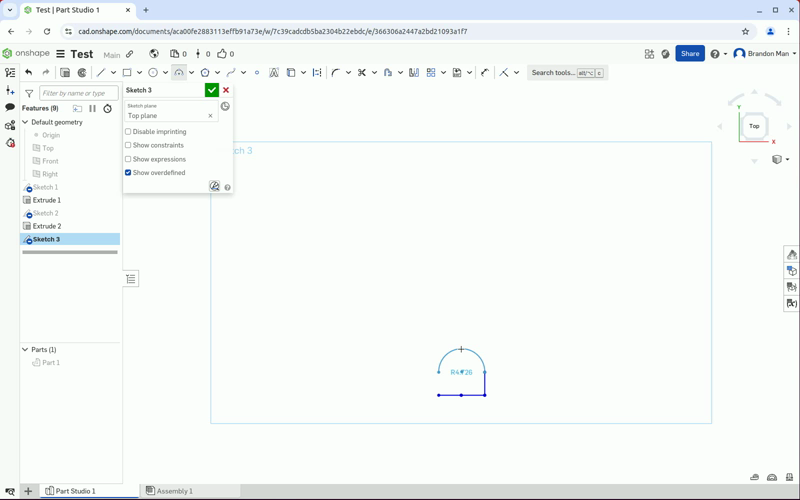
click(461, 348)
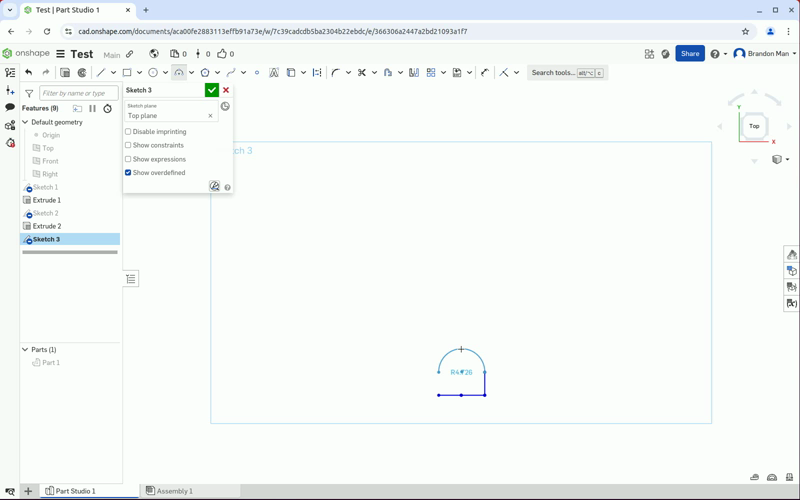
key_up(shift)
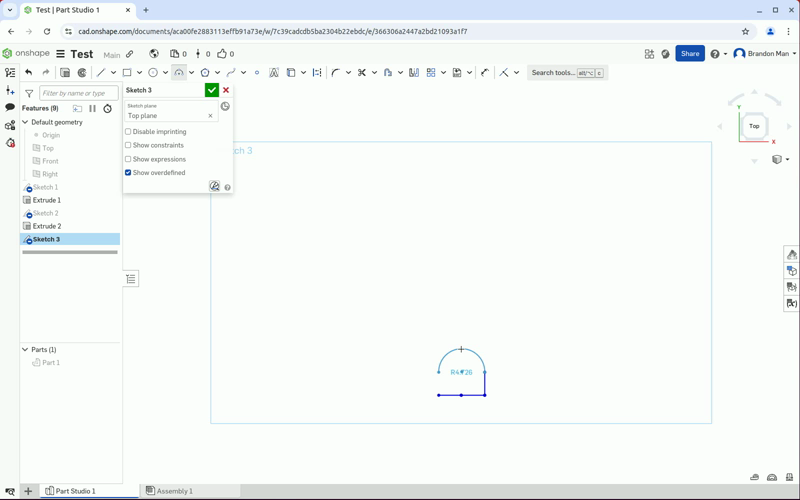
key(esc)
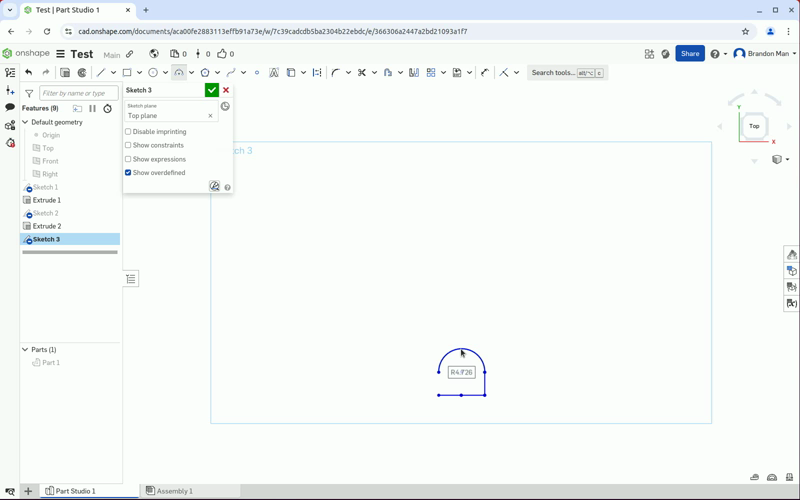
key(l)
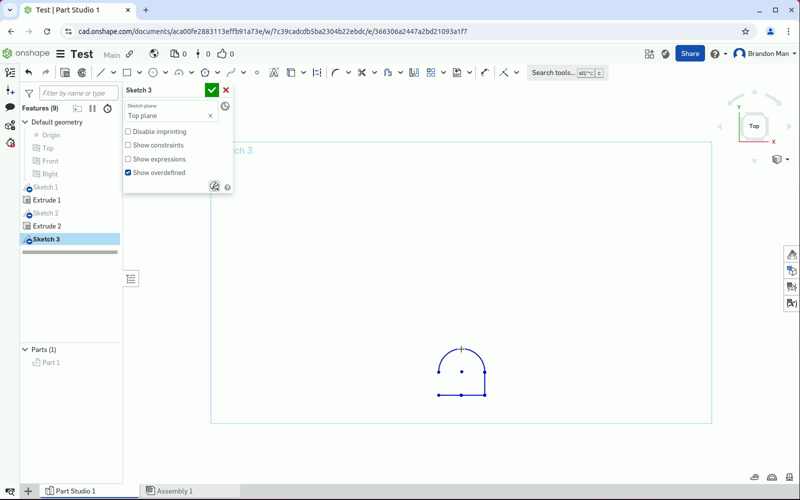
mouse_move(438, 372)
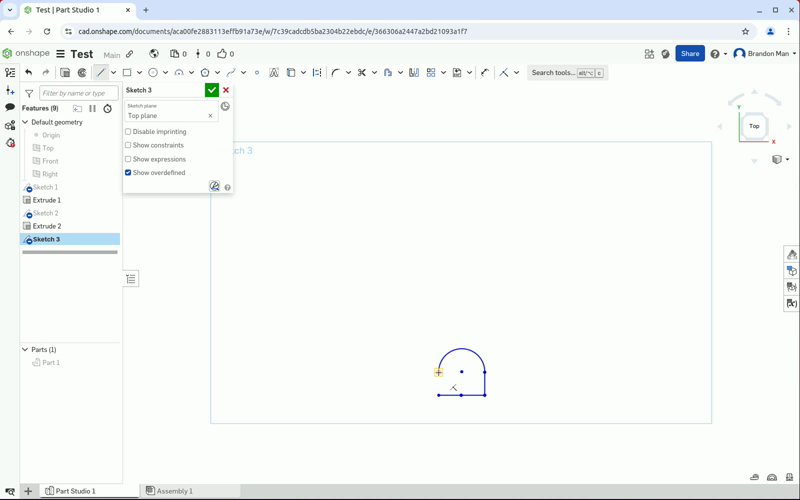
click(438, 372)
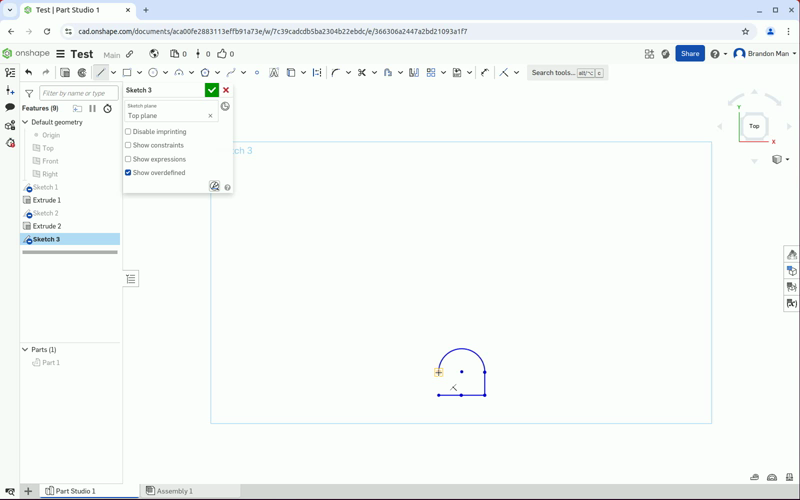
mouse_move(468, 372)
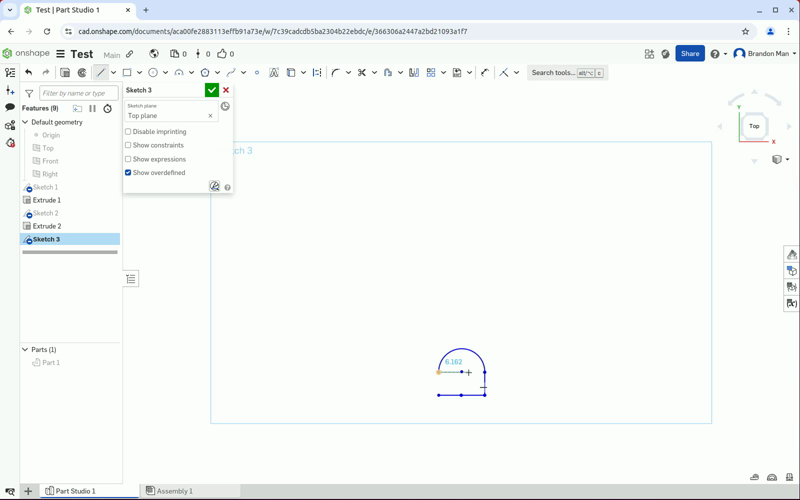
key_down(shift)
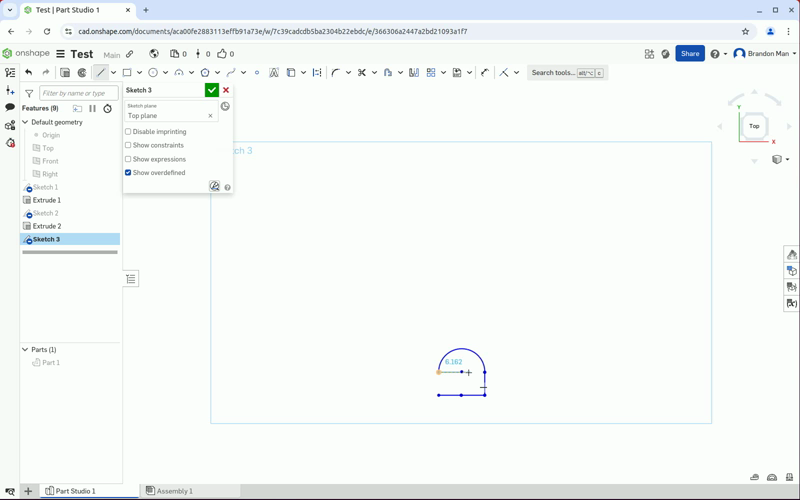
mouse_move(438, 395)
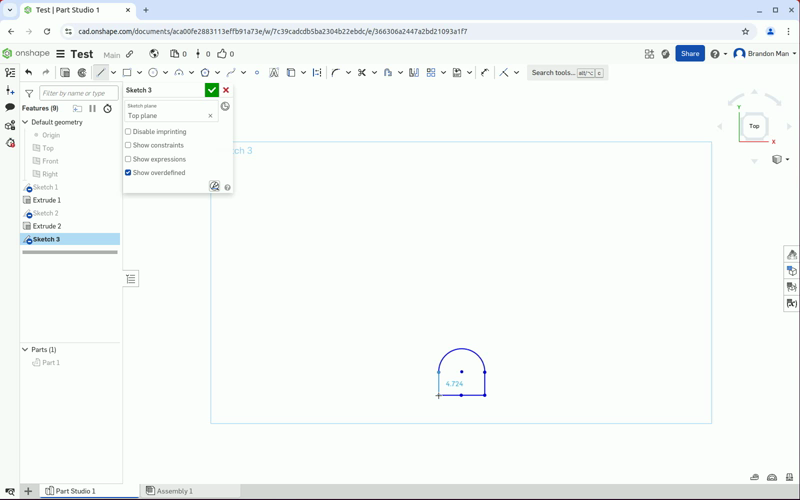
key_up(shift)
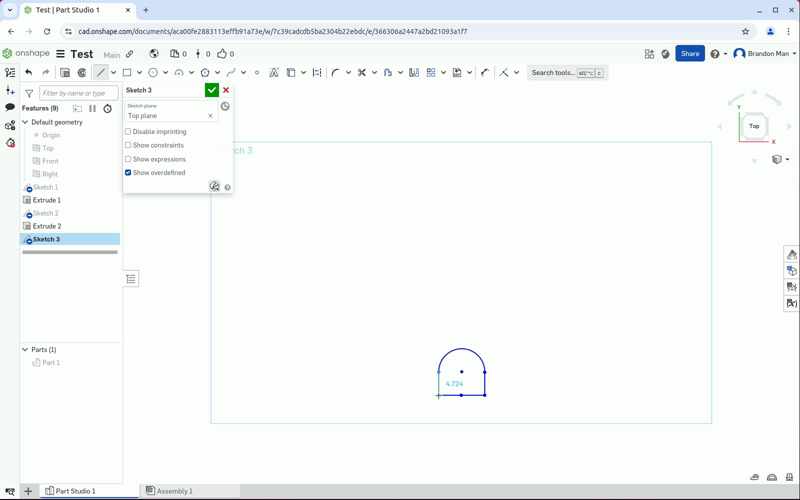
click(438, 395)
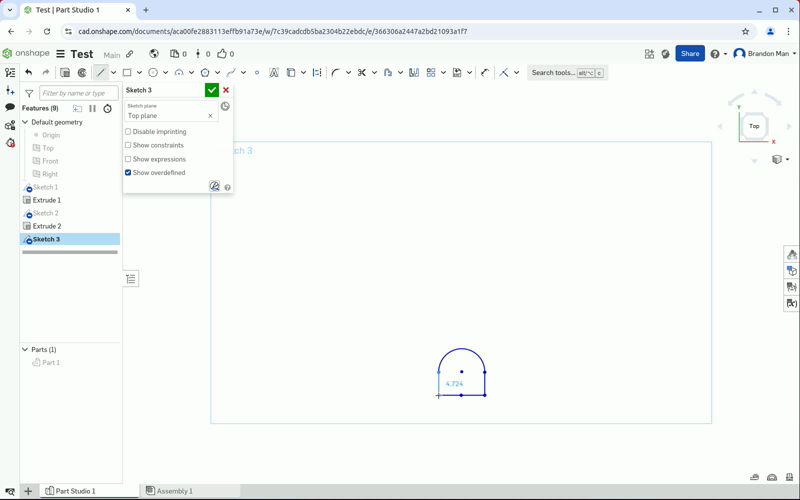
key(esc)
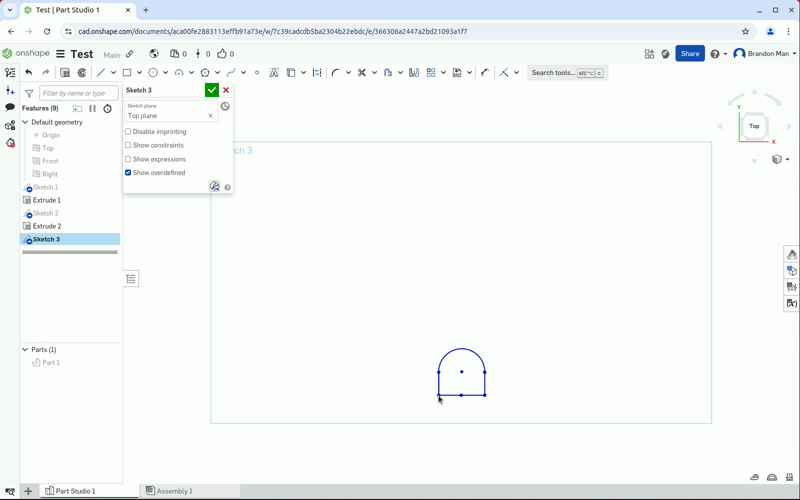
mouse_move(459, 370)
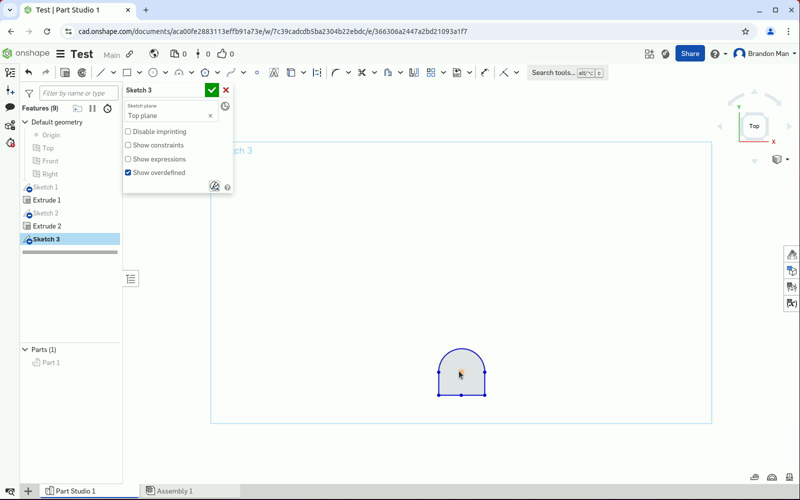
click(459, 370)
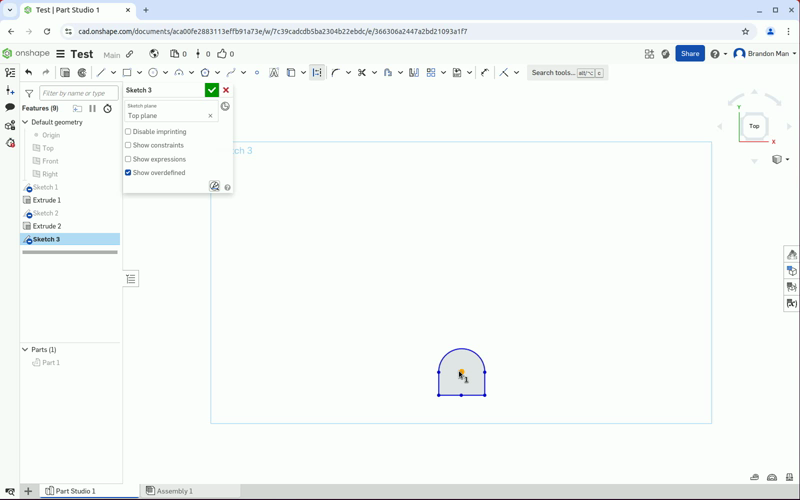
mouse_move(73, 352)
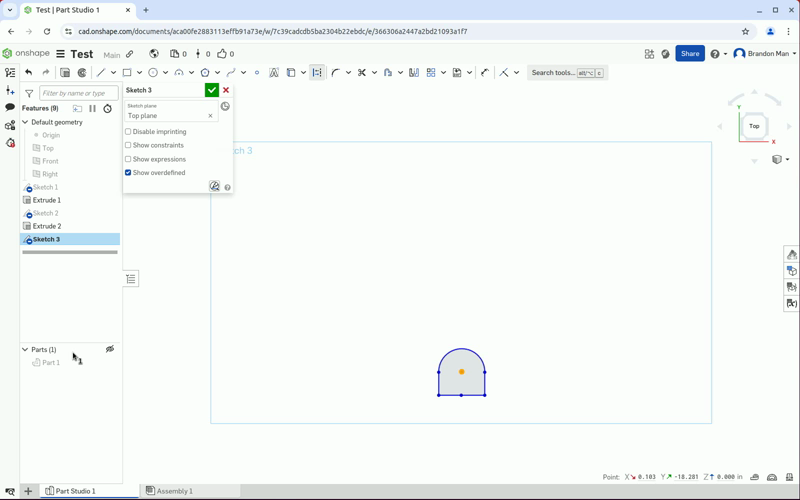
key(shift+y)
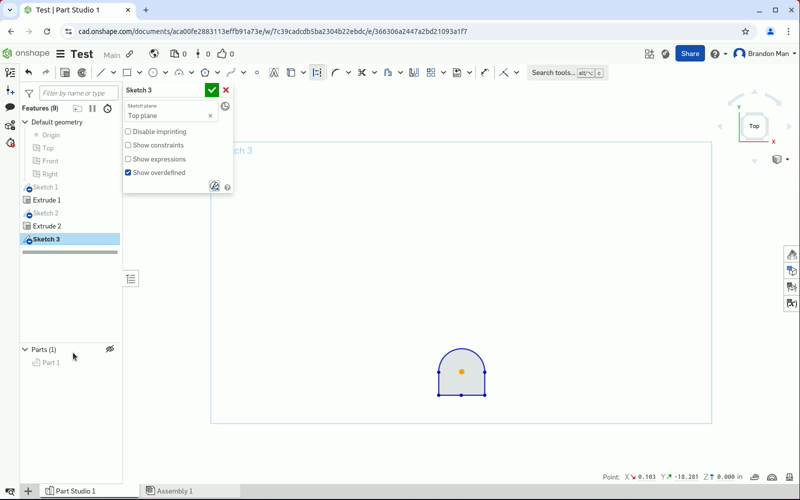
key(shift+e)
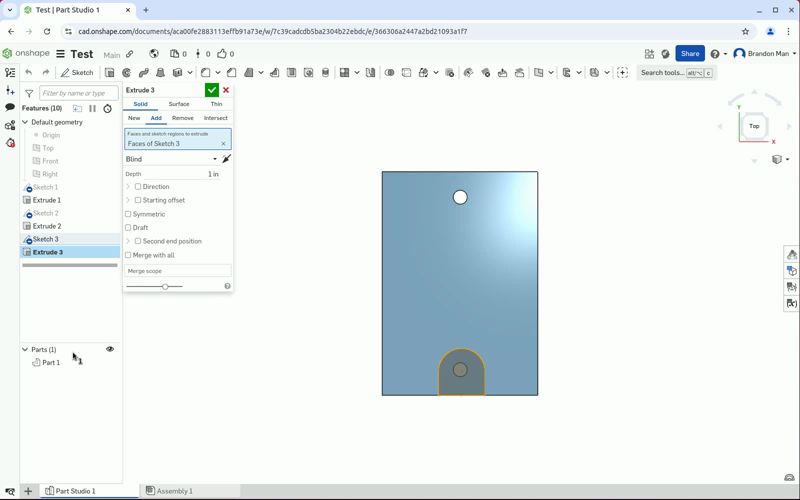
mouse_move(143, 106)
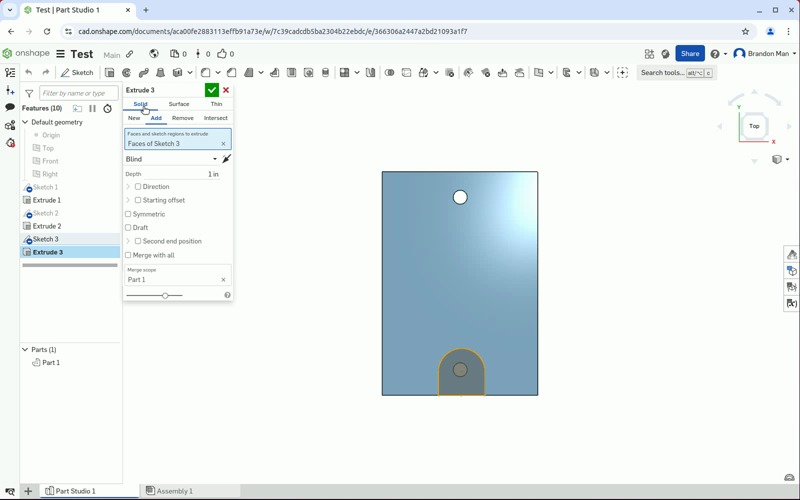
click(143, 106)
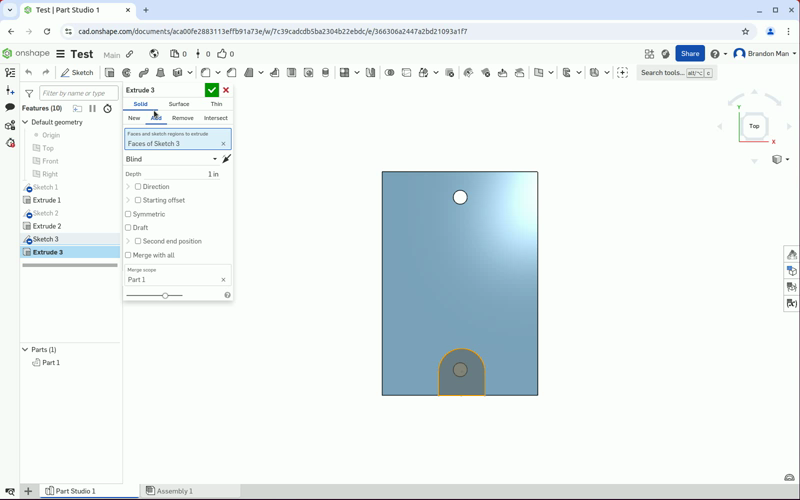
mouse_move(186, 120)
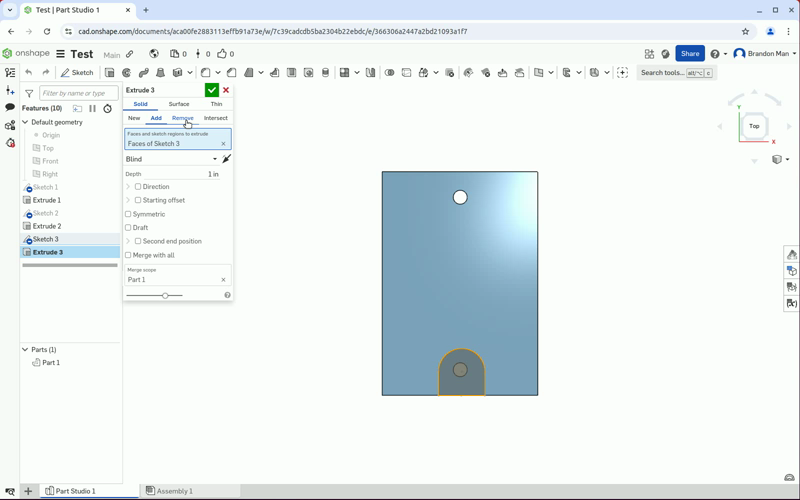
click(186, 120)
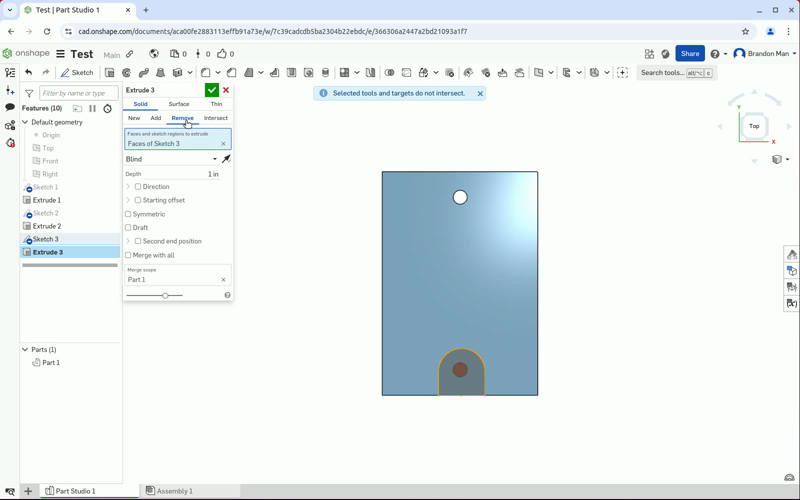
key(tab, 4)
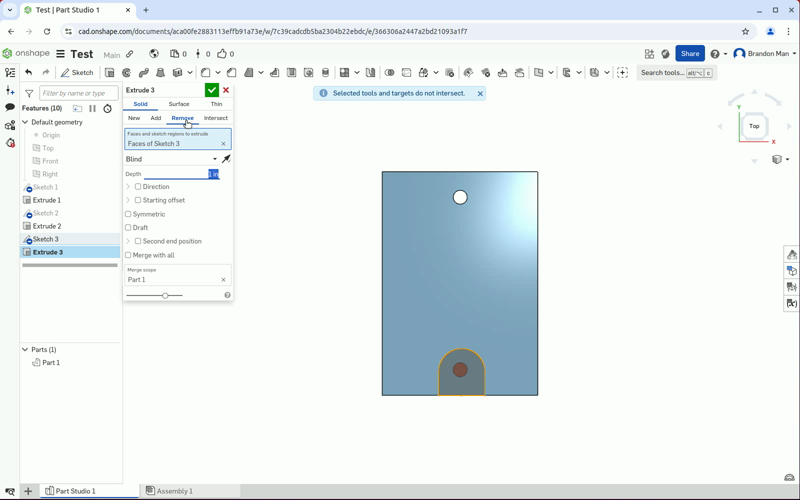
text(-14.683)
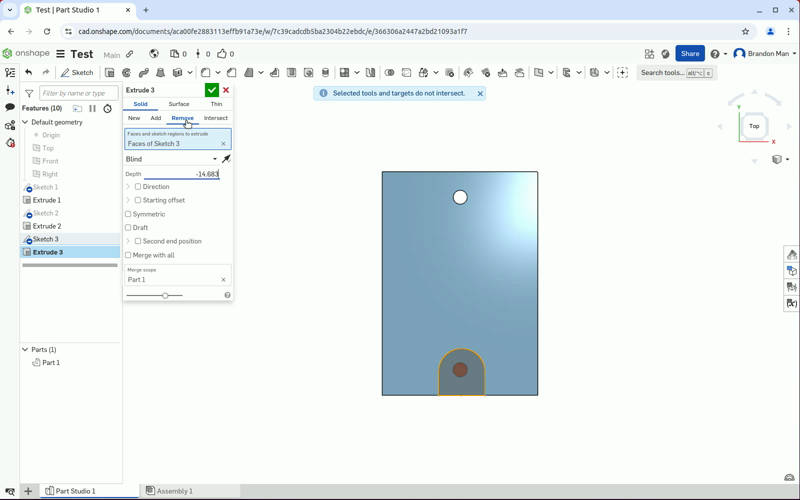
key(tab, 6)
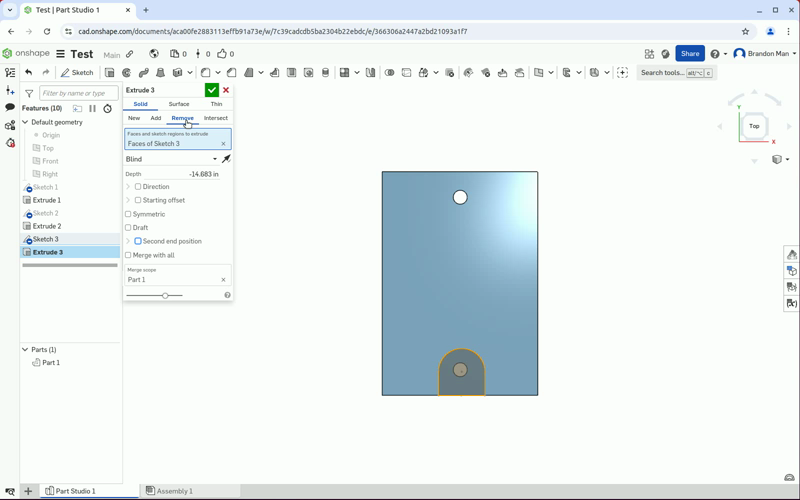
key(space)
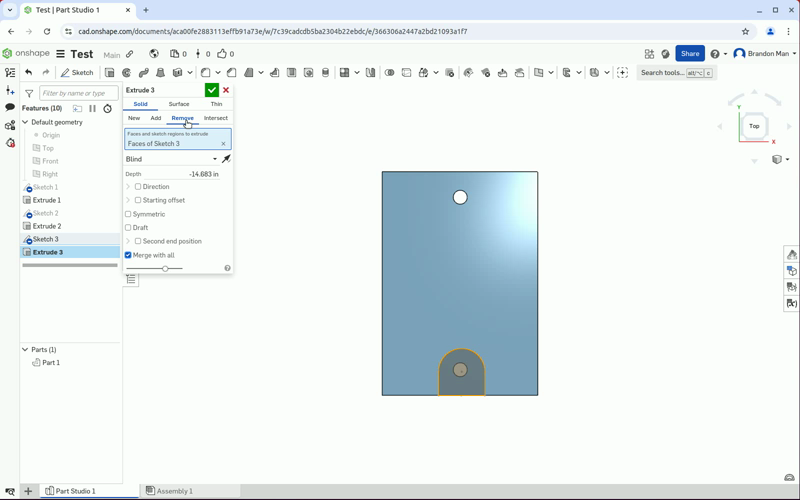
key(enter)
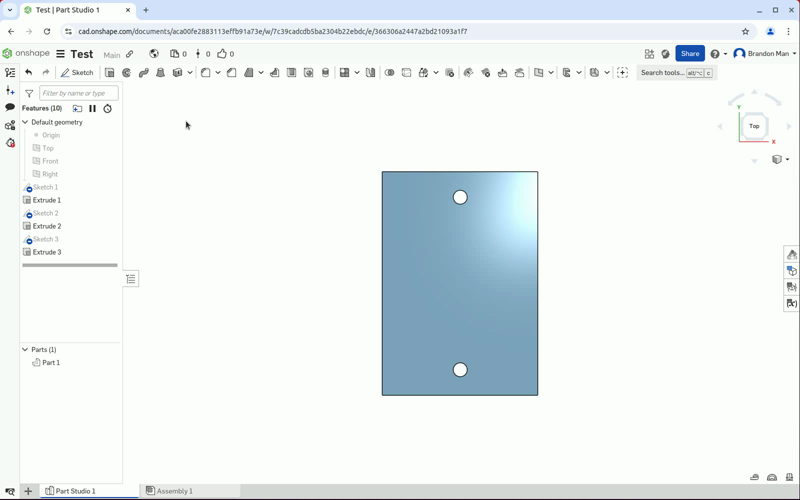
key(shift+h)
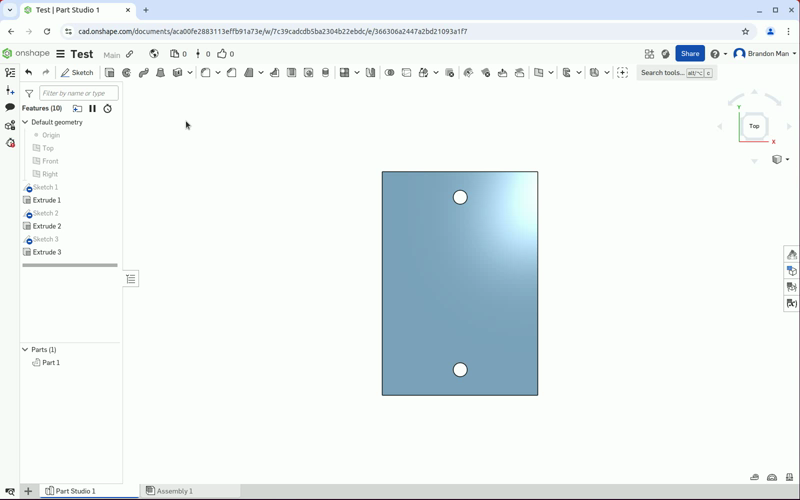
key(shift+h)
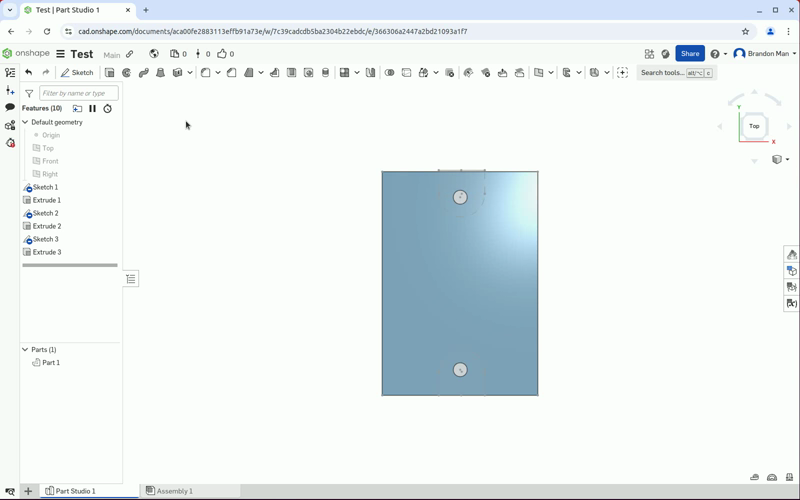
key(shift+7)
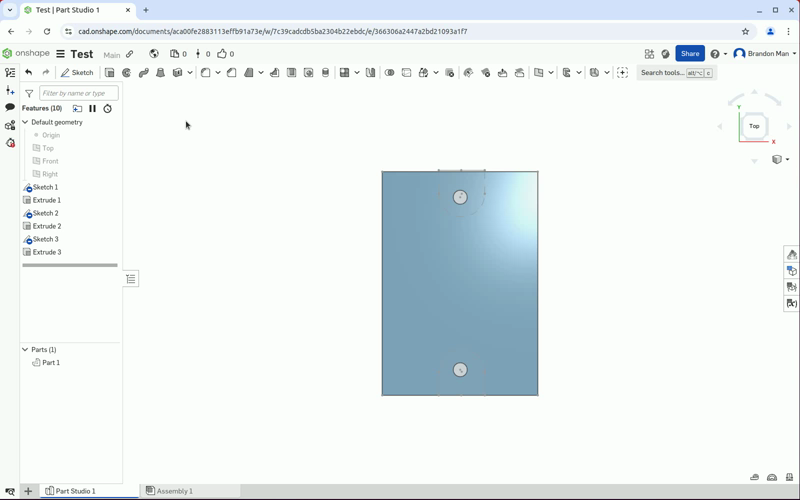
key(up, 3)
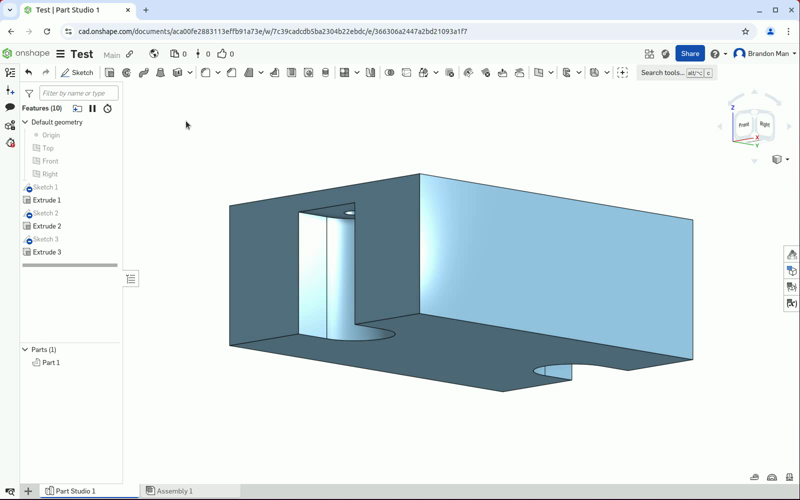
key(left, 3)
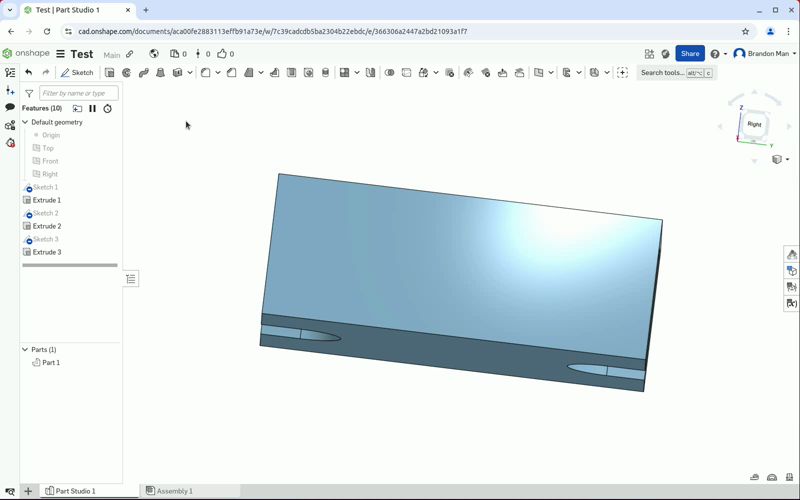
key(right, 3)
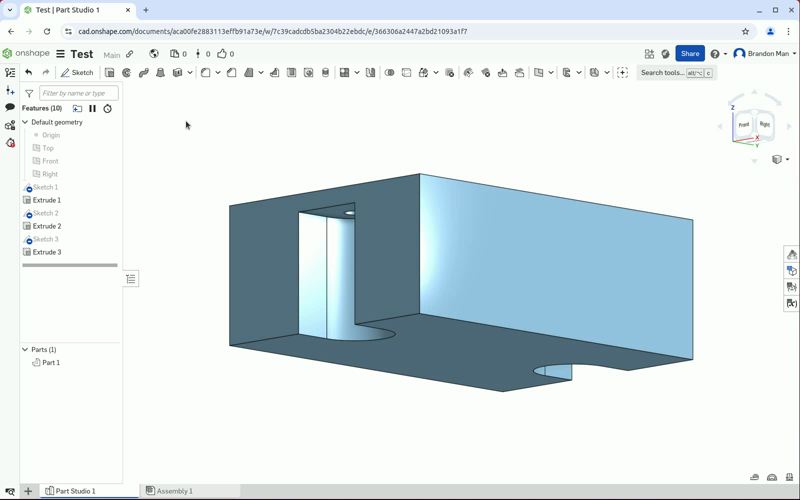
key(down, 3)
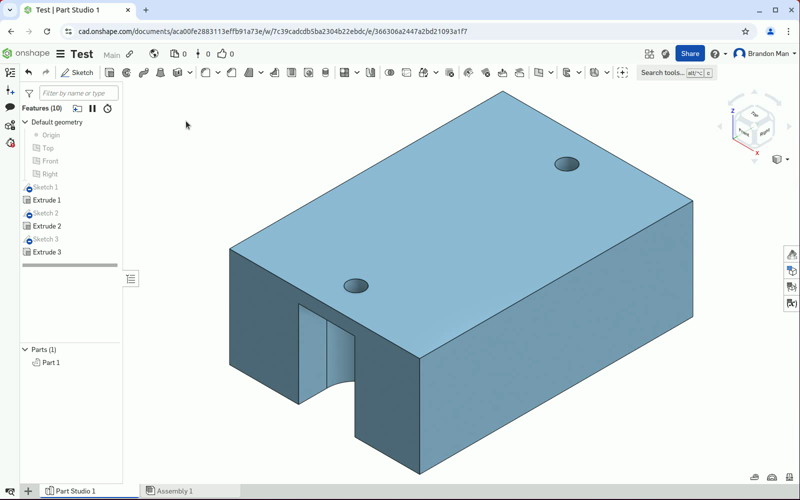
mouse_move(73, 189)
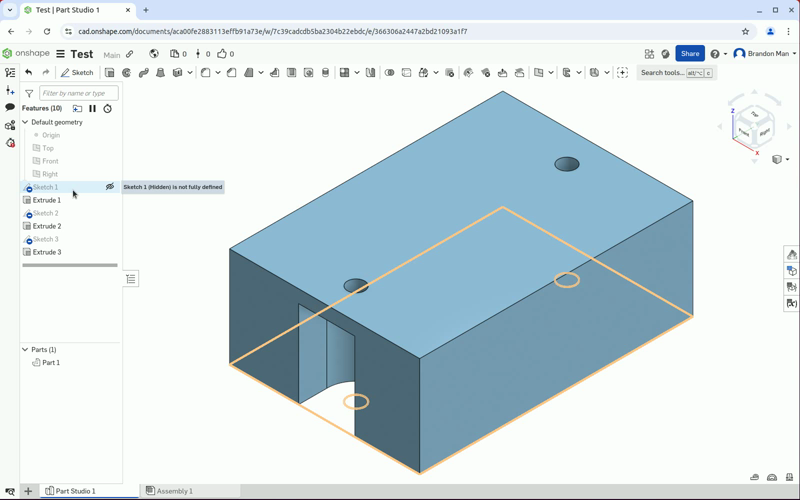
click(73, 189)